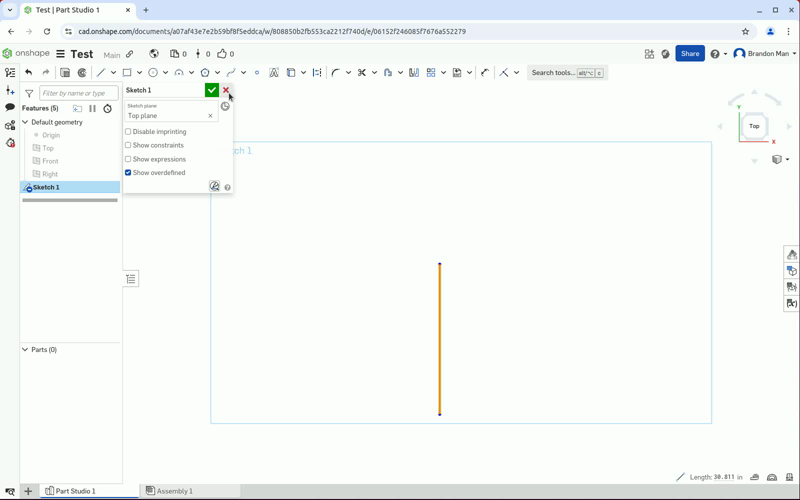
key(shift+h)
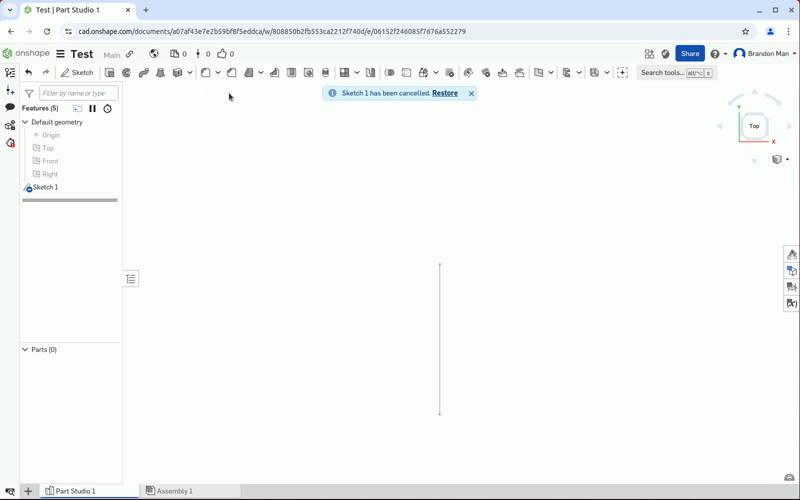
key(shift+s)
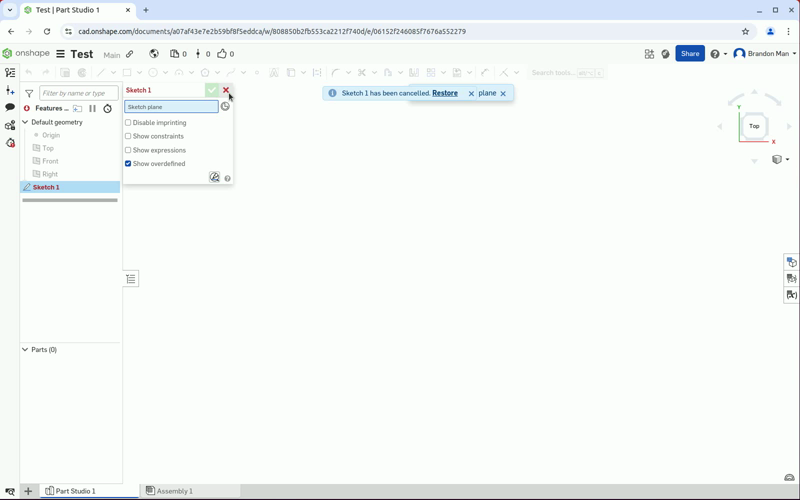
mouse_move(73, 150)
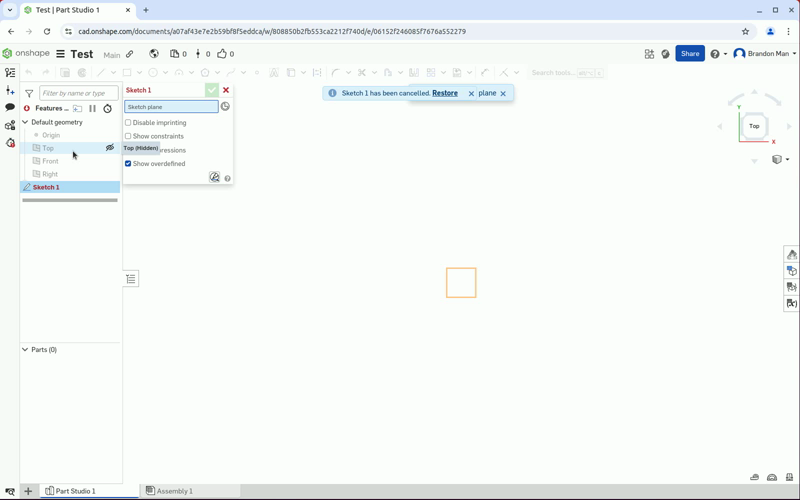
click(73, 150)
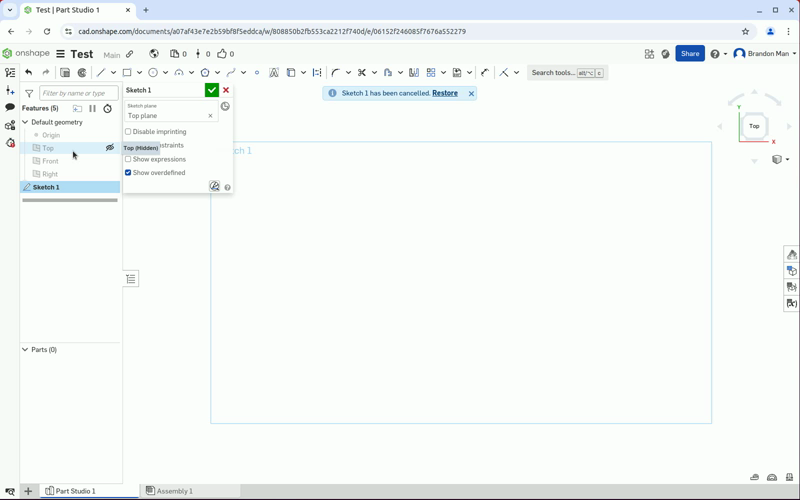
mouse_move(73, 352)
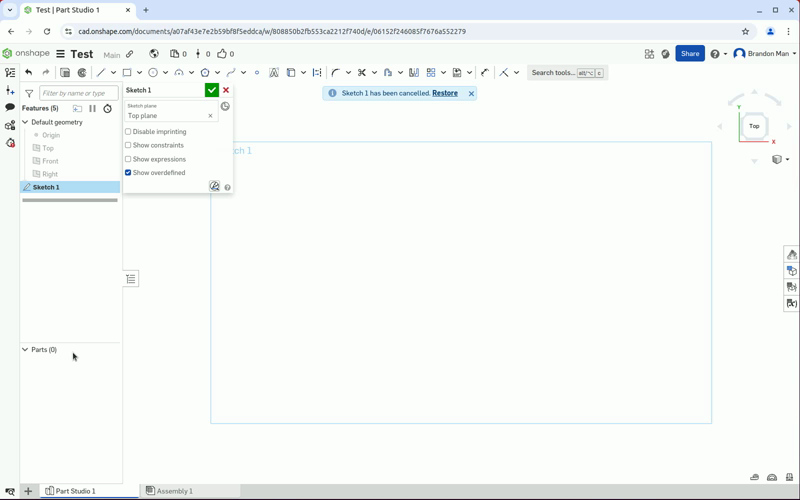
key(y)
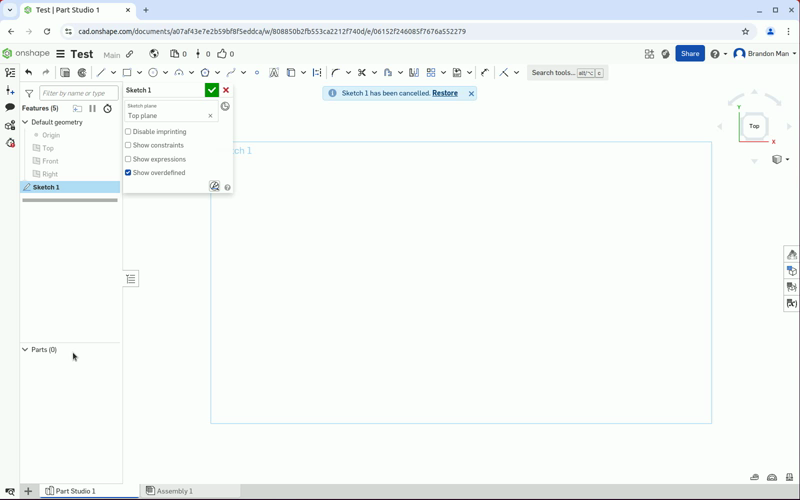
key(l)
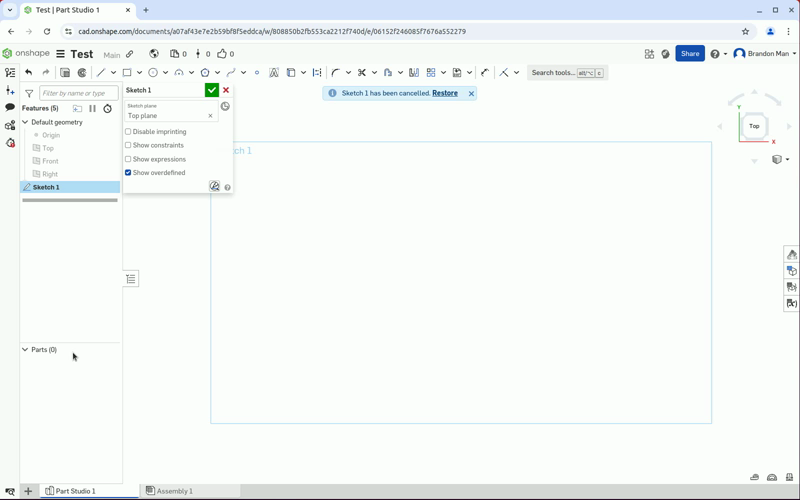
key_down(shift)
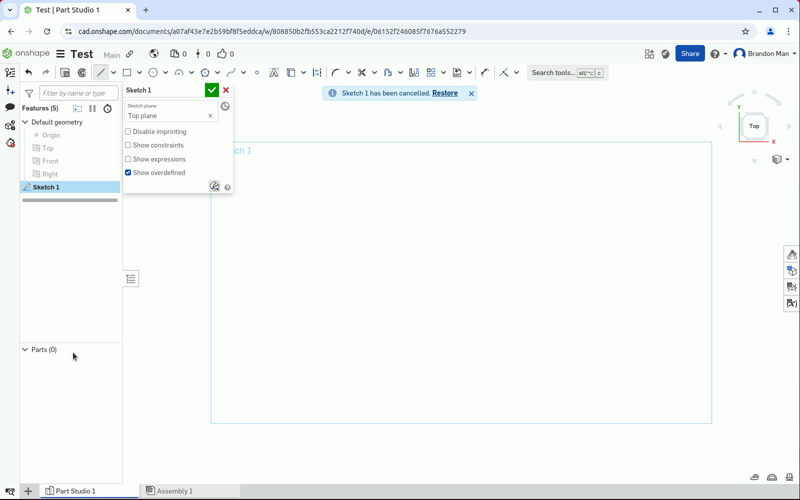
mouse_move(460, 282)
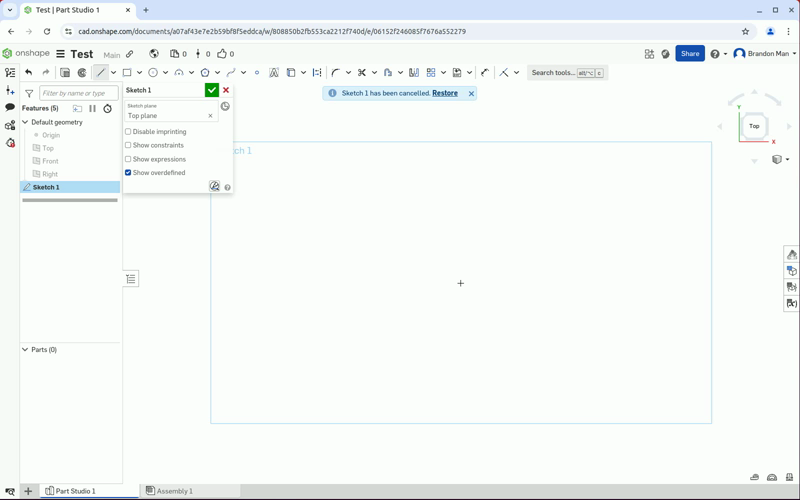
click(460, 282)
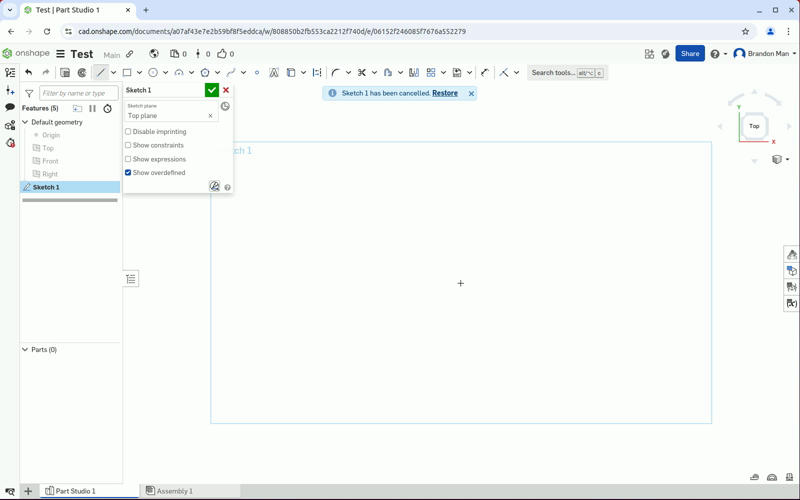
key_up(shift)
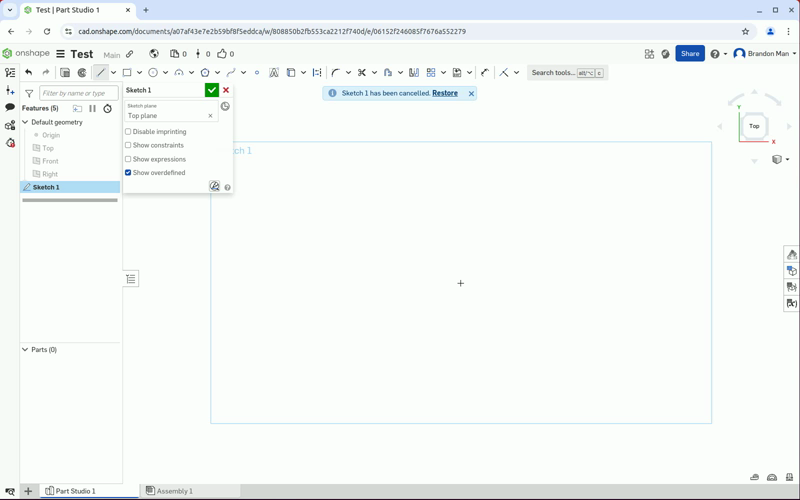
key_down(shift)
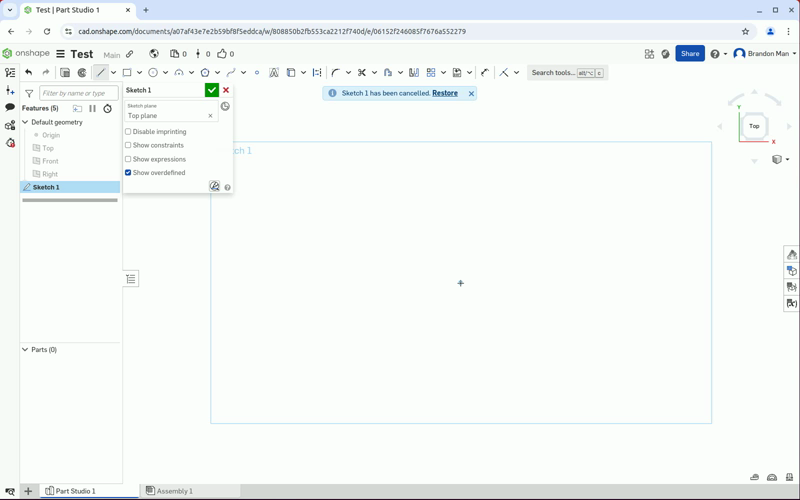
mouse_move(490, 282)
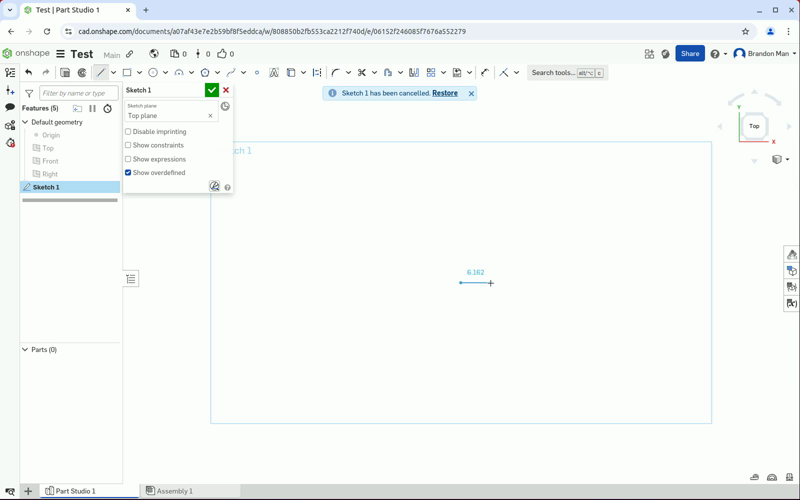
mouse_move(517, 282)
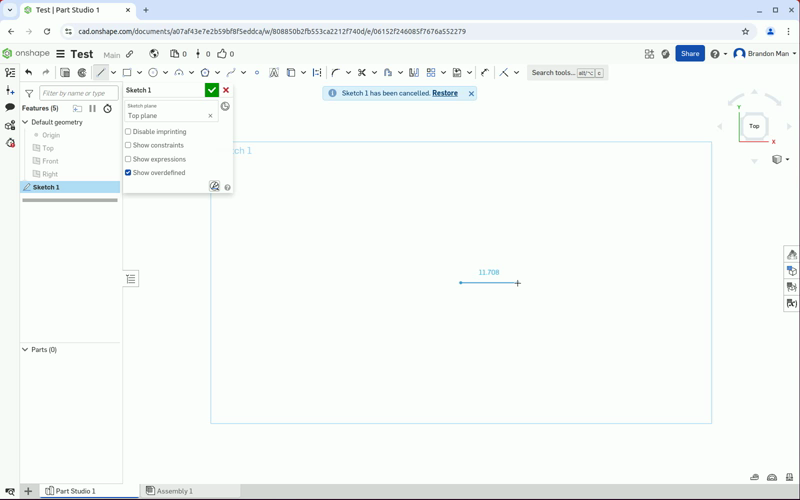
click(517, 282)
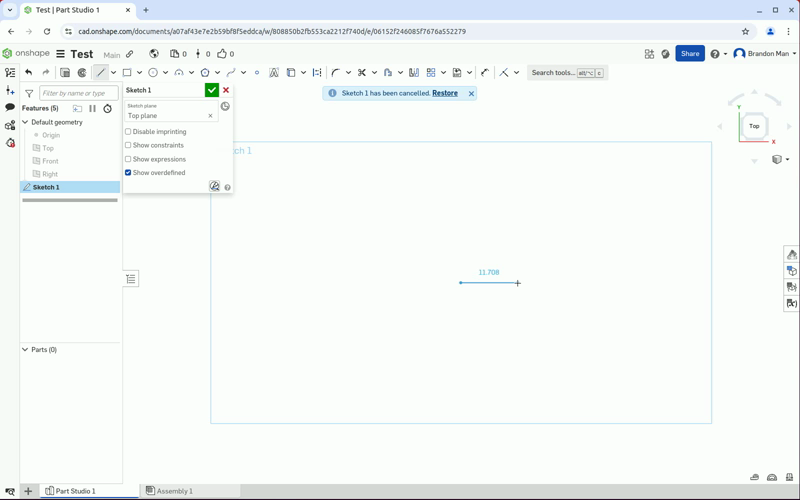
key_up(shift)
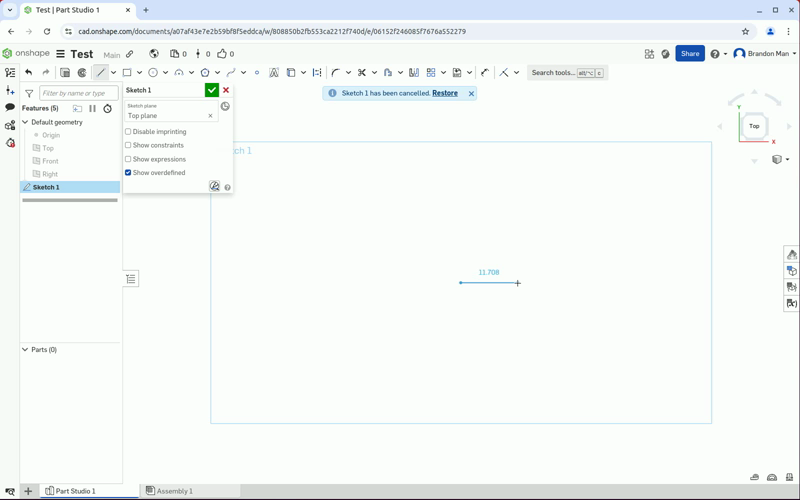
key_down(shift)
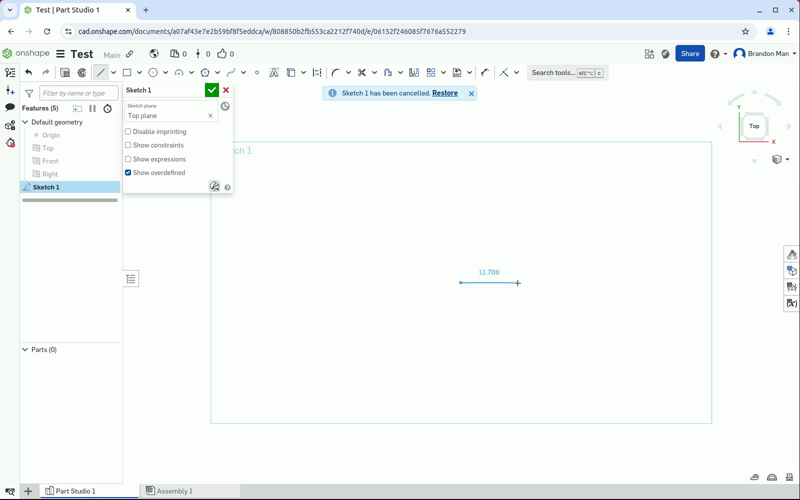
mouse_move(547, 282)
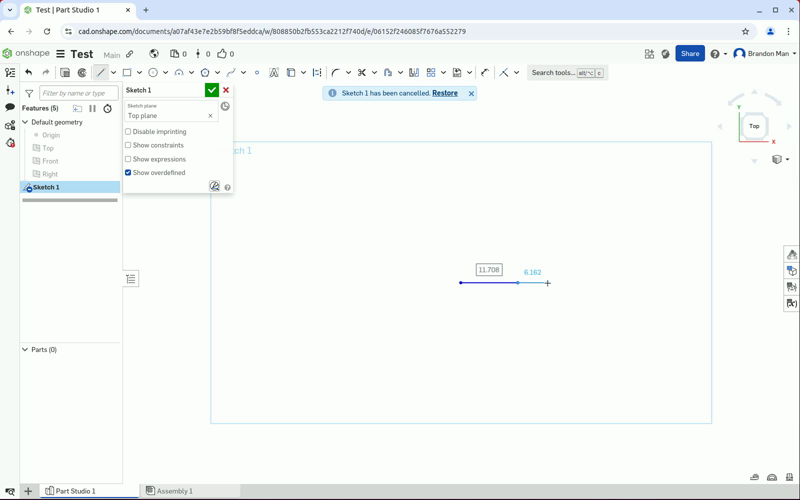
mouse_move(517, 226)
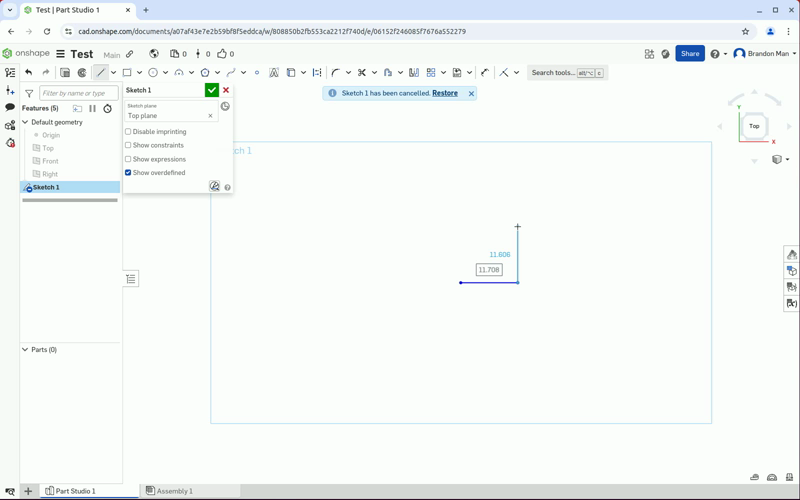
click(517, 226)
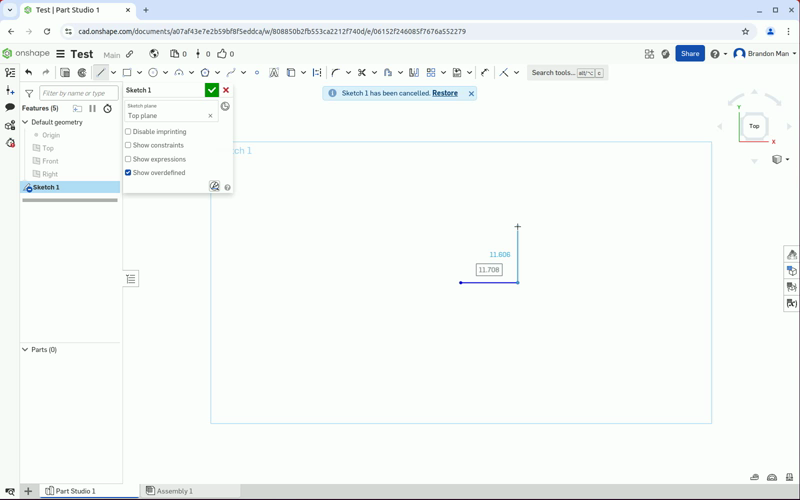
key_up(shift)
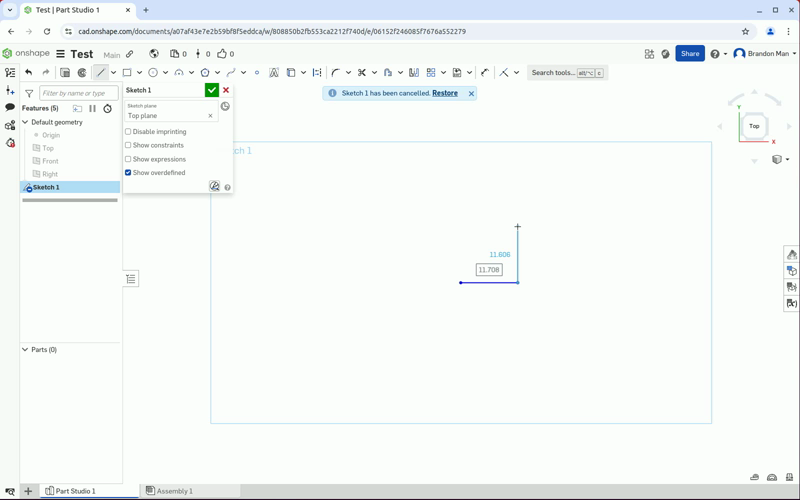
key_down(shift)
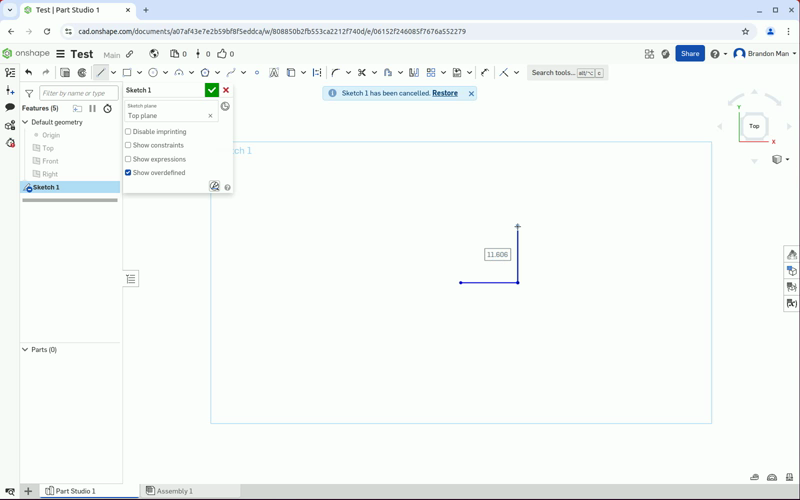
mouse_move(547, 226)
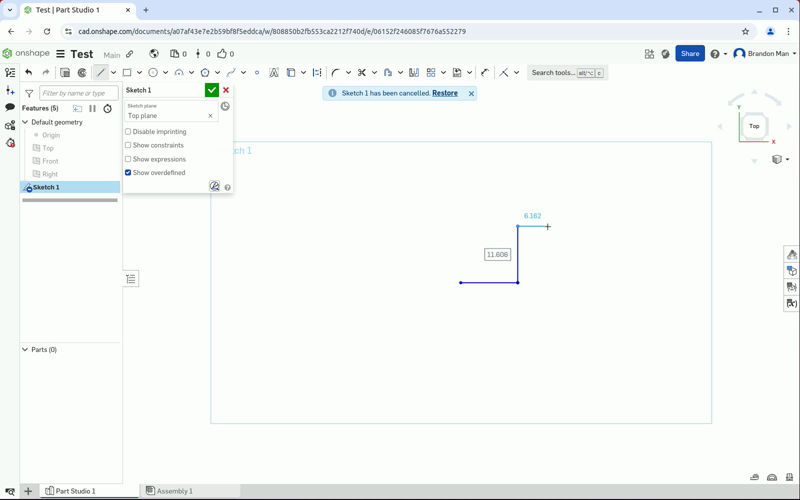
mouse_move(460, 226)
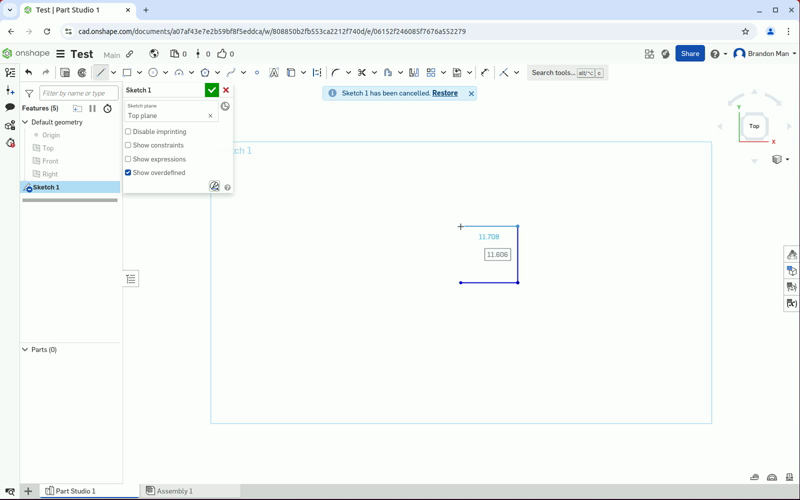
click(460, 226)
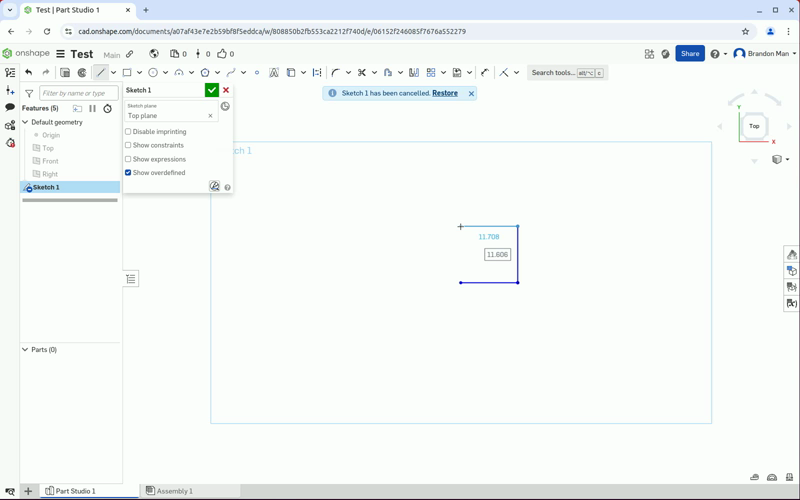
key_up(shift)
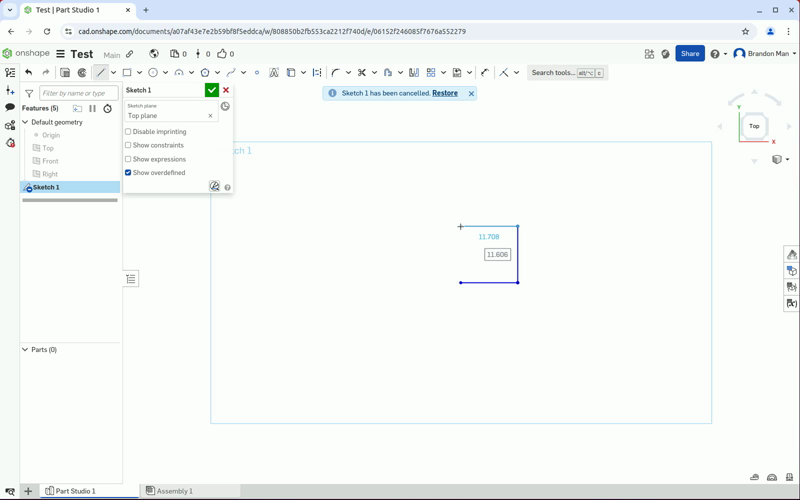
mouse_move(490, 226)
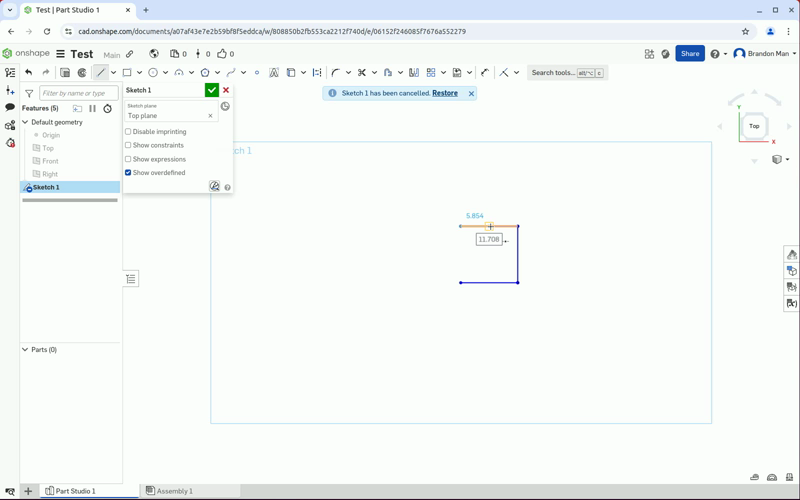
key_down(shift)
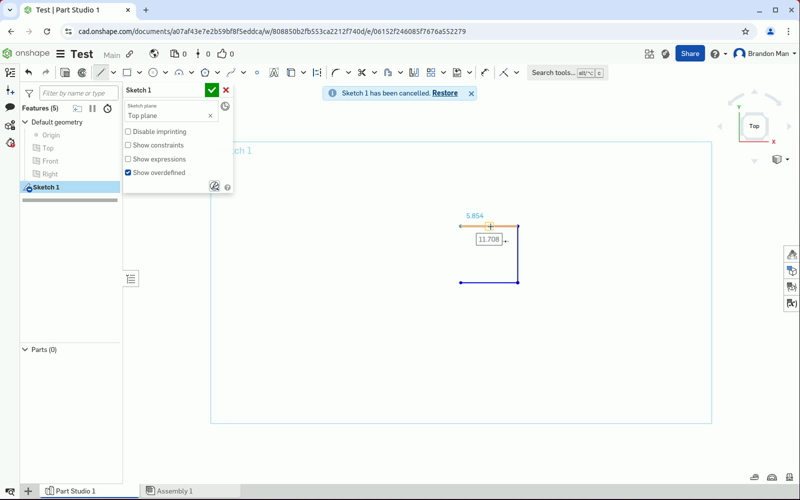
mouse_move(460, 282)
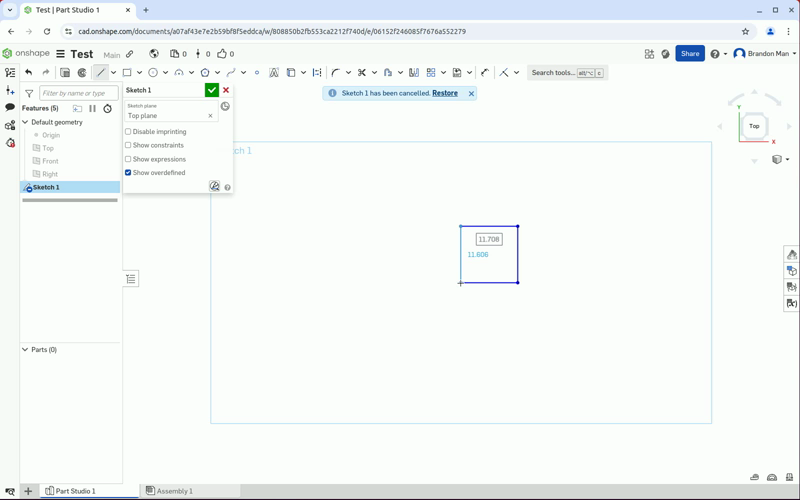
key_up(shift)
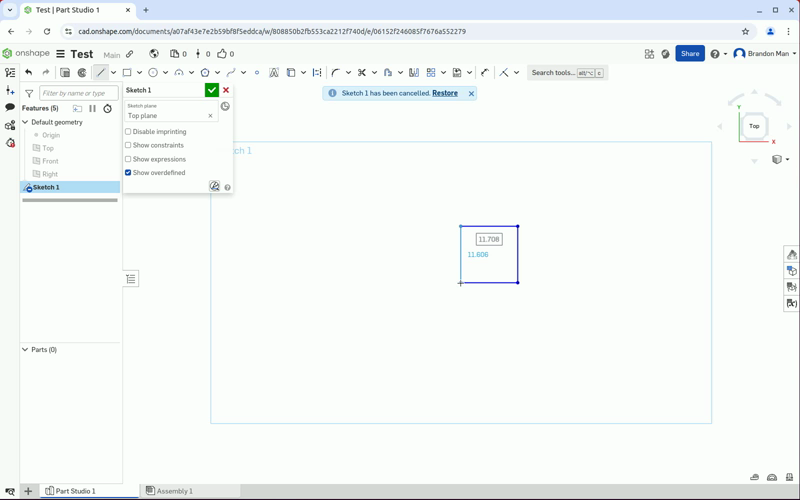
click(460, 282)
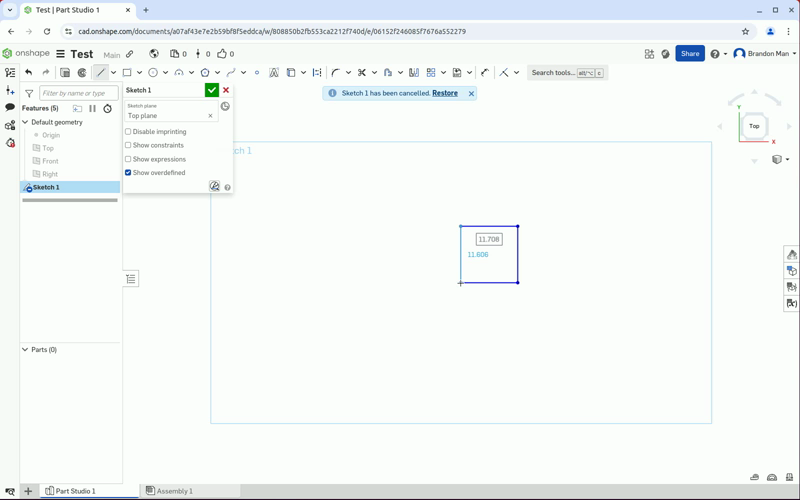
key(esc)
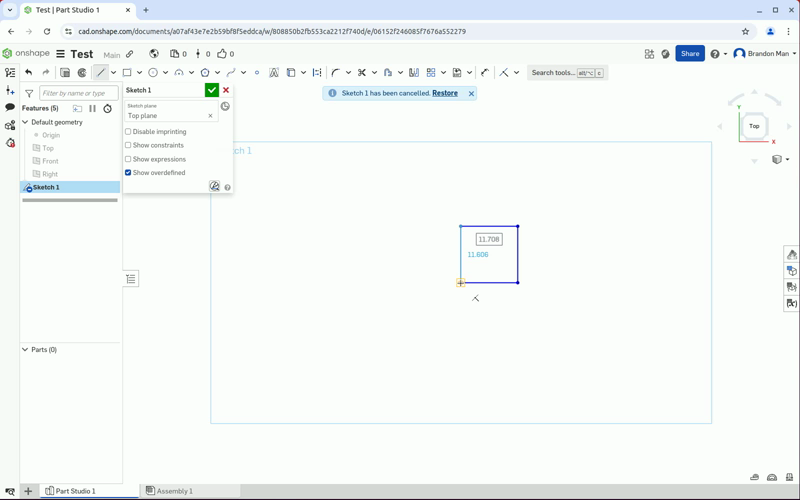
mouse_move(482, 256)
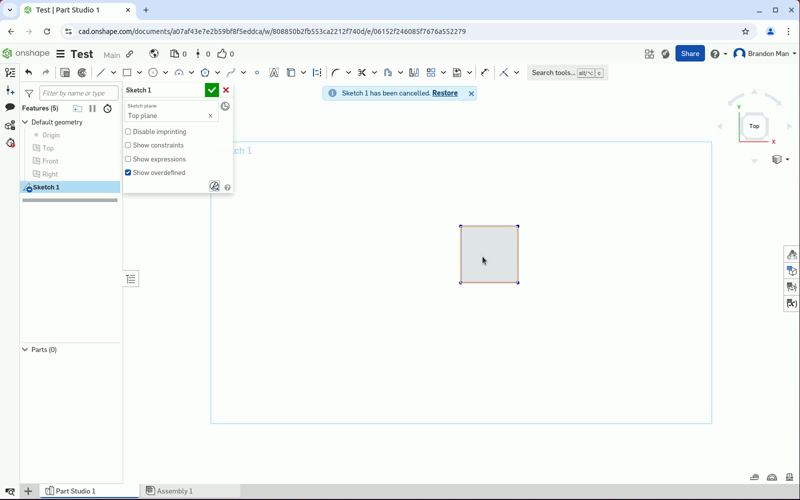
click(482, 256)
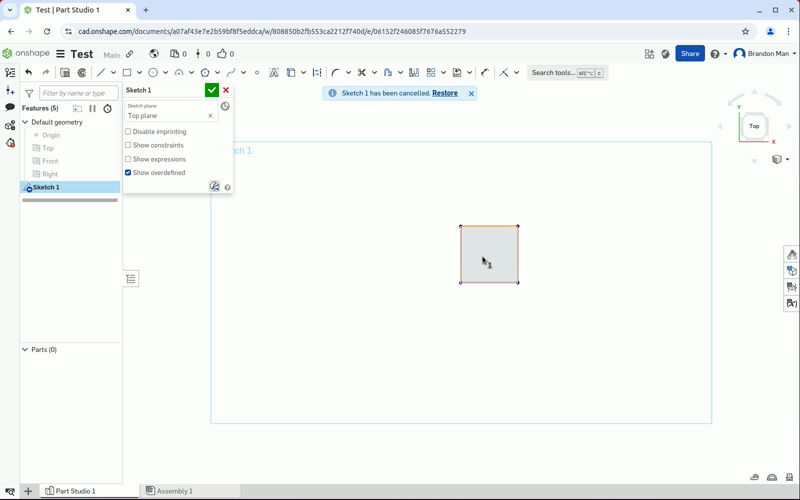
mouse_move(73, 352)
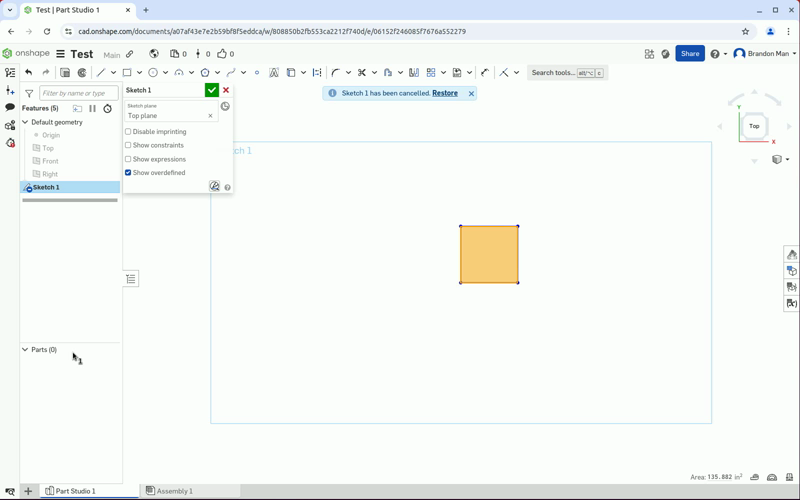
key(shift+y)
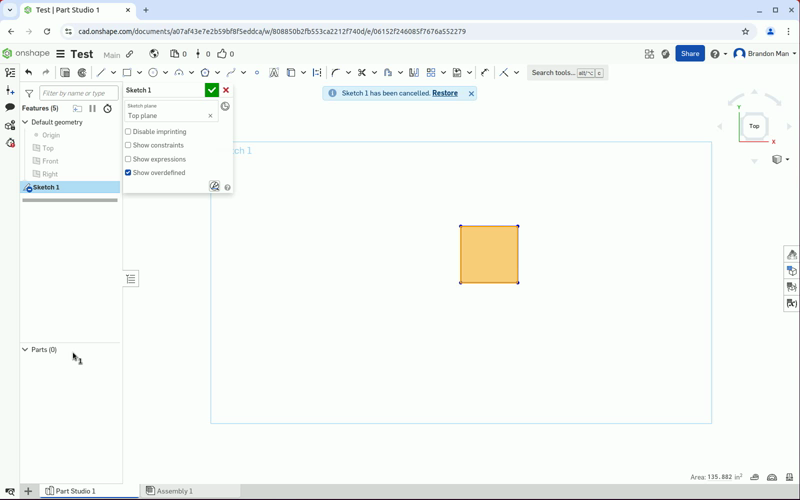
key(shift+e)
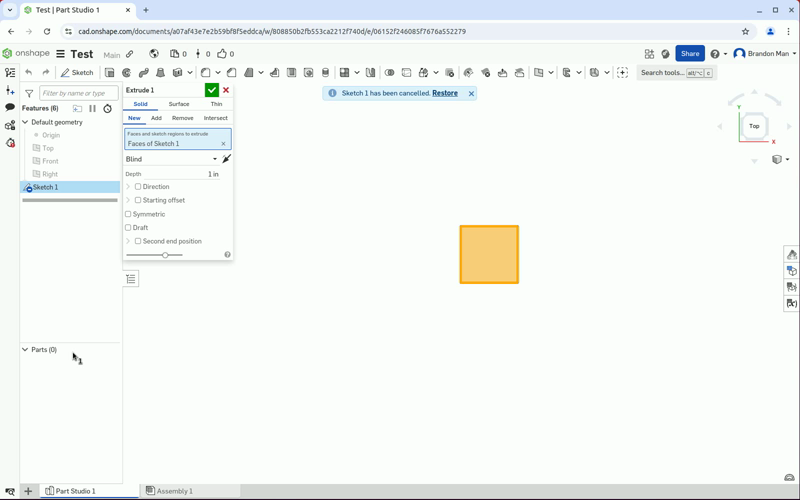
mouse_move(143, 106)
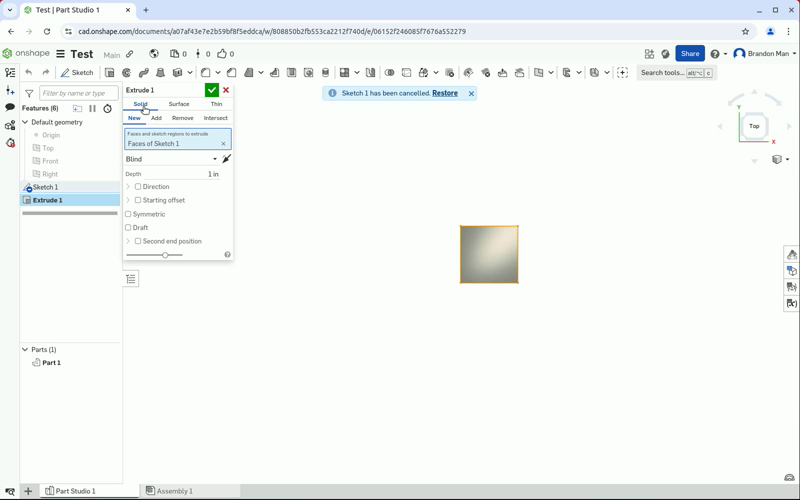
click(143, 106)
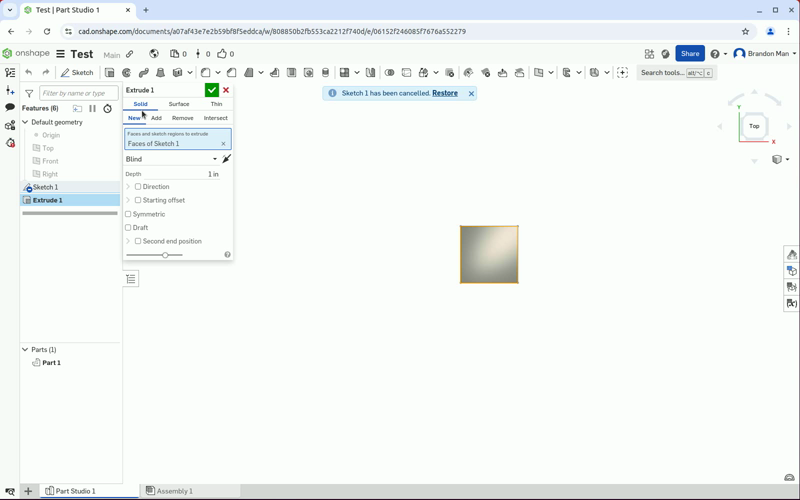
mouse_move(137, 120)
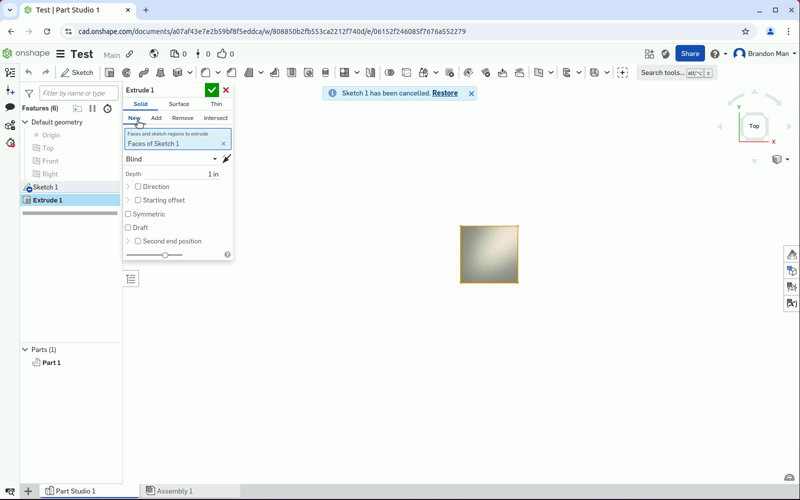
click(137, 120)
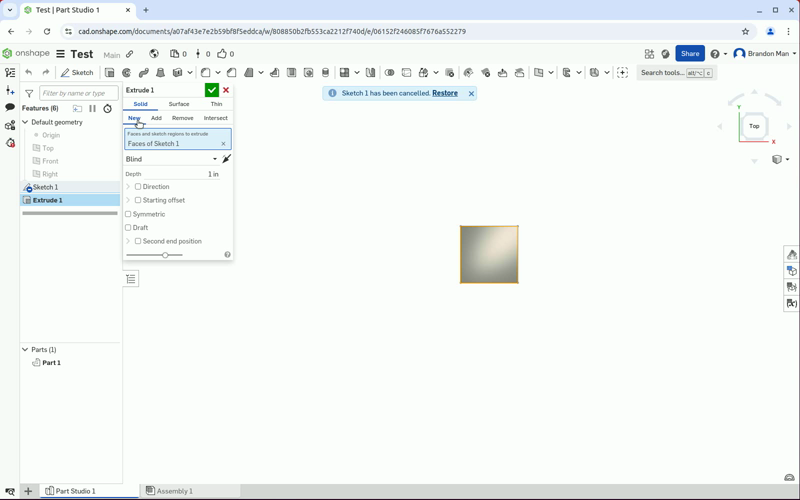
key(tab, 4)
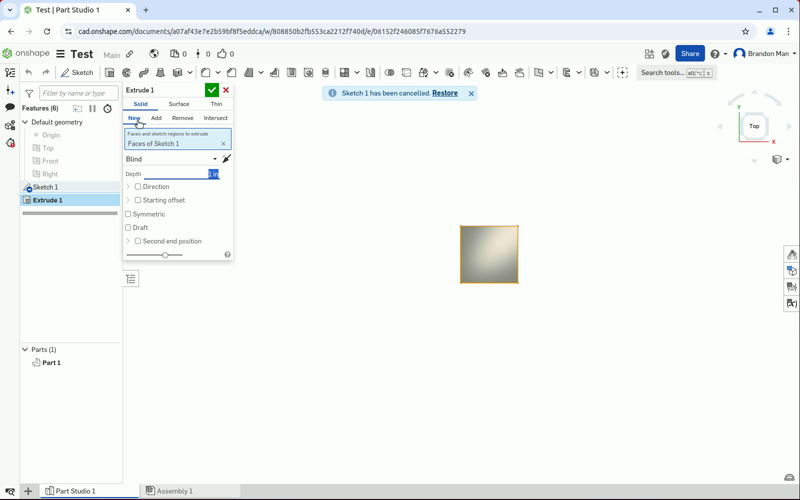
text(-0.241)
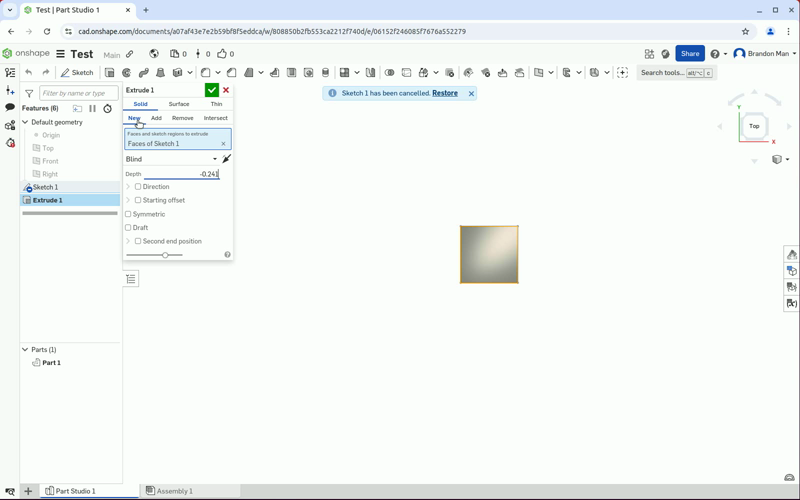
key(enter)
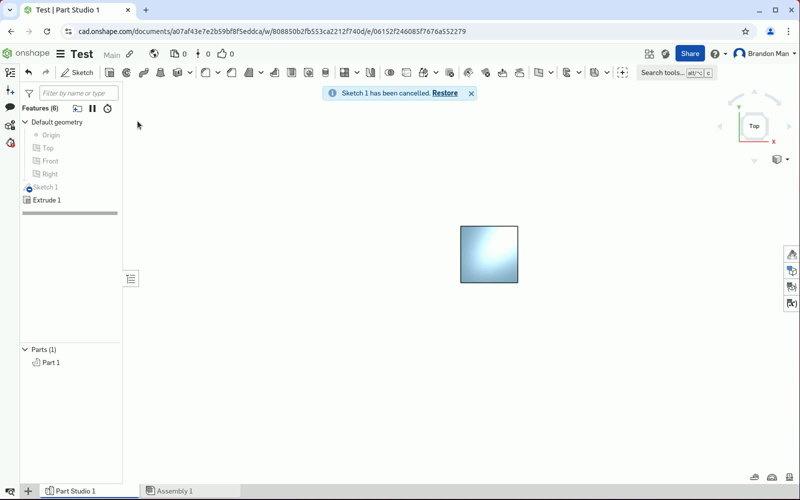
key(shift+h)
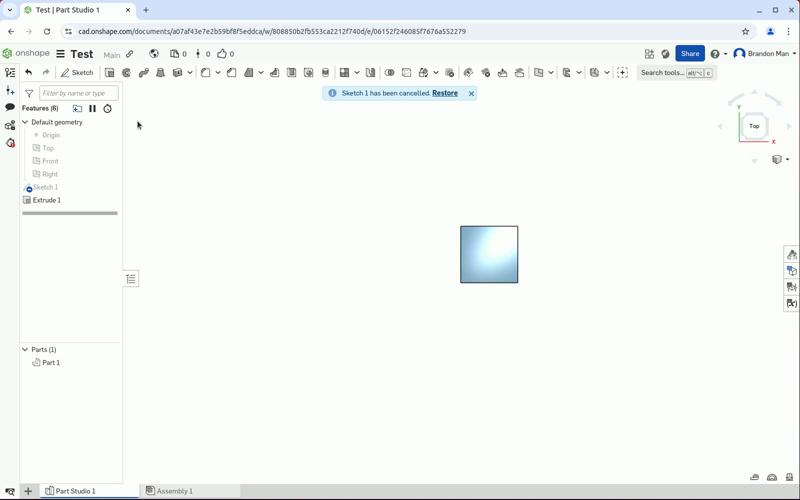
key(shift+h)
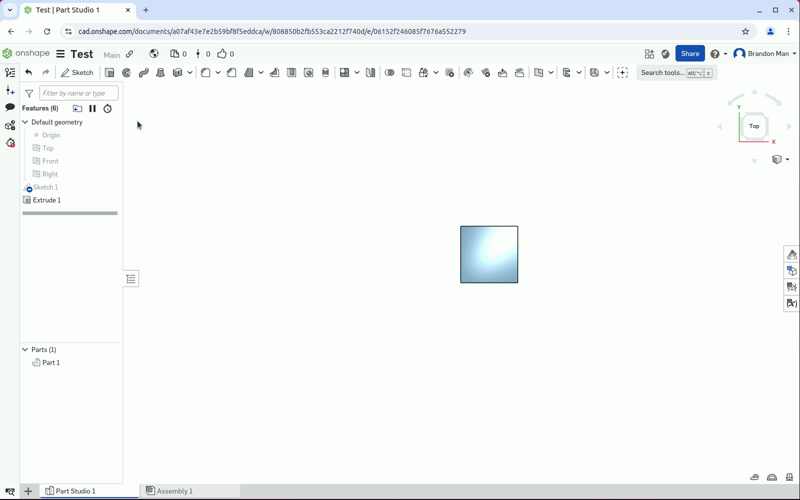
mouse_move(73, 189)
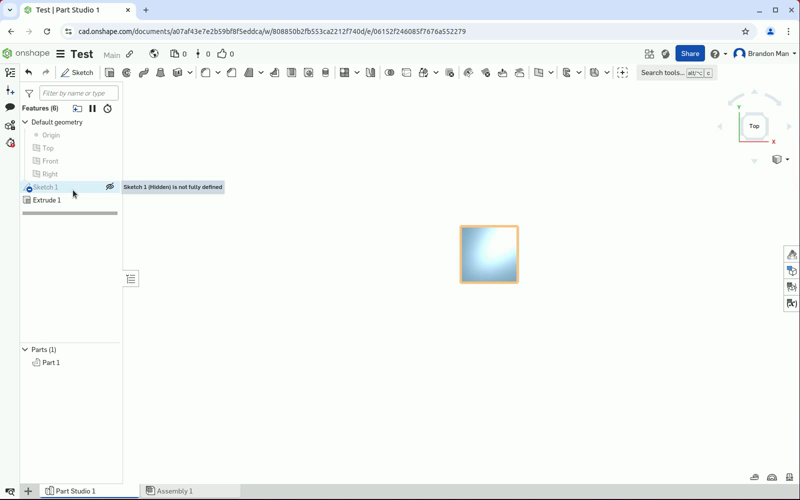
click(73, 189)
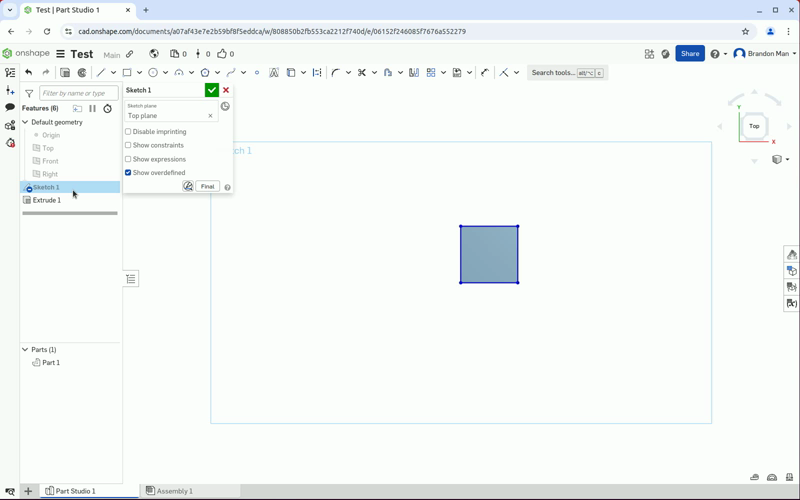
mouse_move(229, 92)
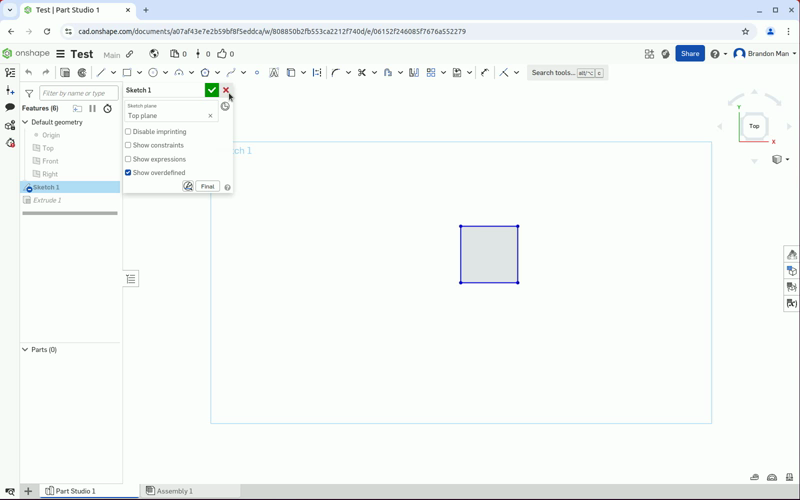
click(229, 92)
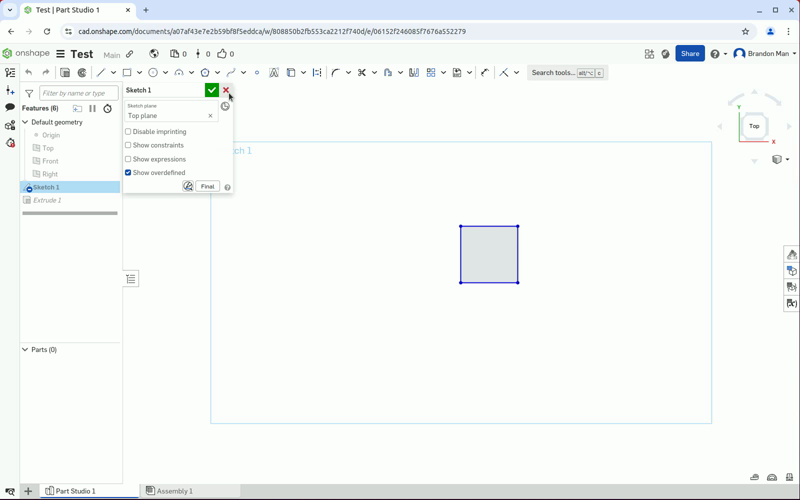
key(shift+s)
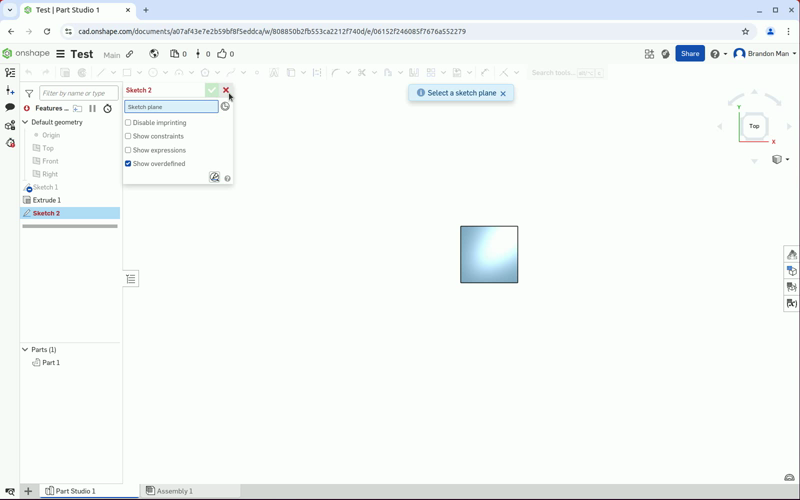
mouse_move(73, 150)
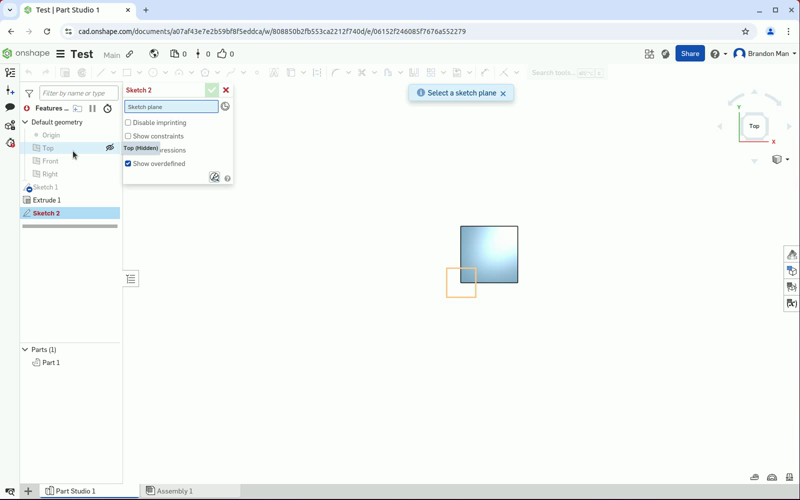
click(73, 150)
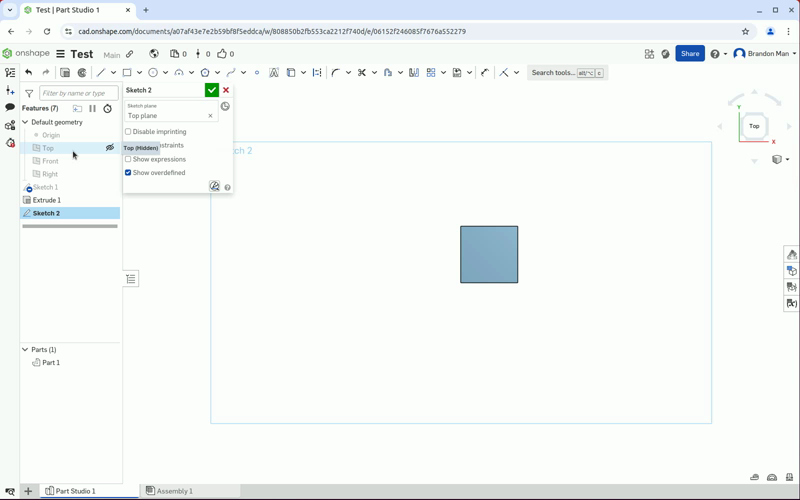
mouse_move(73, 352)
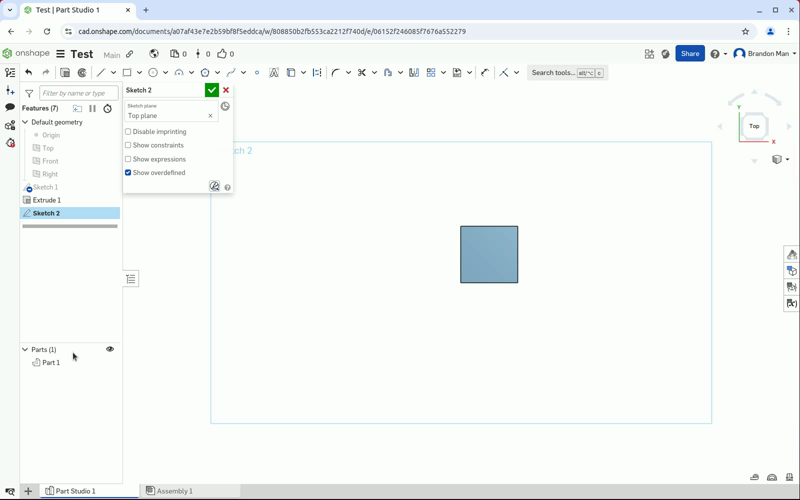
key(y)
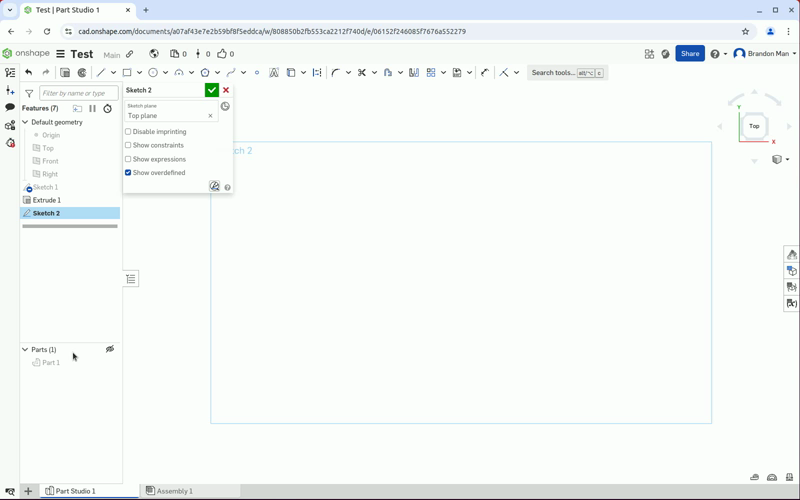
key(l)
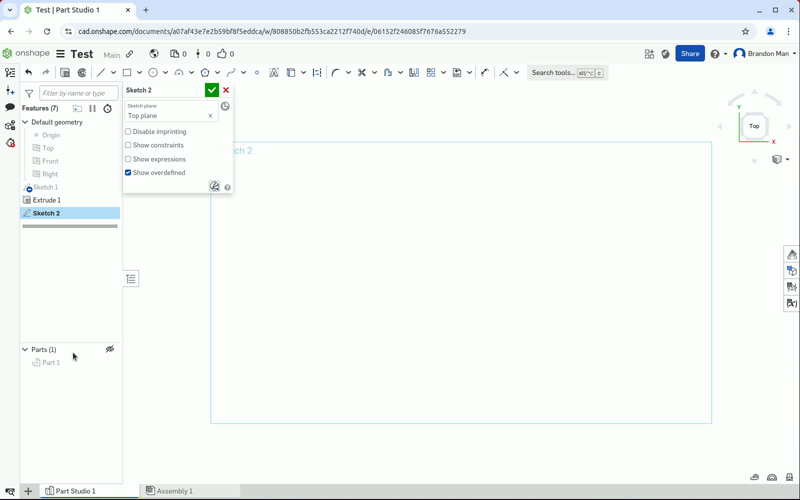
key_down(shift)
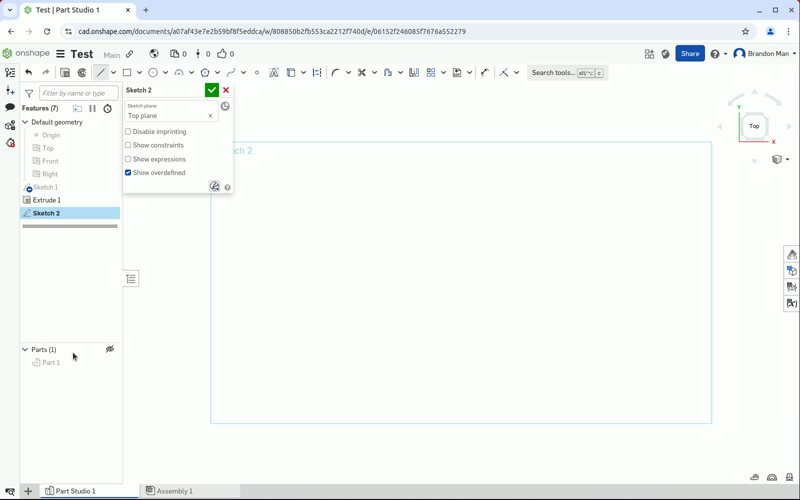
mouse_move(516, 282)
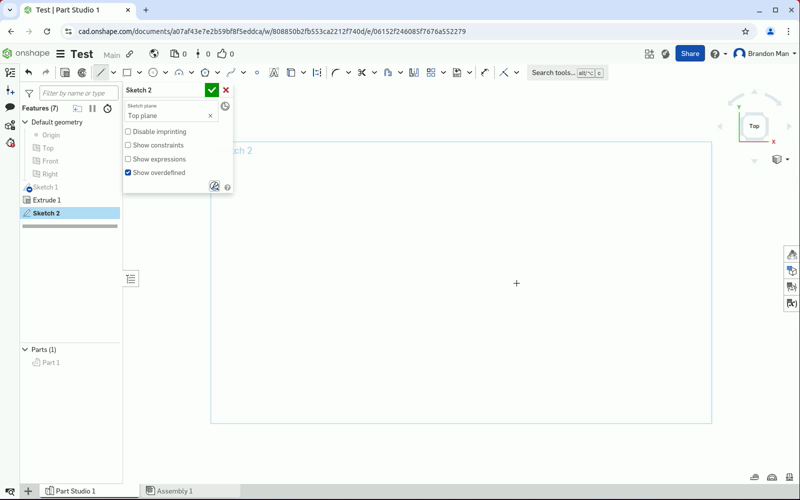
click(516, 282)
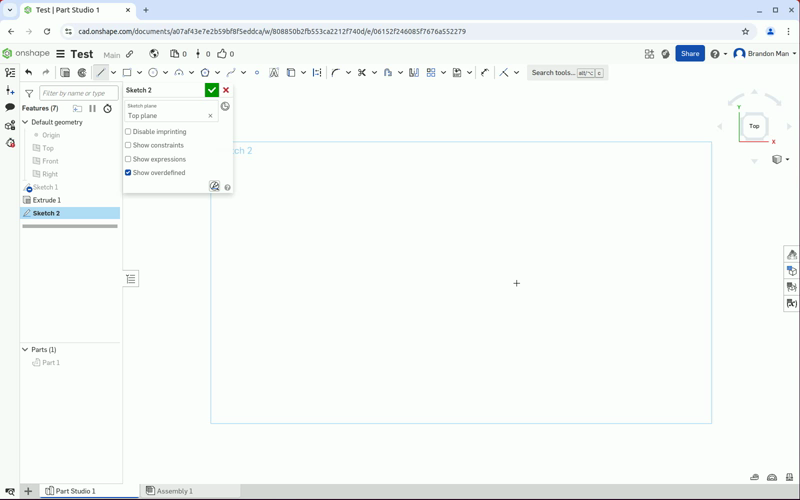
key_up(shift)
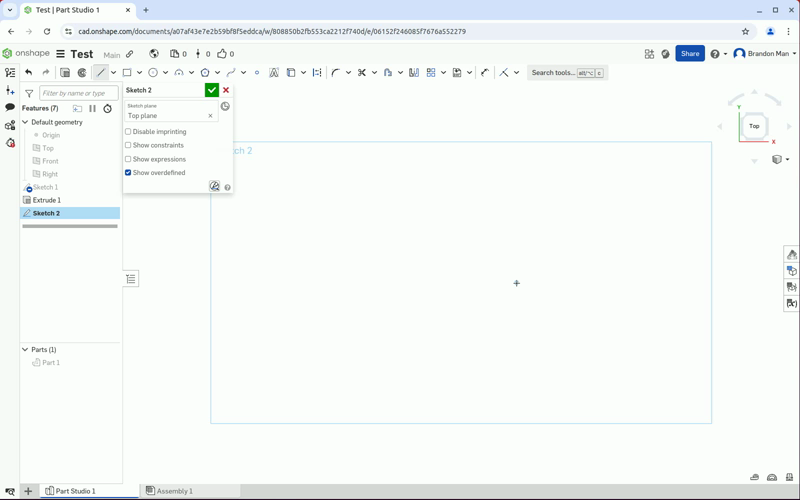
key_down(shift)
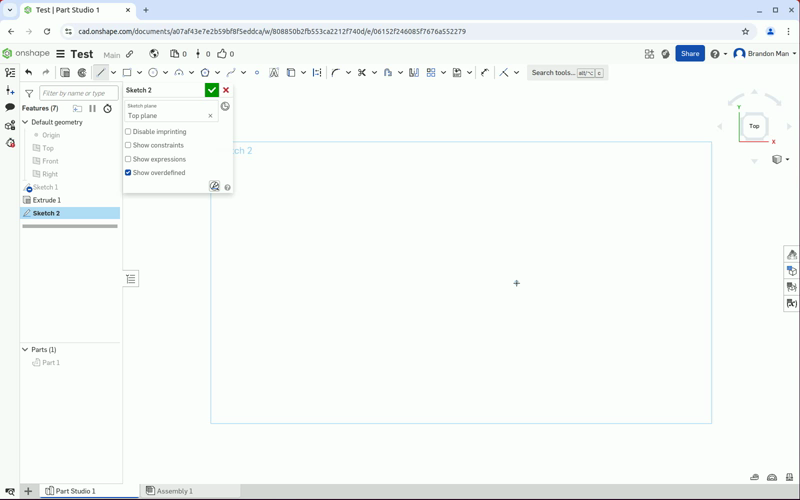
mouse_move(546, 282)
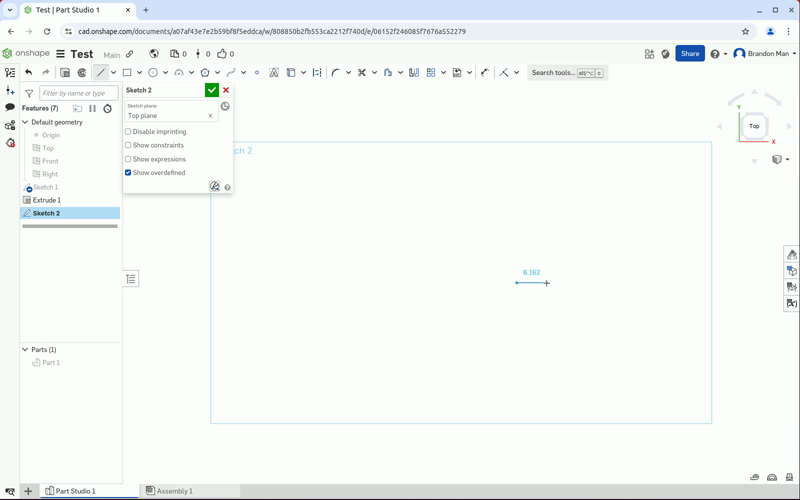
mouse_move(573, 282)
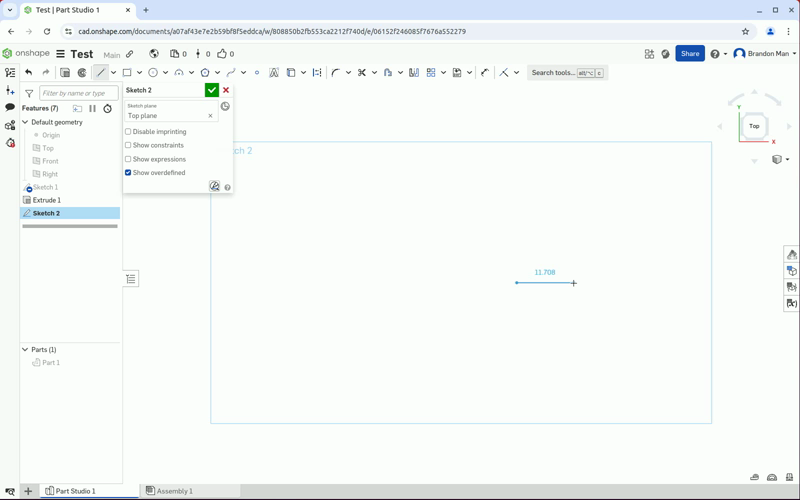
click(573, 282)
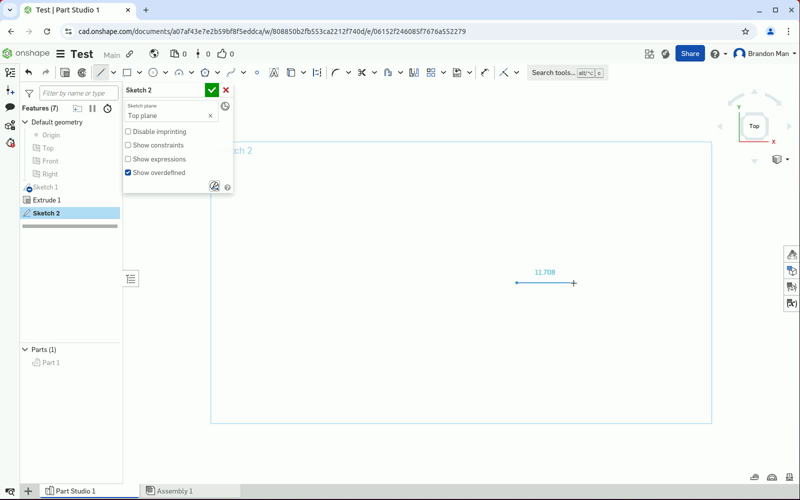
key_up(shift)
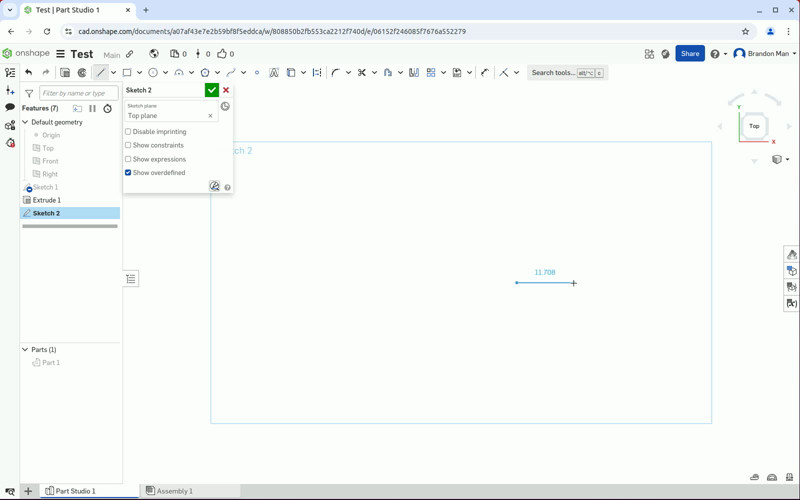
key_down(shift)
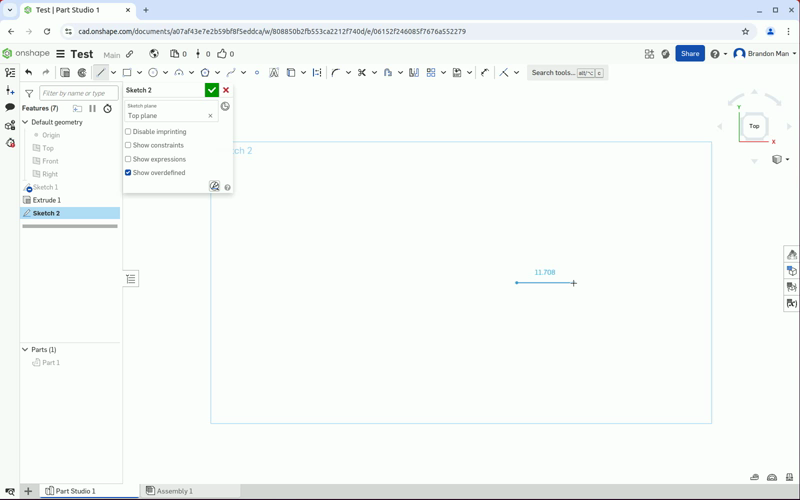
mouse_move(589, 282)
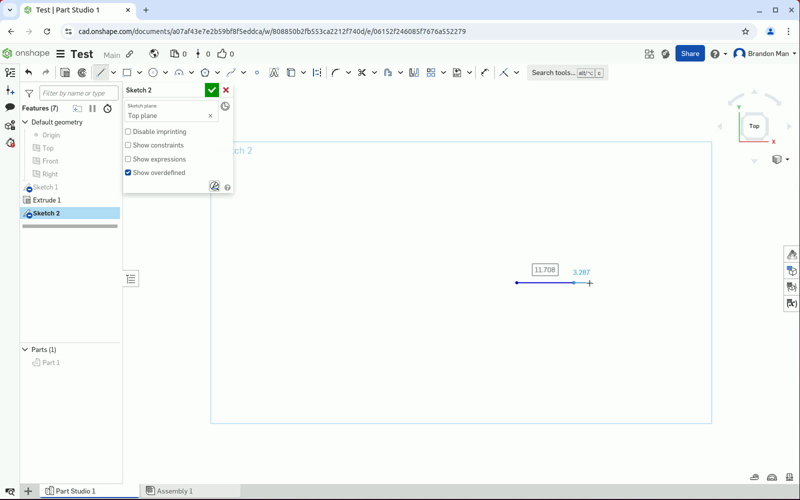
mouse_move(573, 226)
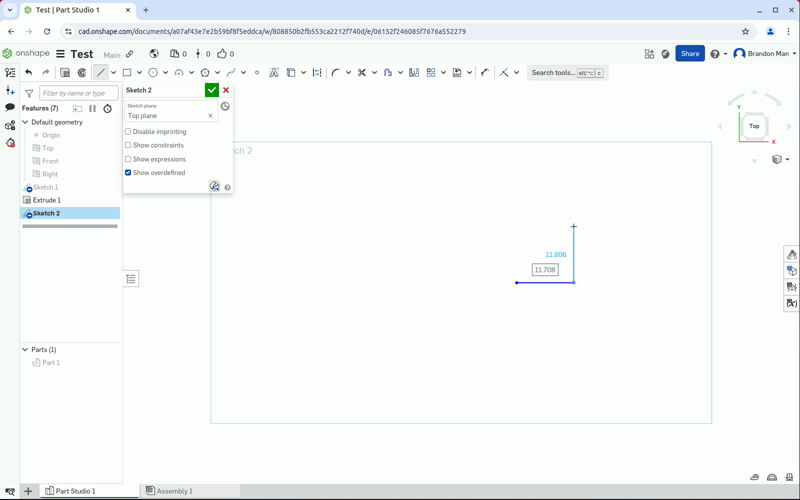
click(573, 226)
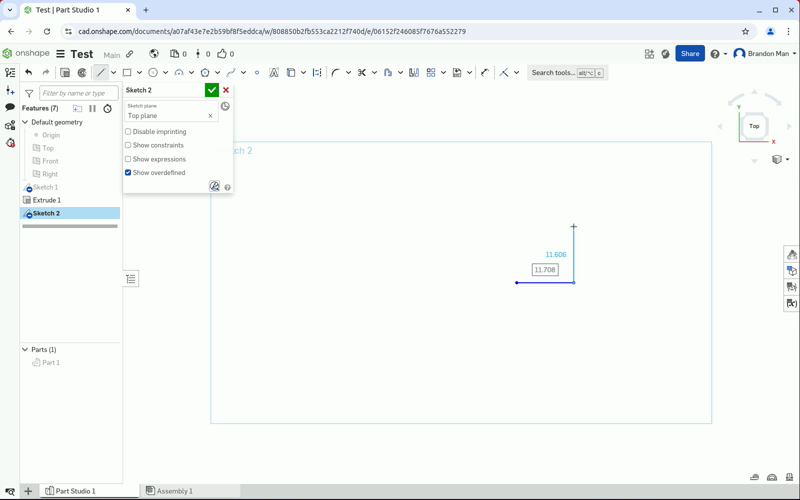
key_up(shift)
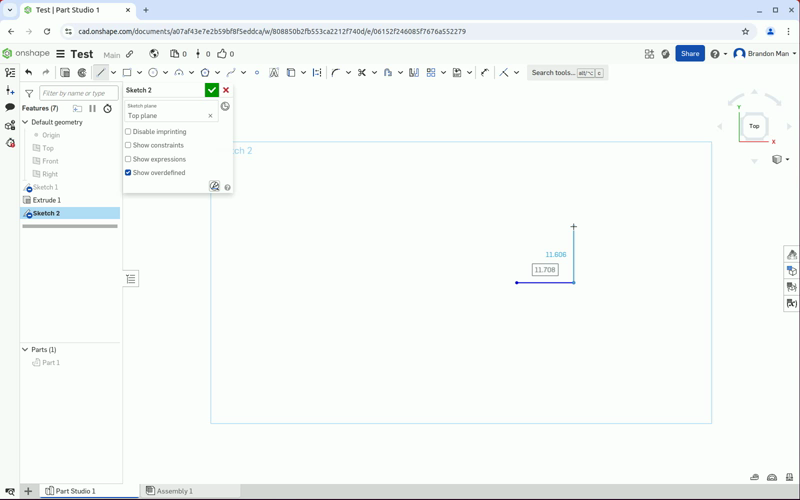
key_down(shift)
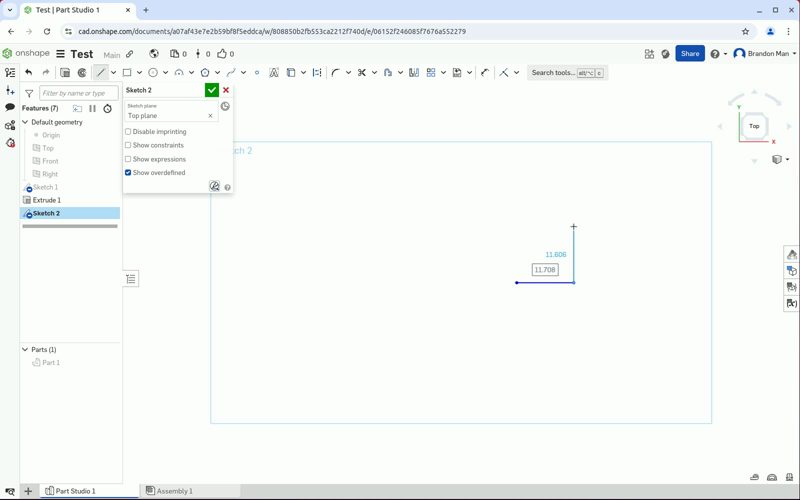
mouse_move(589, 226)
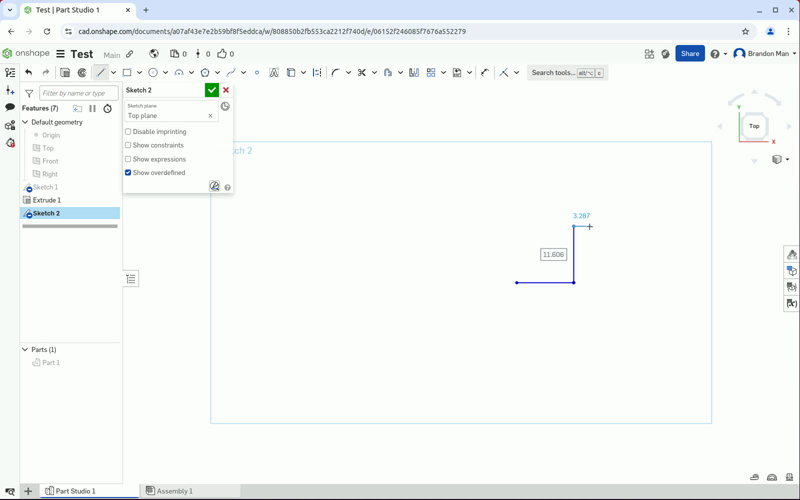
mouse_move(516, 226)
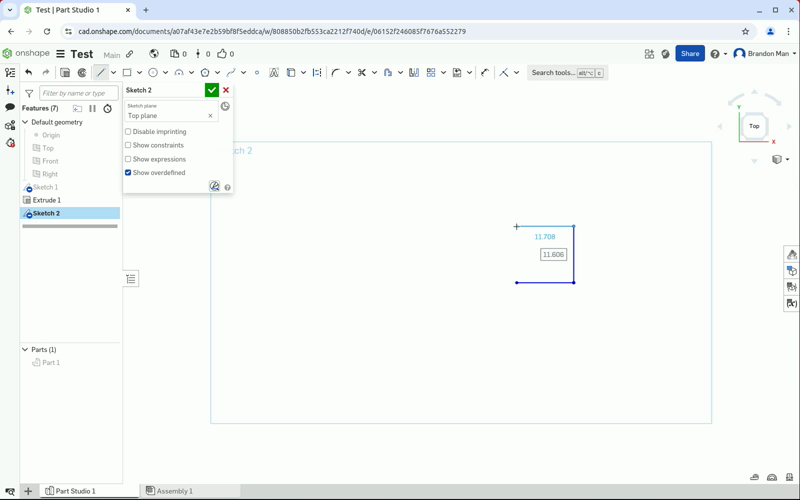
click(516, 226)
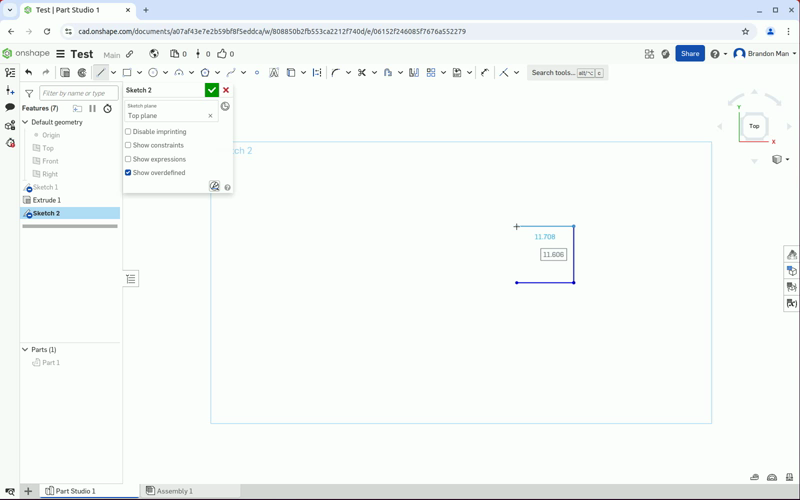
key_up(shift)
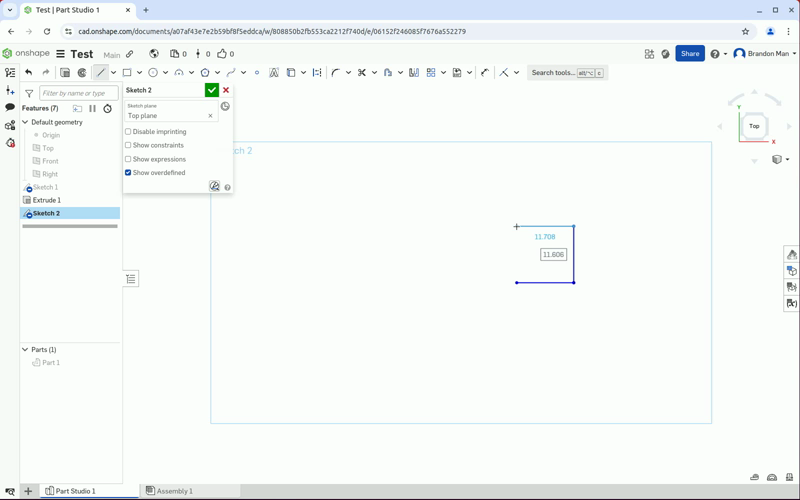
mouse_move(546, 226)
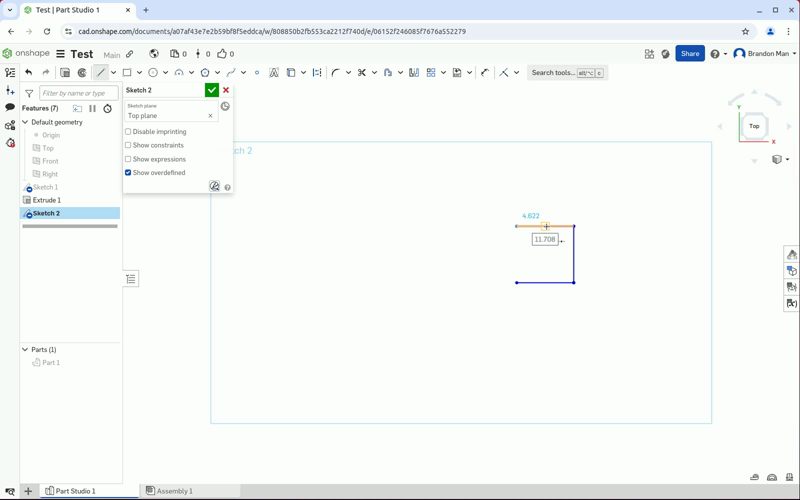
key_down(shift)
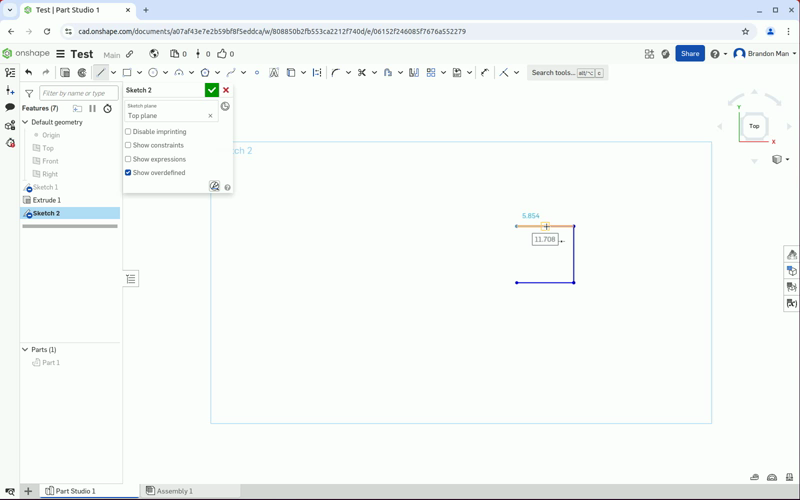
mouse_move(516, 282)
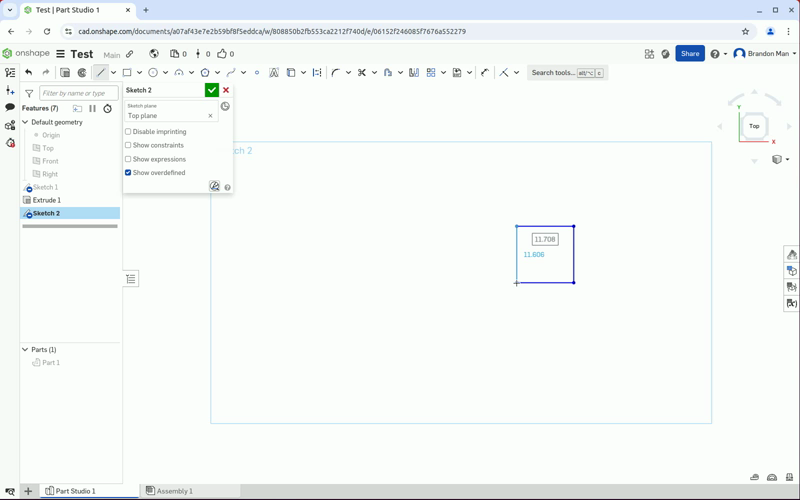
key_up(shift)
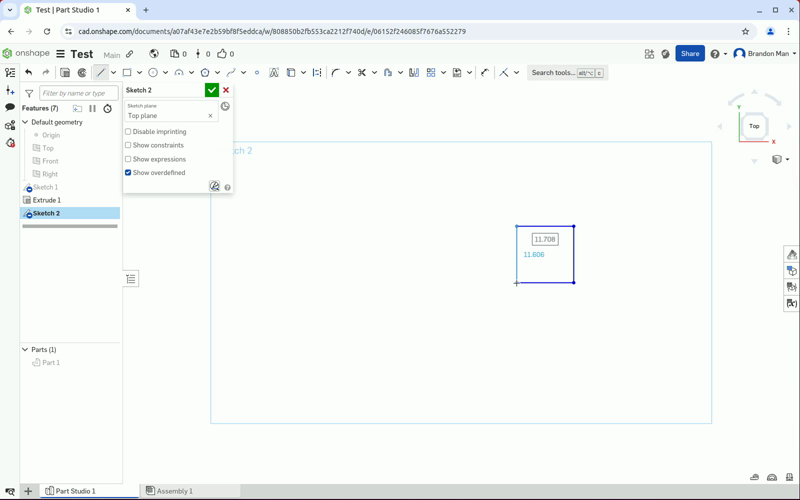
click(516, 282)
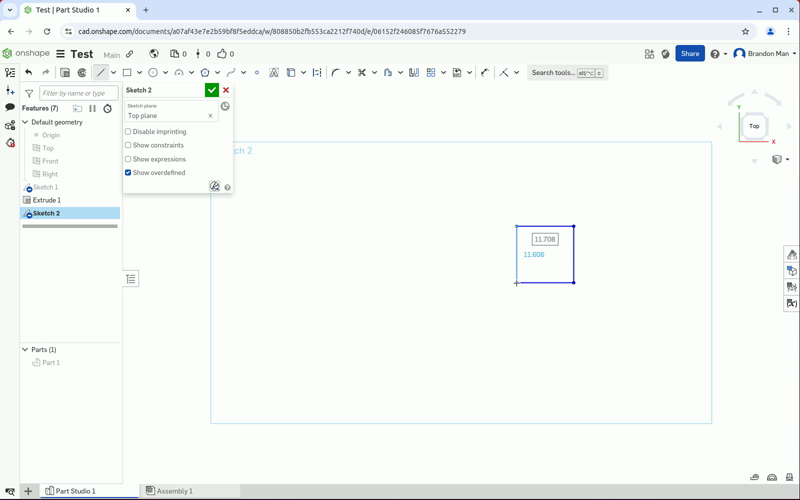
key(esc)
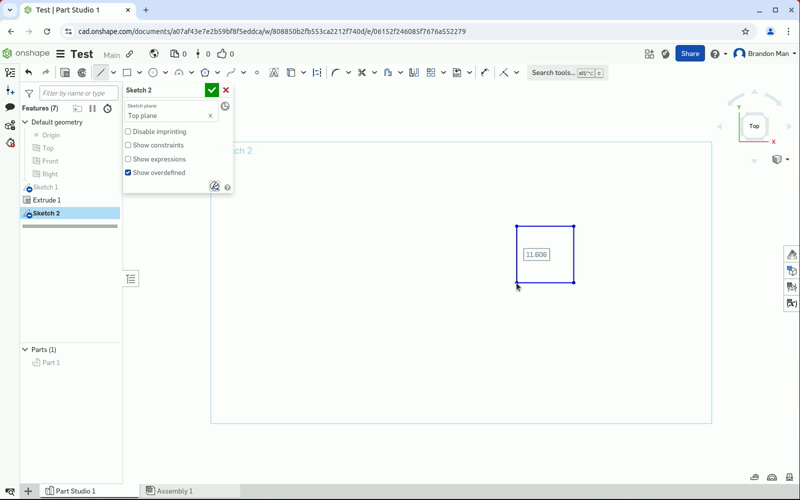
mouse_move(558, 274)
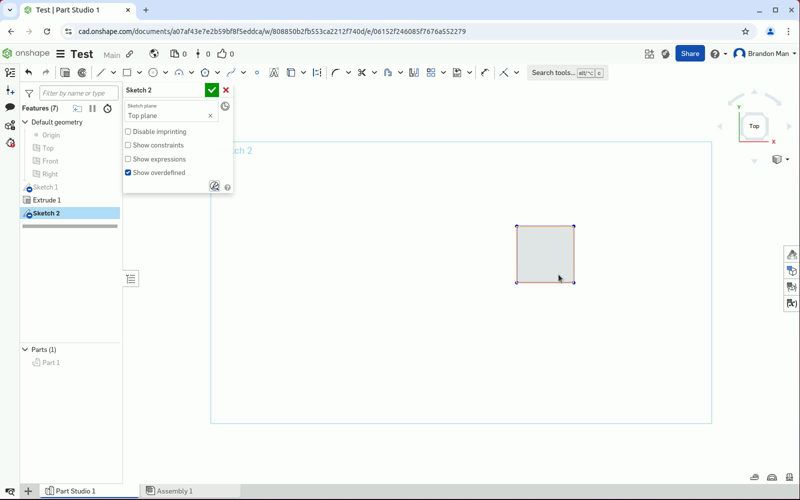
click(558, 274)
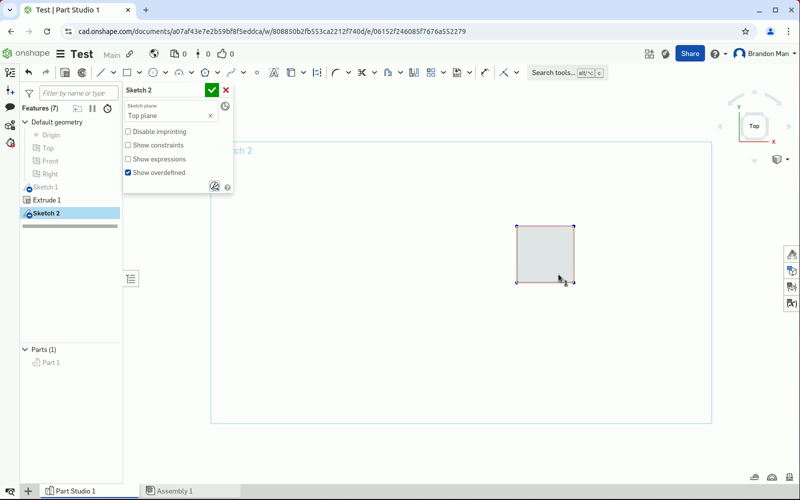
mouse_move(73, 352)
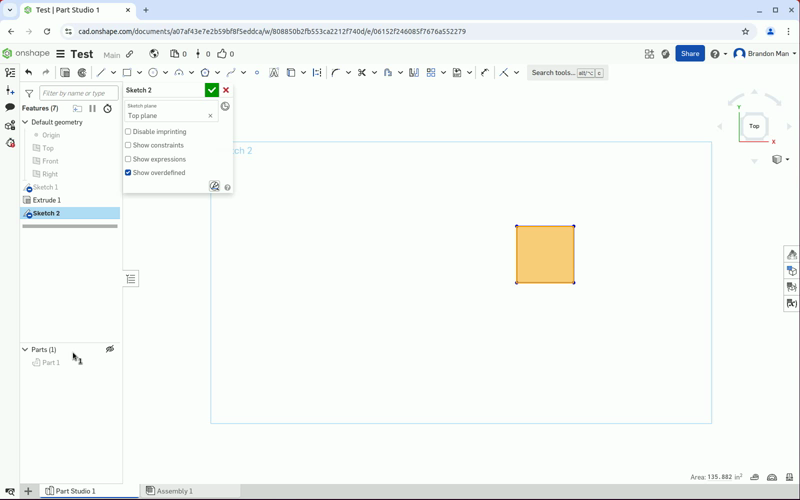
key(shift+y)
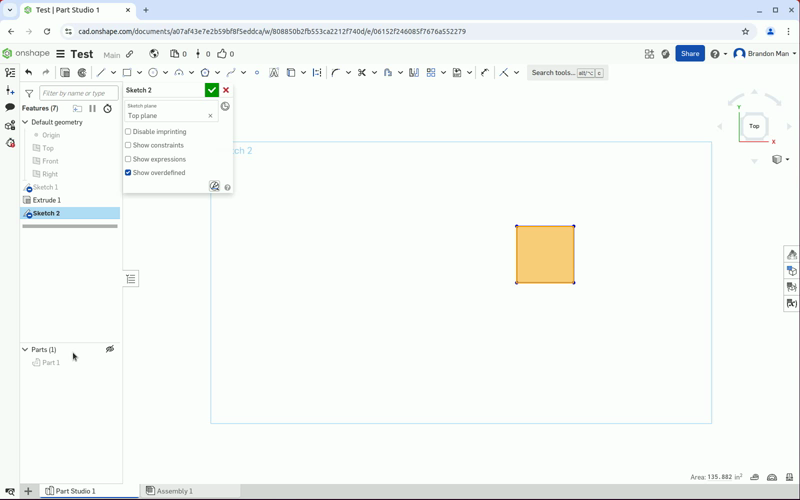
key(shift+e)
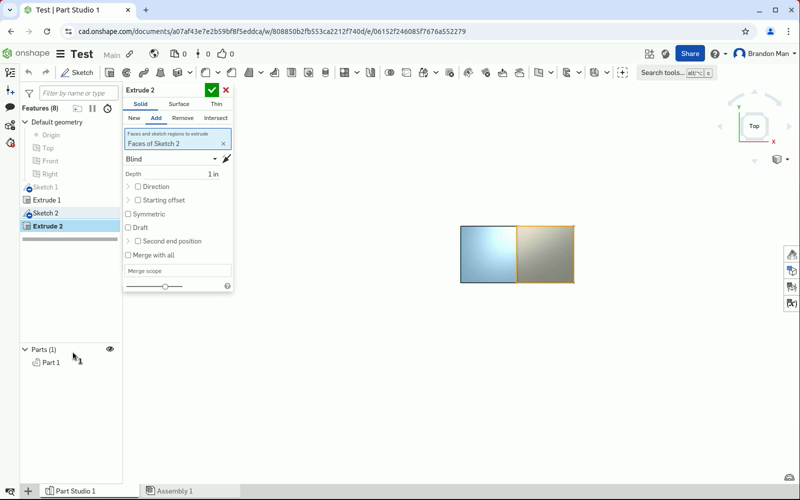
mouse_move(143, 106)
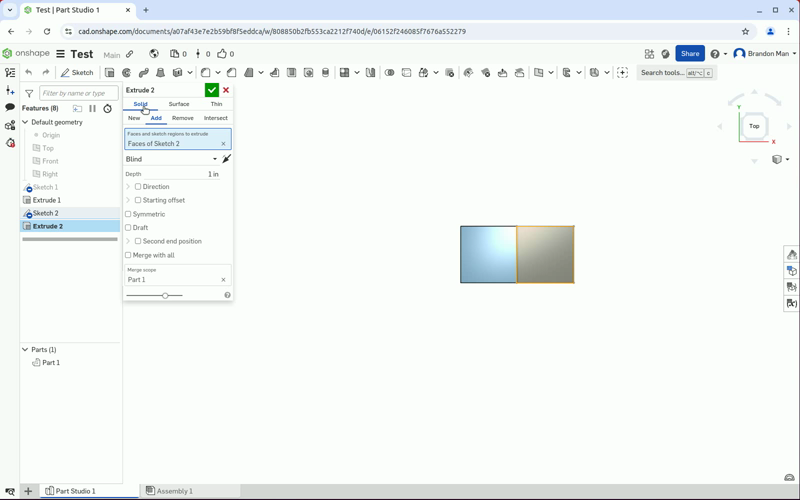
click(143, 106)
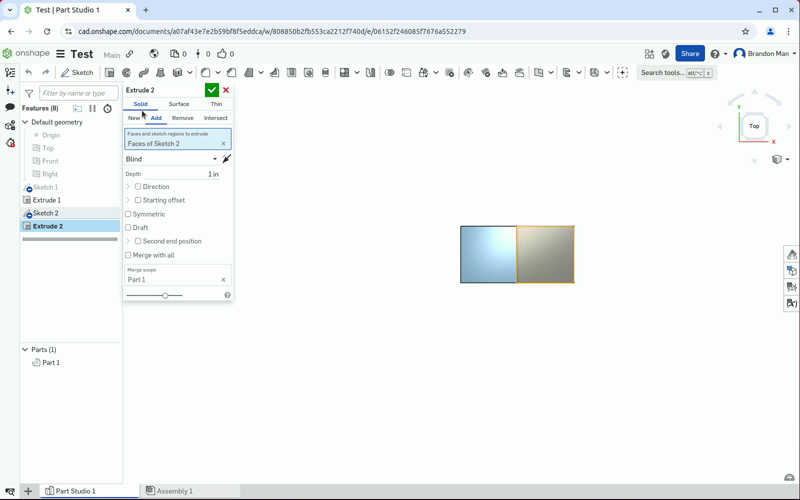
mouse_move(137, 120)
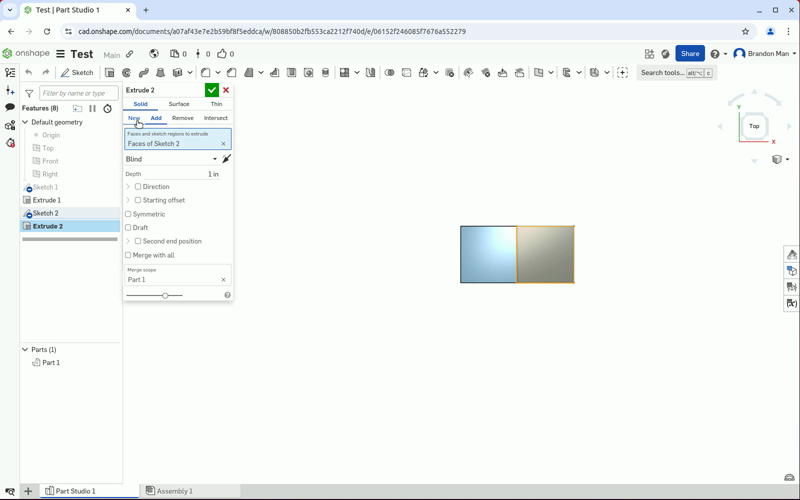
click(137, 120)
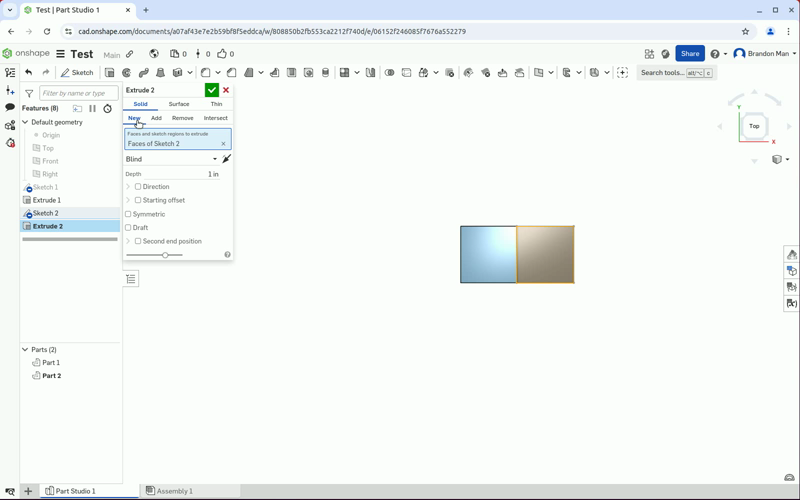
key(tab, 4)
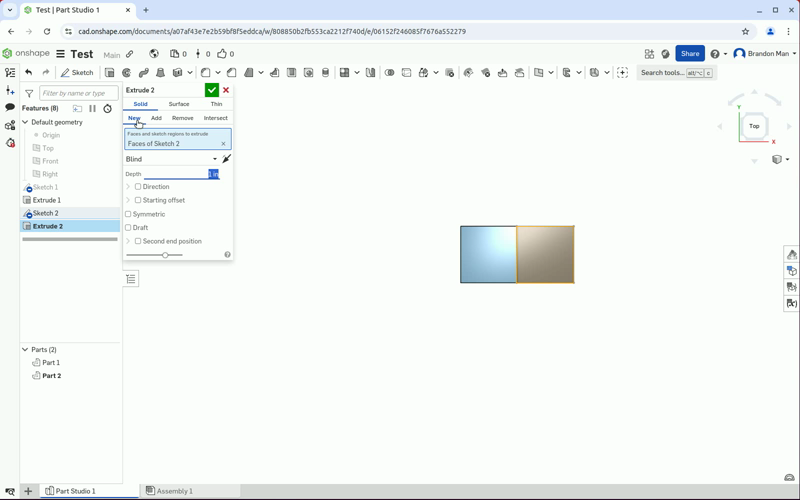
text(-0.241)
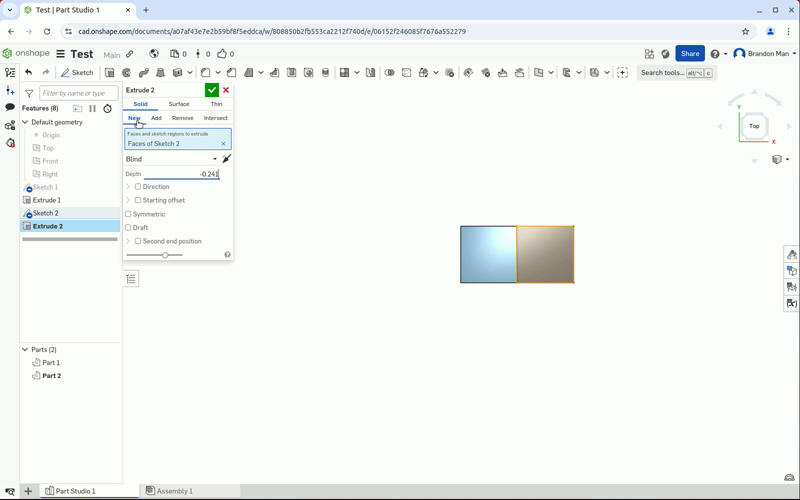
key(enter)
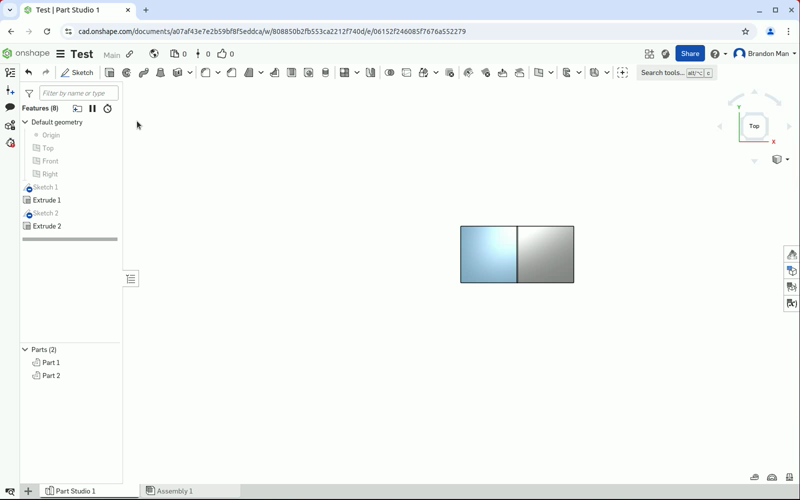
key(shift+h)
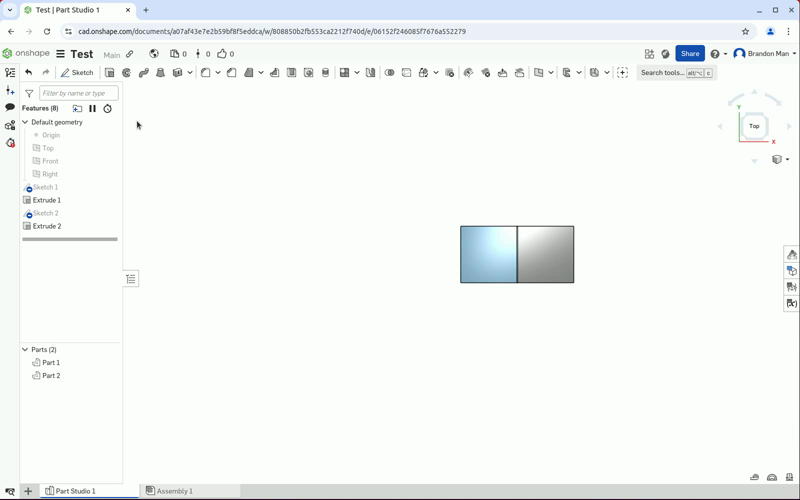
key(shift+h)
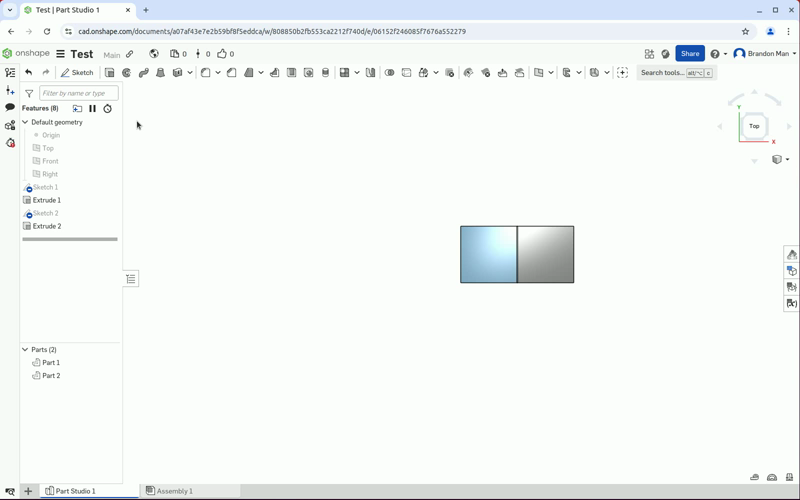
mouse_move(73, 189)
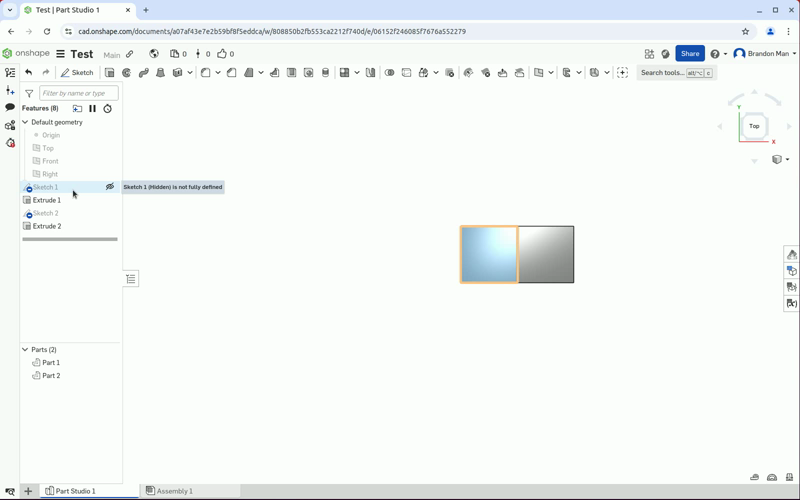
click(73, 189)
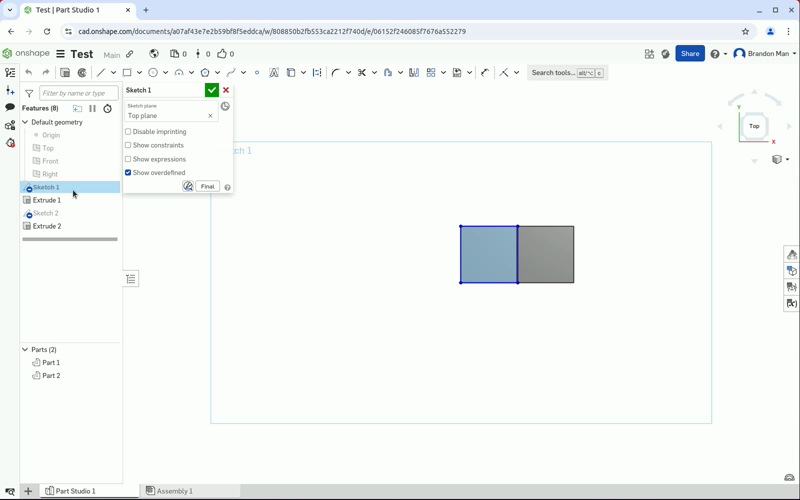
mouse_move(229, 92)
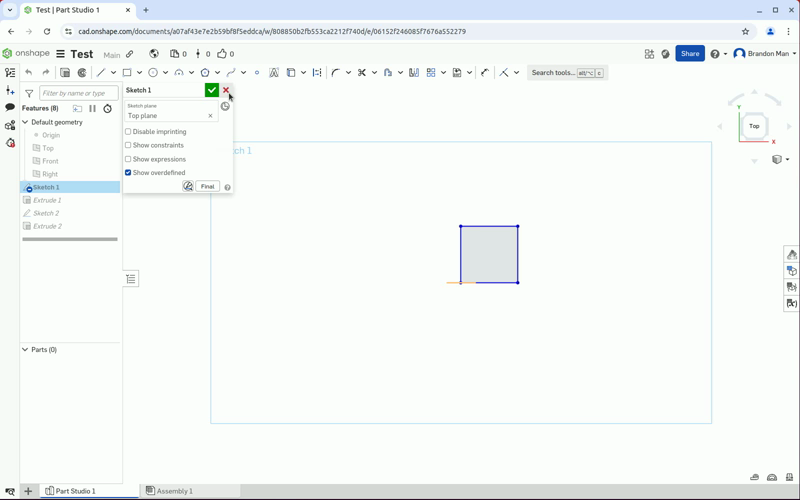
click(229, 92)
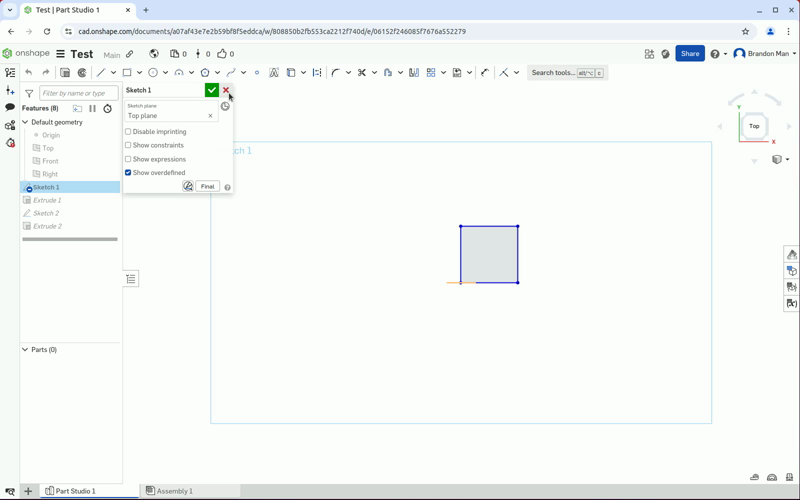
key(shift+s)
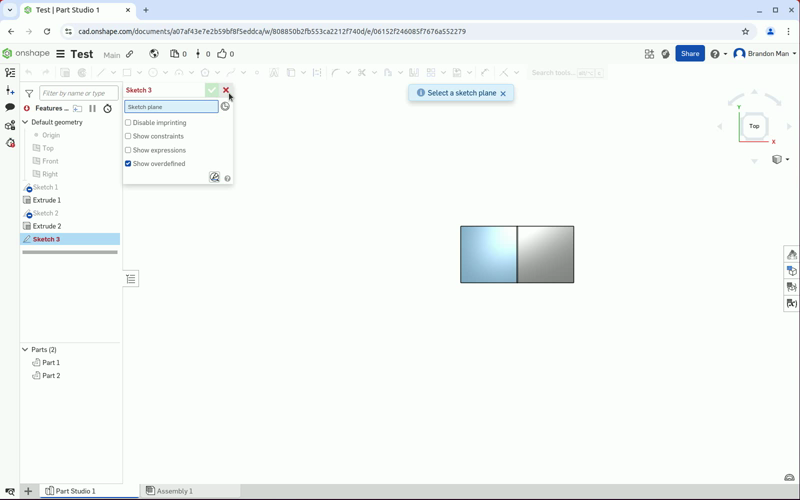
mouse_move(73, 150)
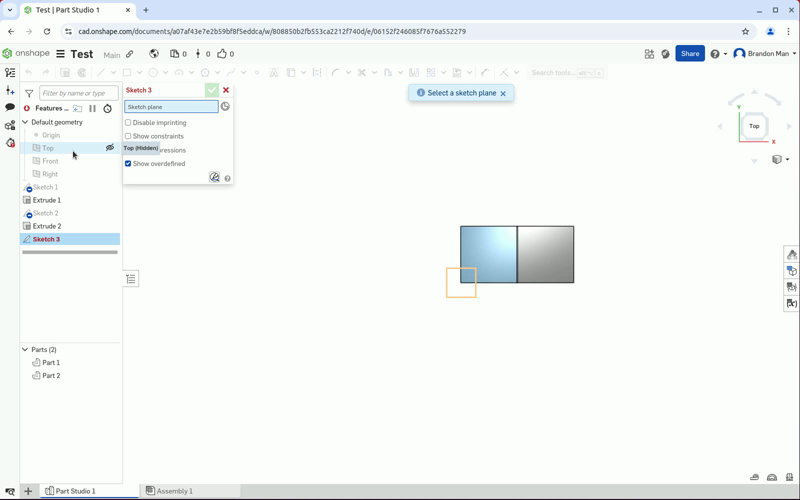
click(73, 150)
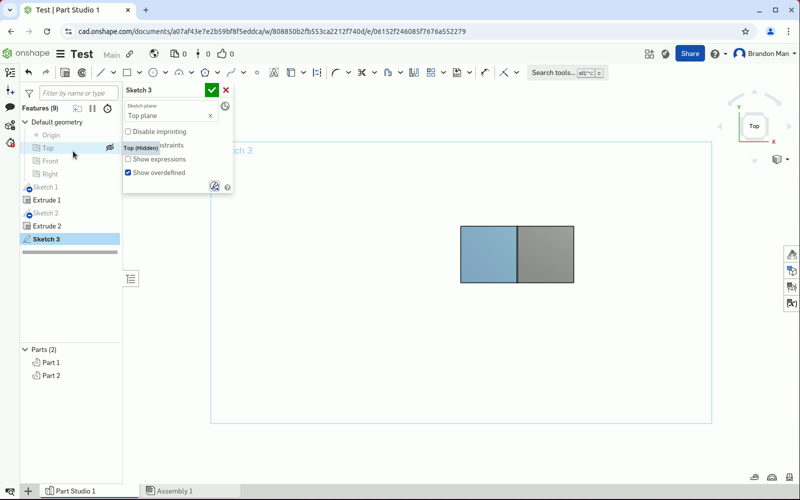
mouse_move(73, 352)
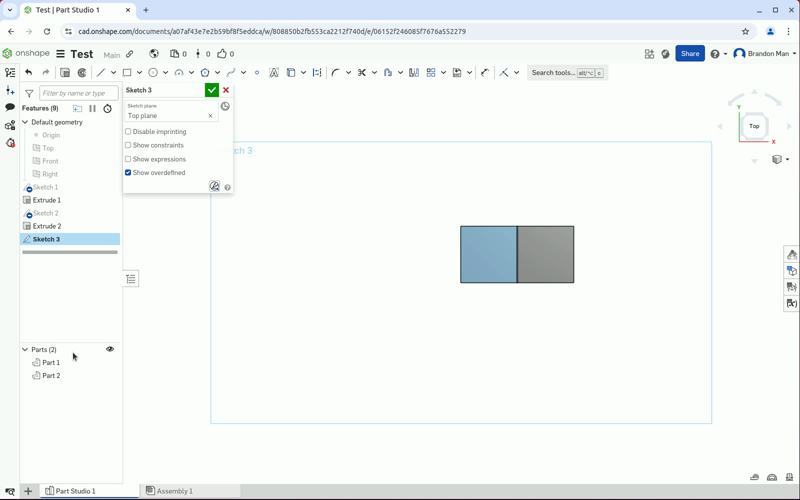
key(y)
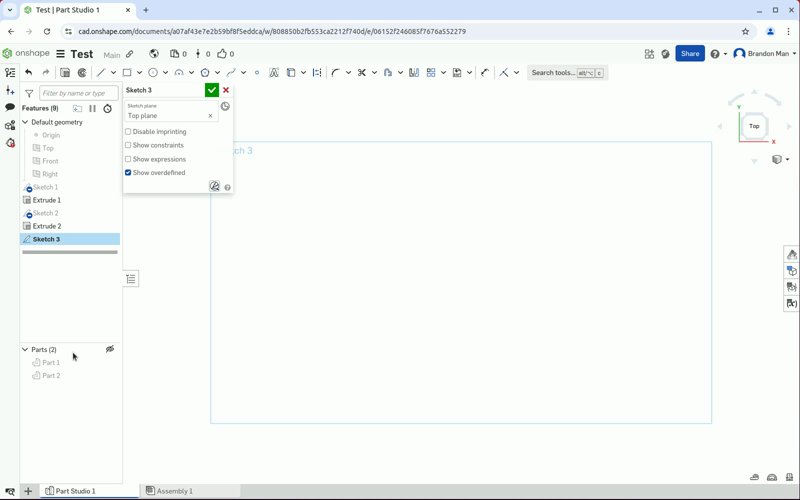
key(l)
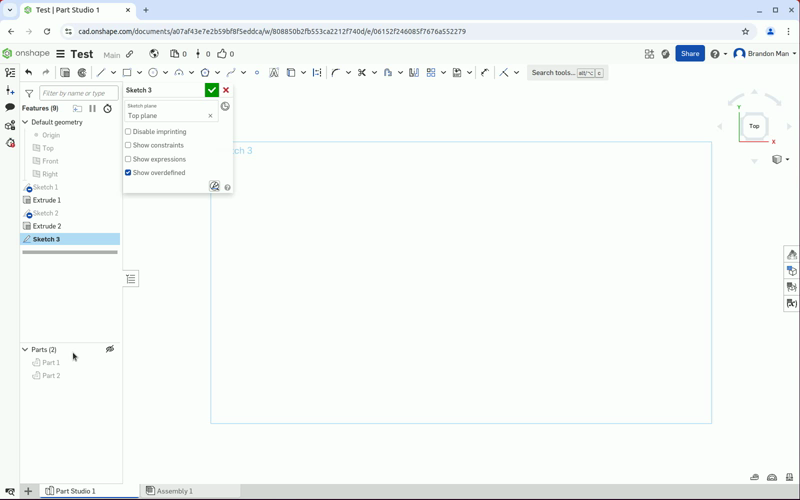
key_down(shift)
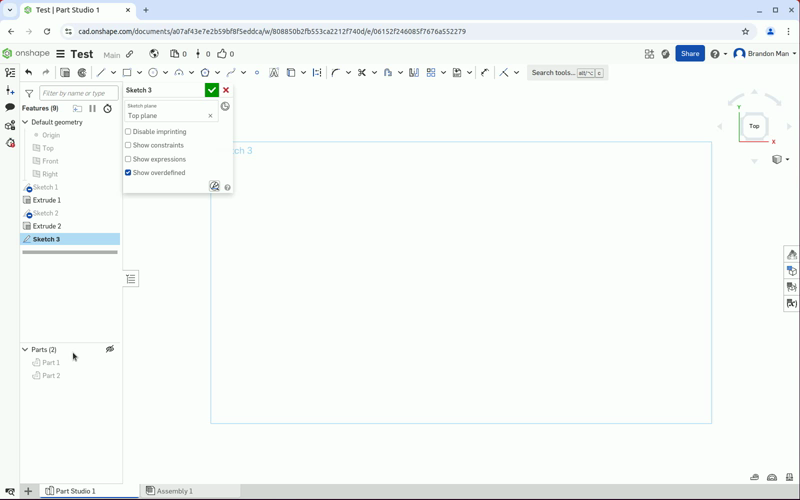
mouse_move(460, 282)
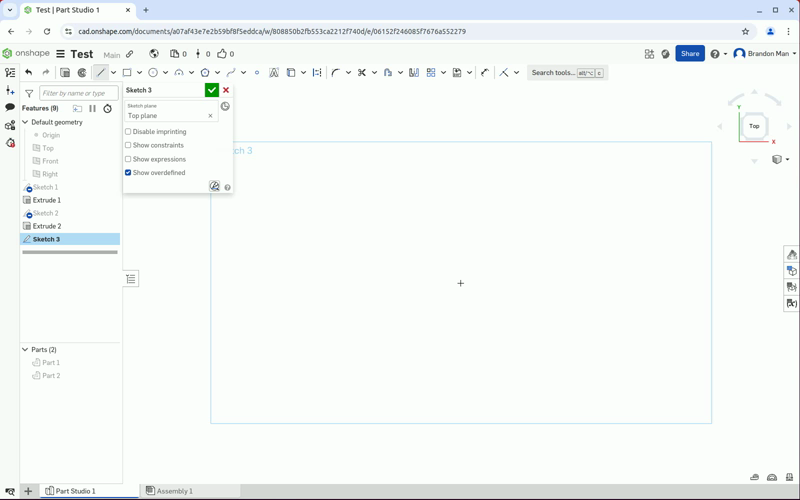
click(460, 282)
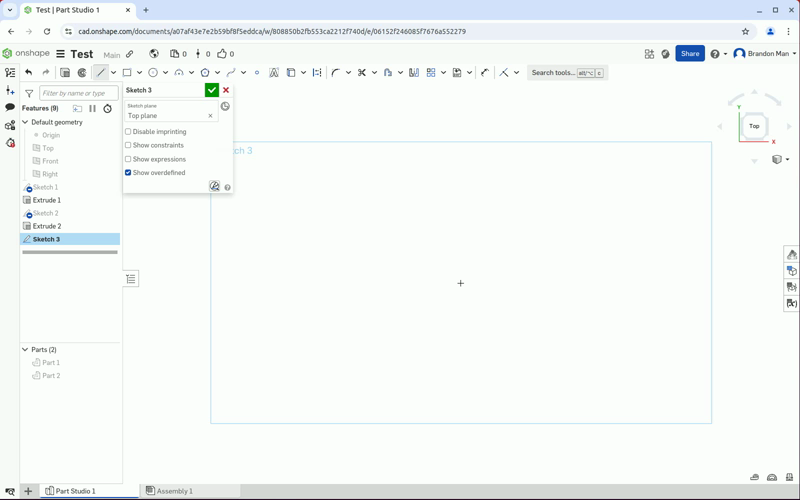
key_up(shift)
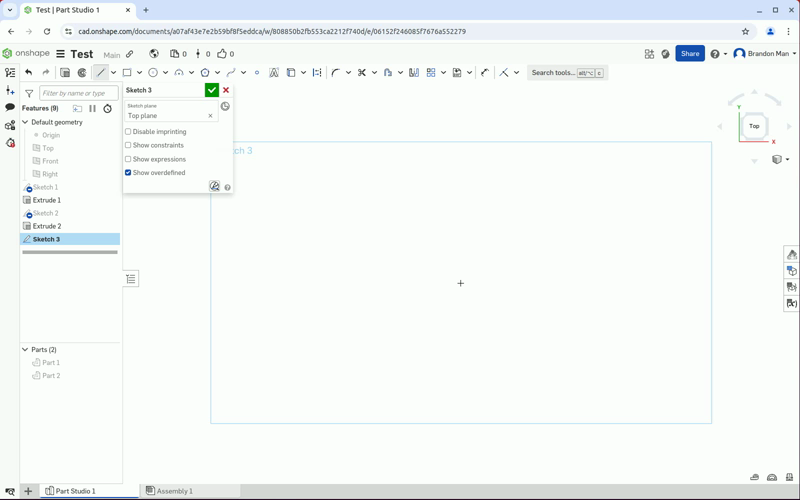
key_down(shift)
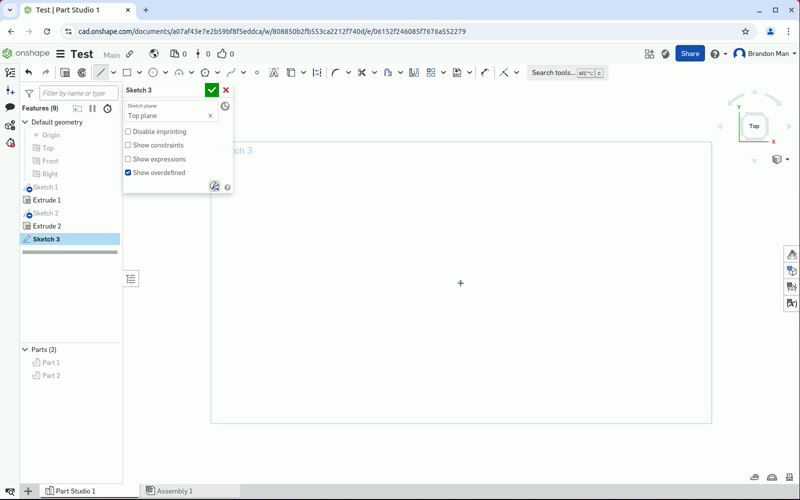
mouse_move(573, 282)
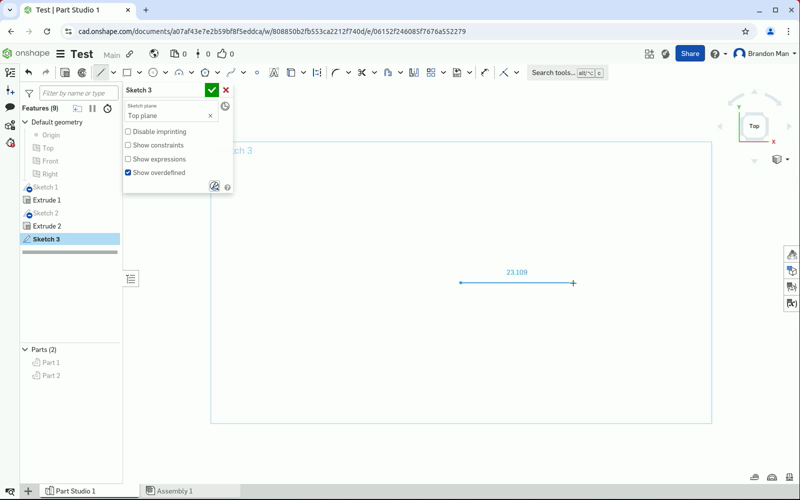
click(573, 282)
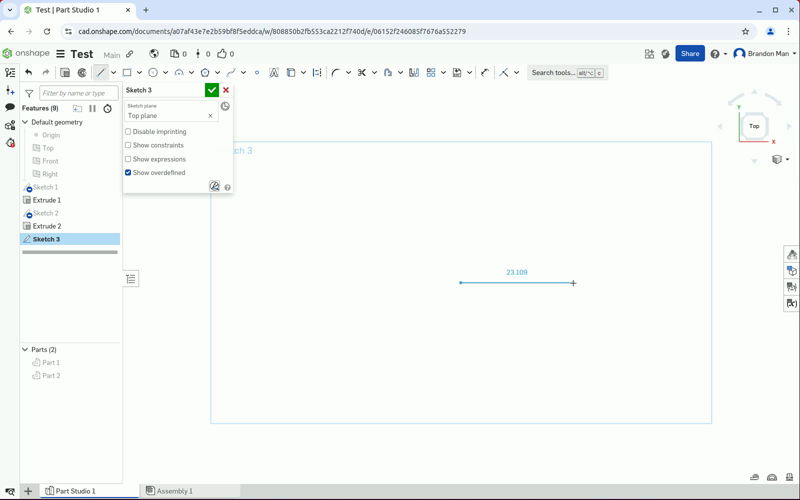
key_up(shift)
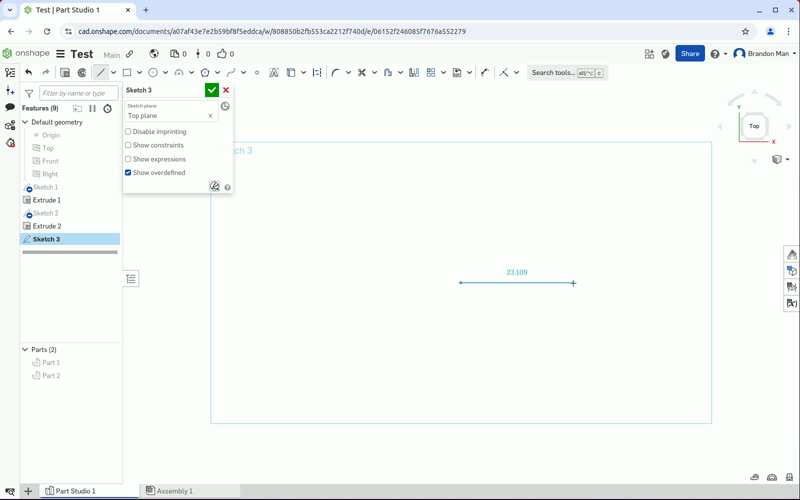
key_down(shift)
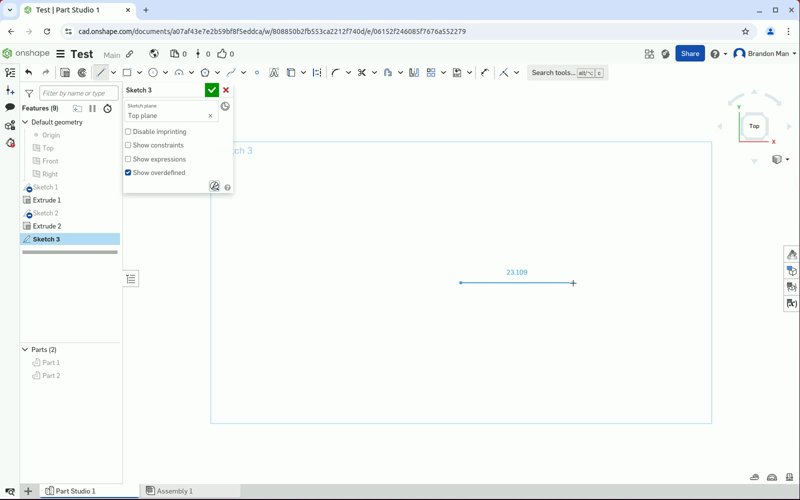
mouse_move(589, 282)
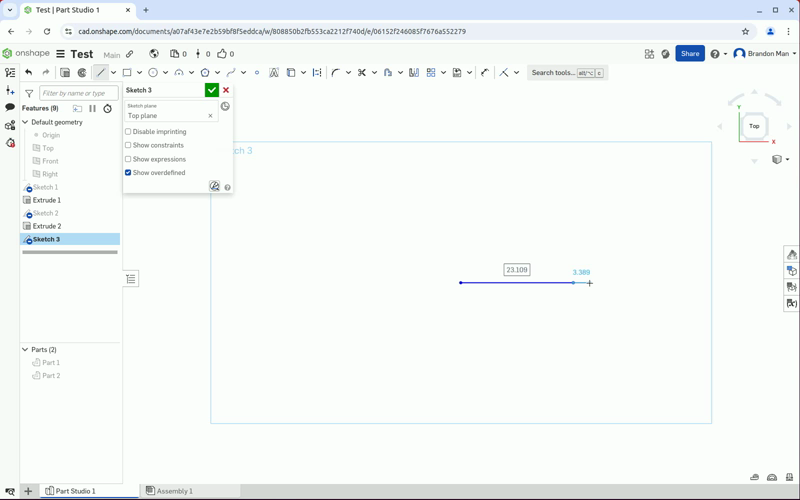
mouse_move(573, 226)
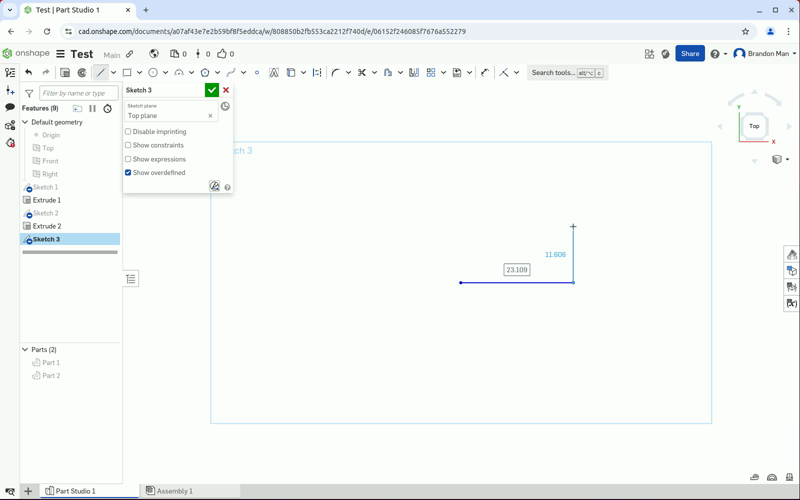
click(573, 226)
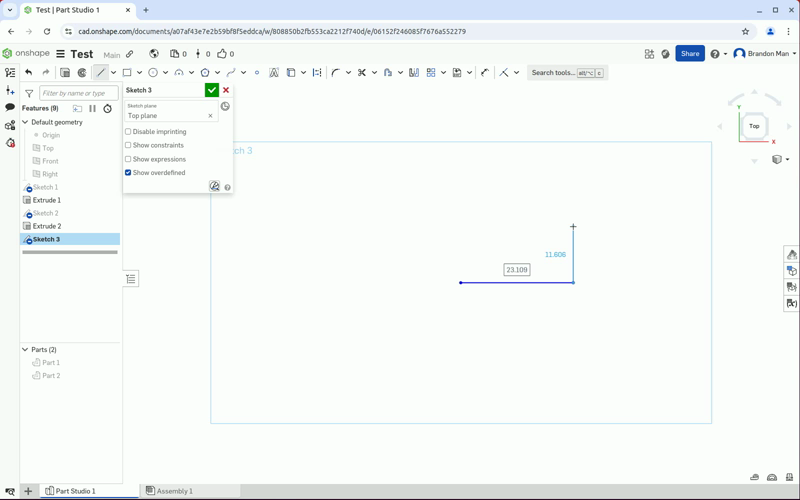
key_up(shift)
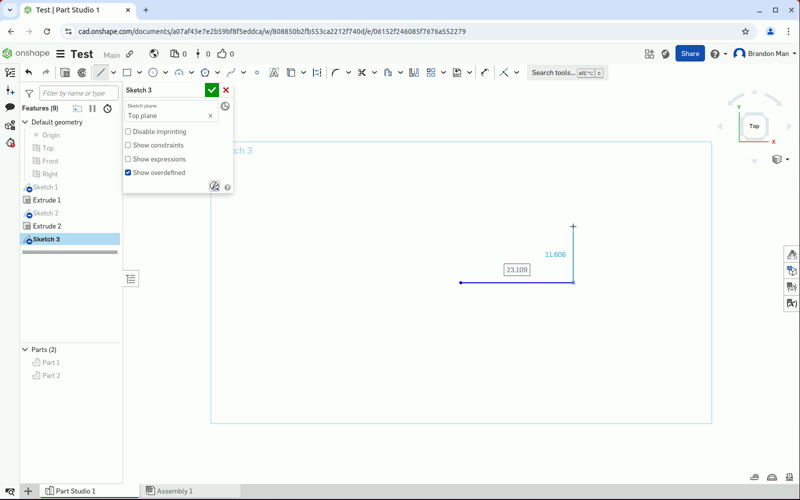
key_down(shift)
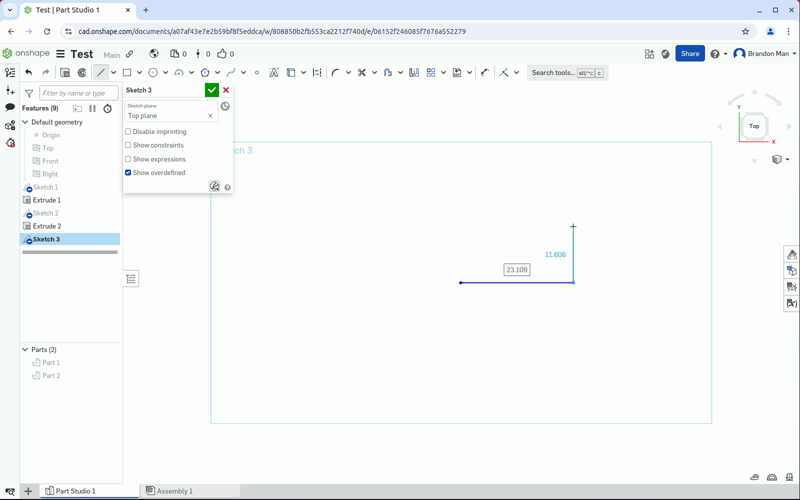
mouse_move(460, 226)
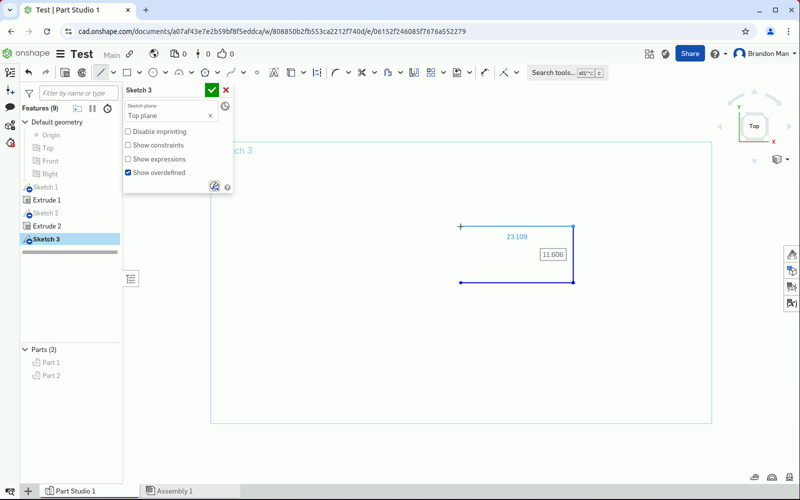
click(460, 226)
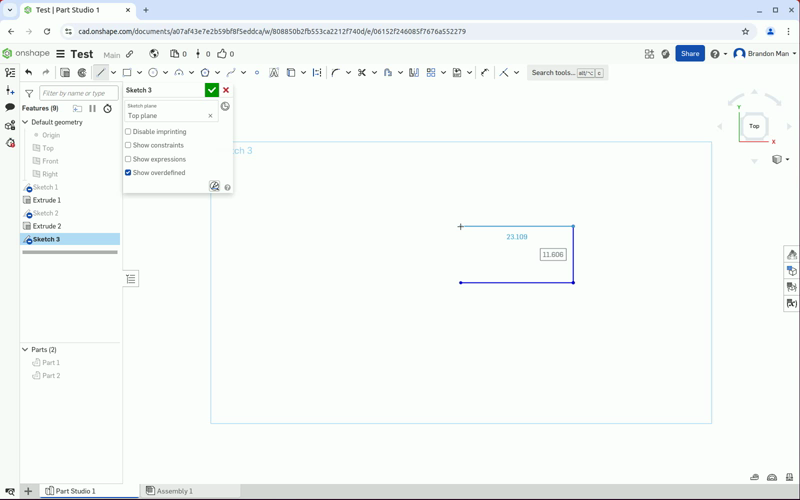
key_up(shift)
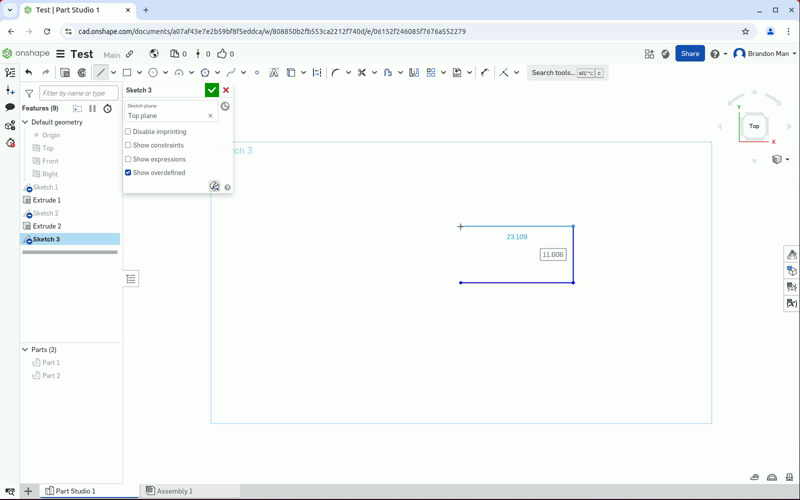
mouse_move(490, 226)
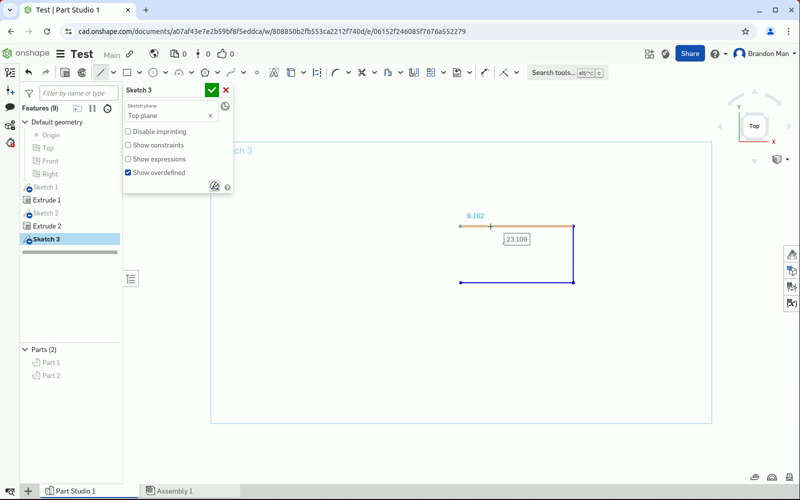
key_down(shift)
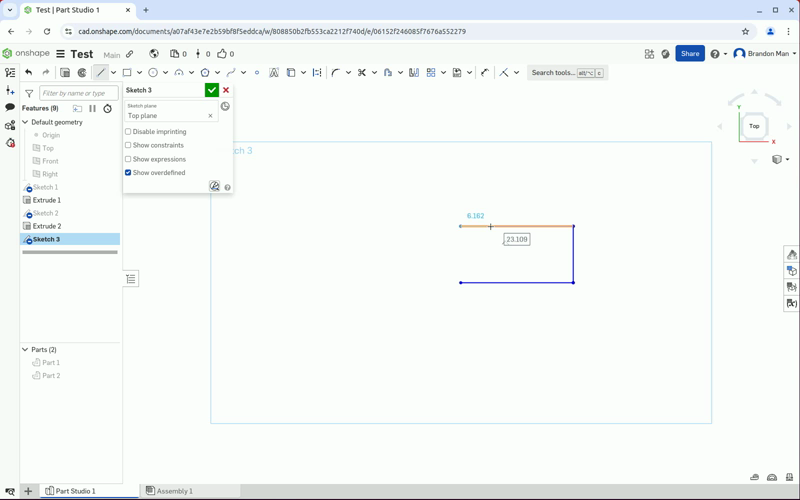
mouse_move(460, 282)
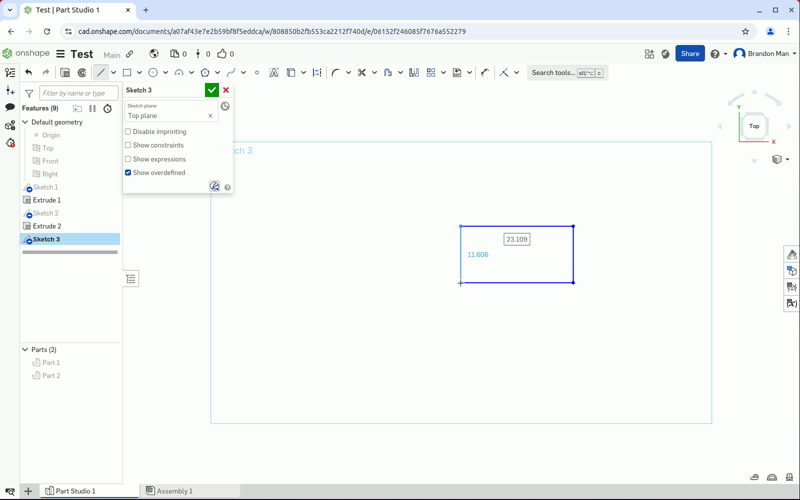
key_up(shift)
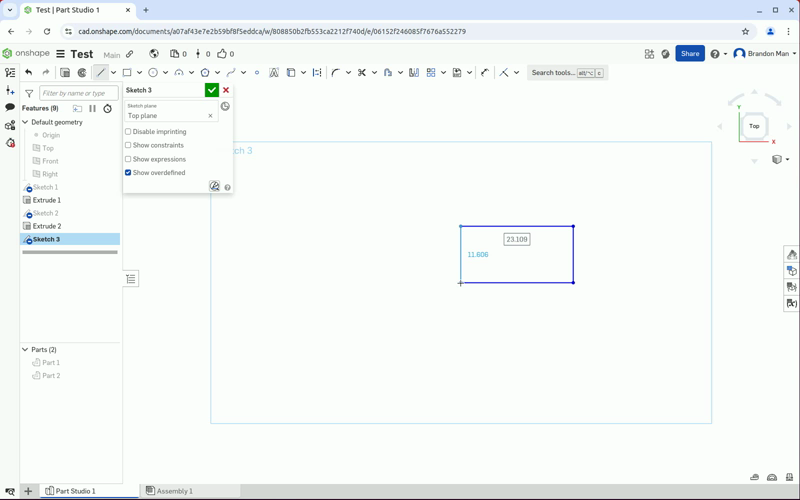
click(460, 282)
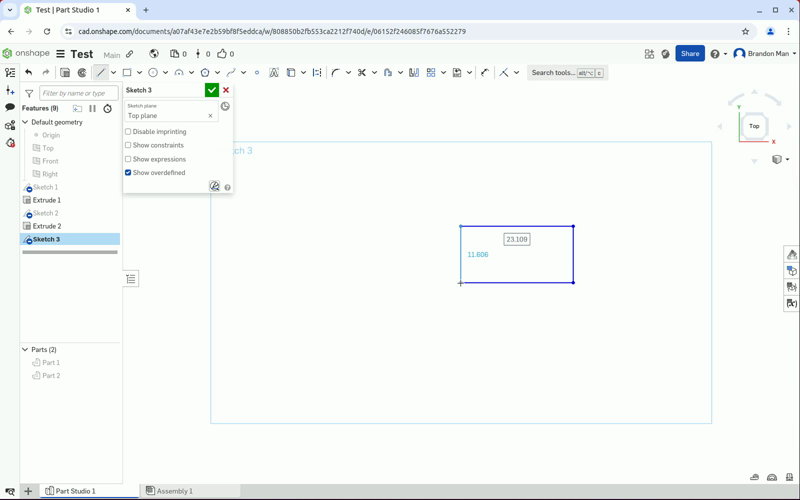
key(esc)
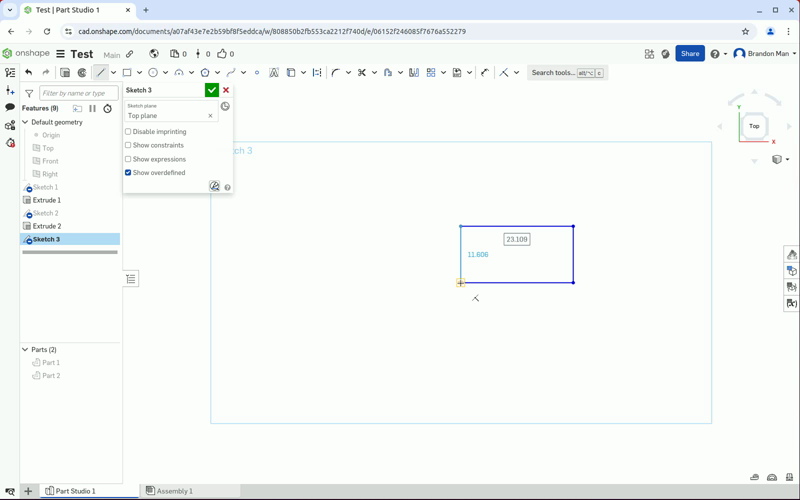
key(l)
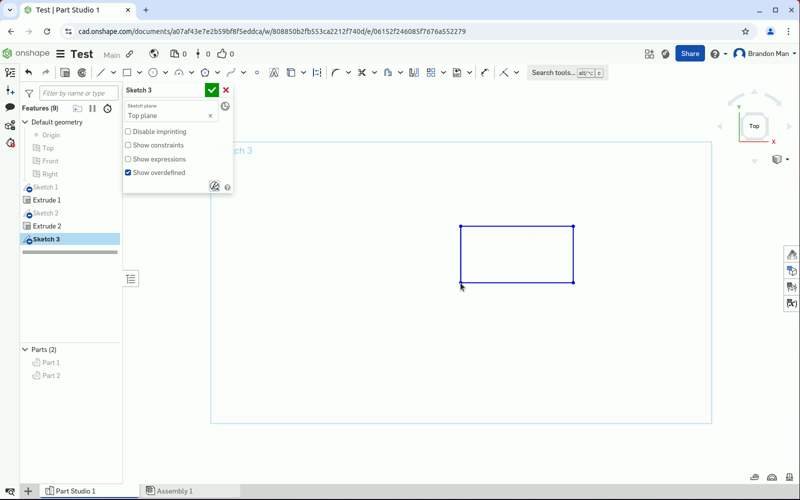
key_down(shift)
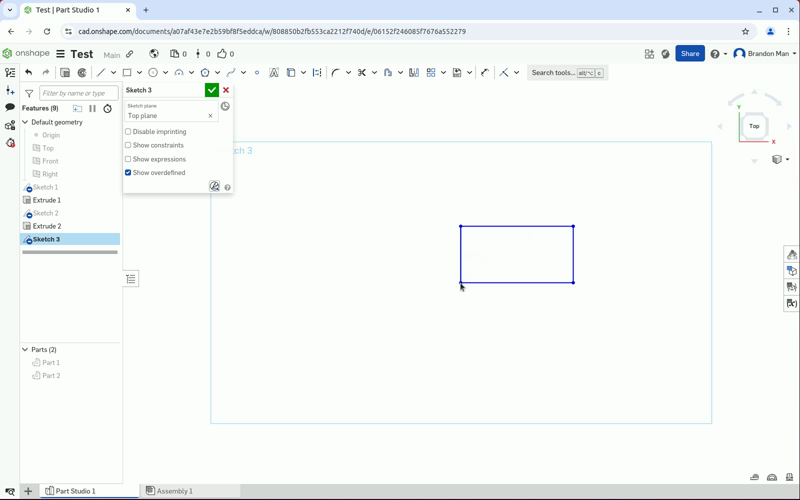
mouse_move(460, 282)
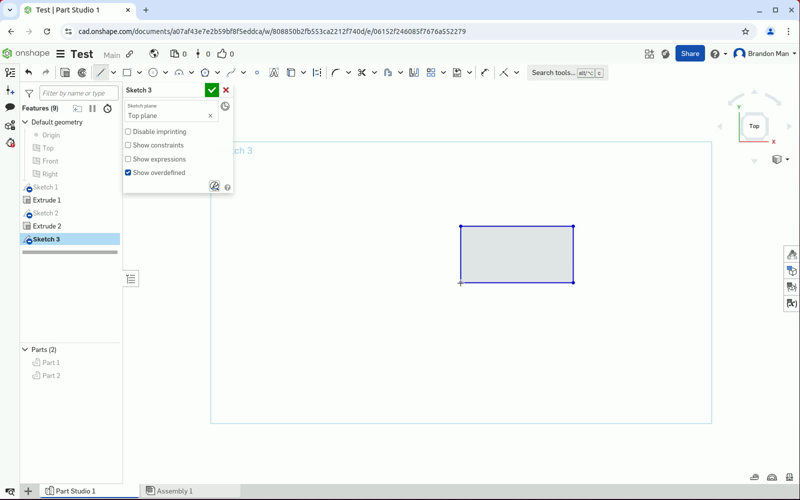
click(460, 282)
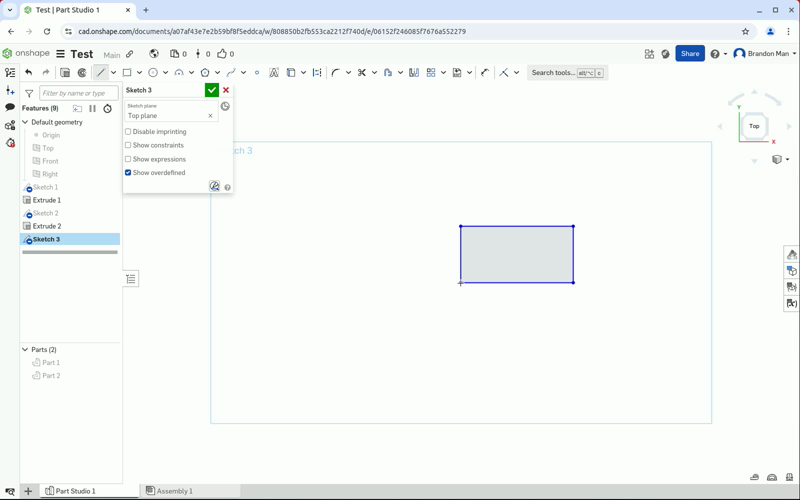
key_up(shift)
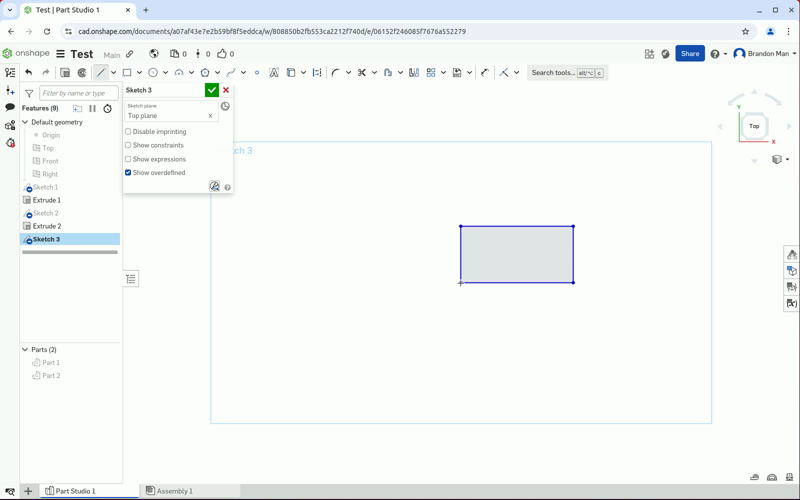
key_down(shift)
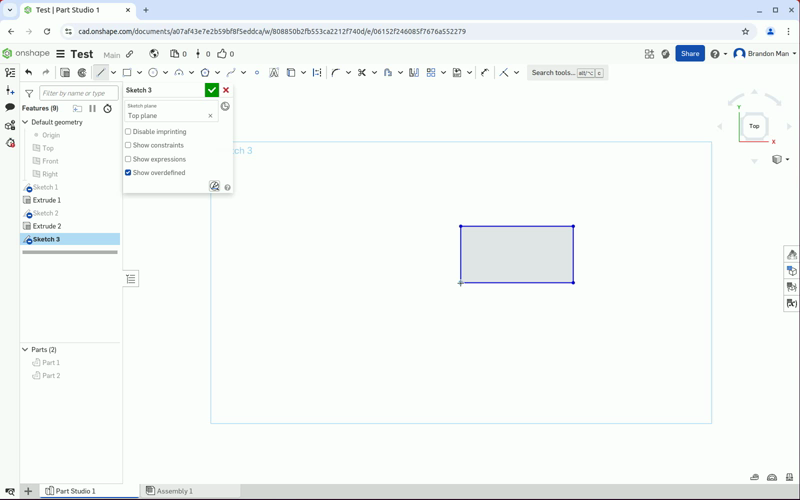
mouse_move(573, 282)
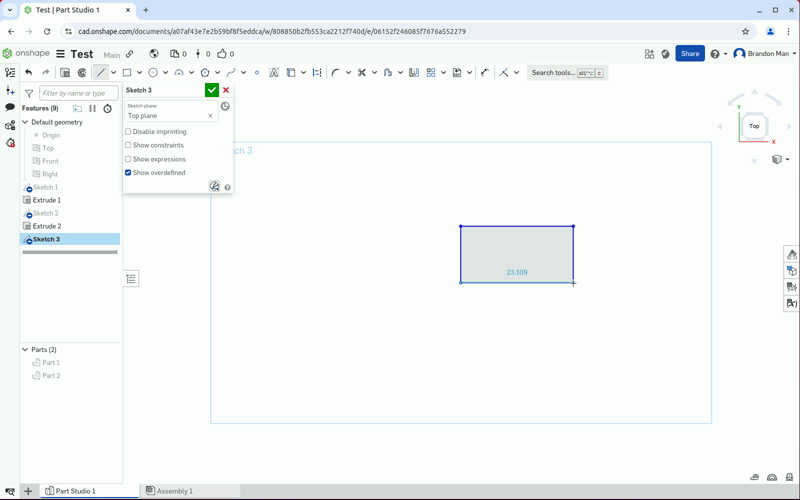
click(573, 282)
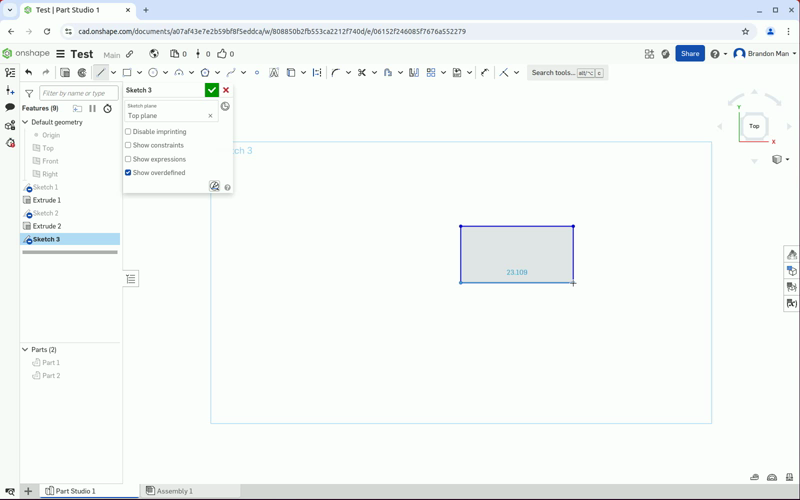
key_up(shift)
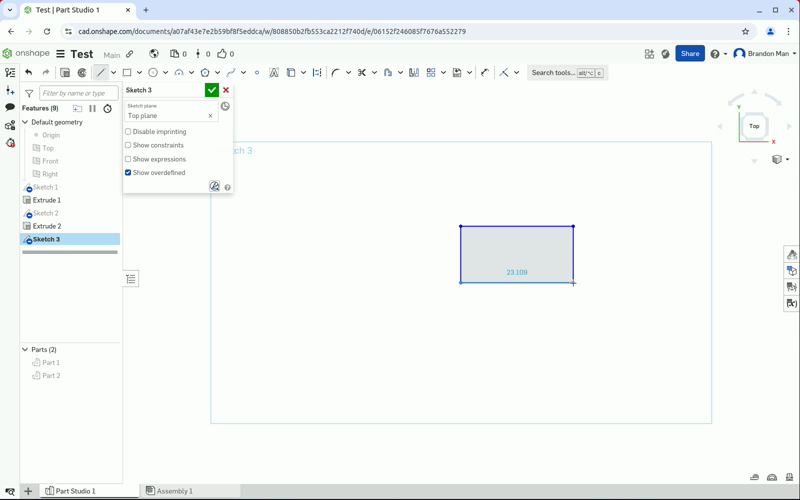
key_down(shift)
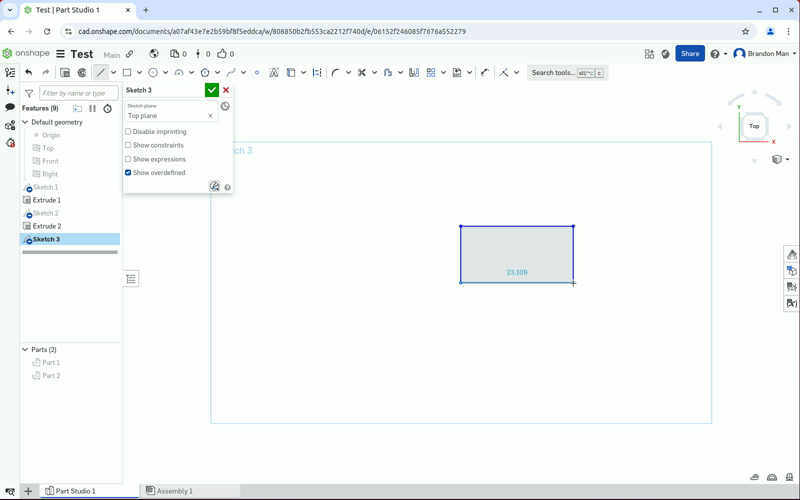
mouse_move(589, 282)
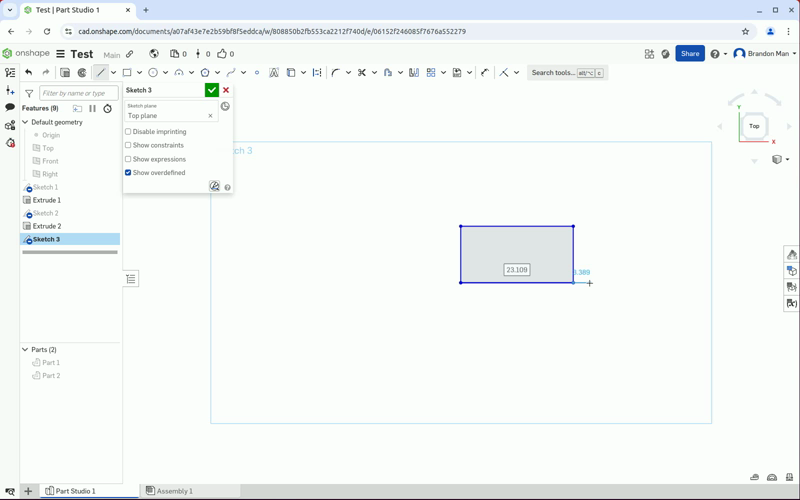
mouse_move(573, 227)
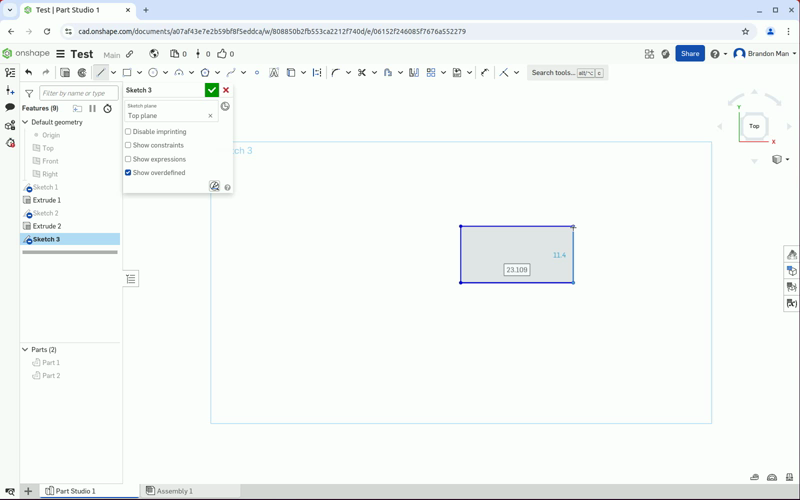
scroll(6)
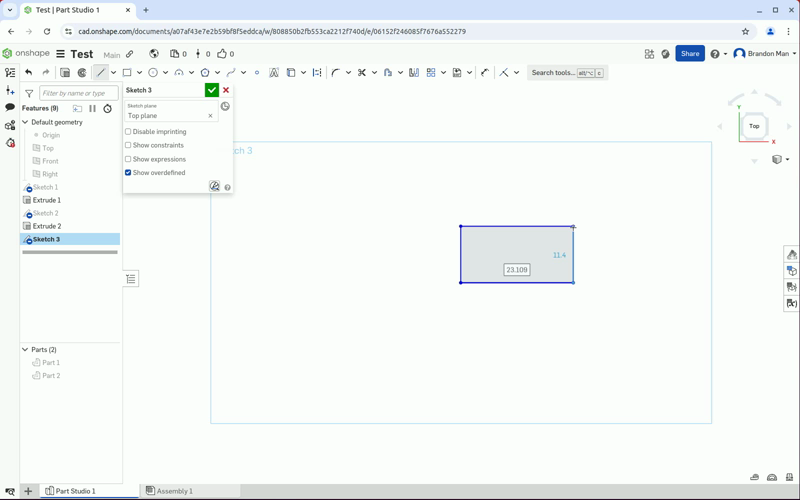
scroll(6)
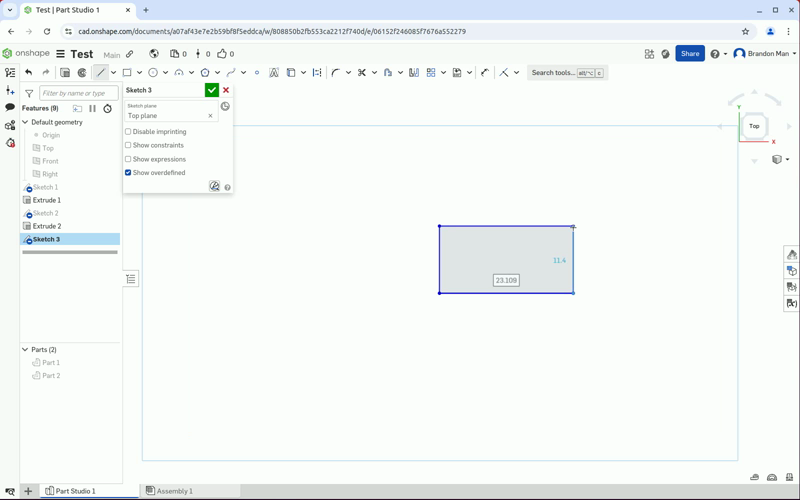
scroll(6)
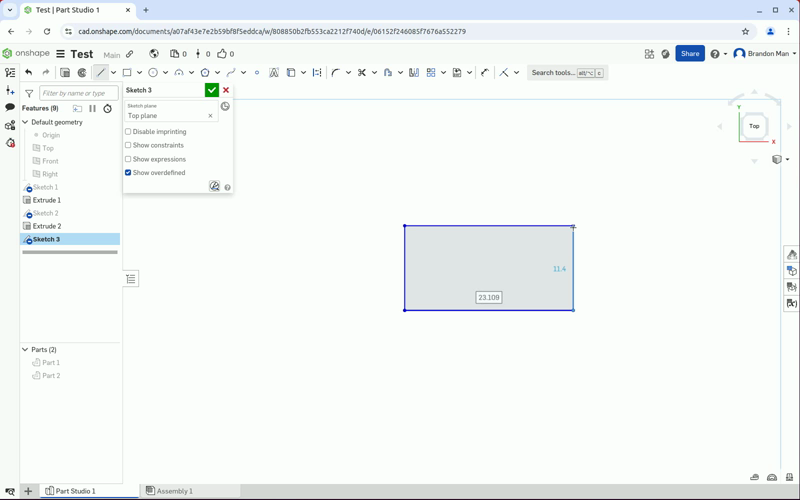
scroll(6)
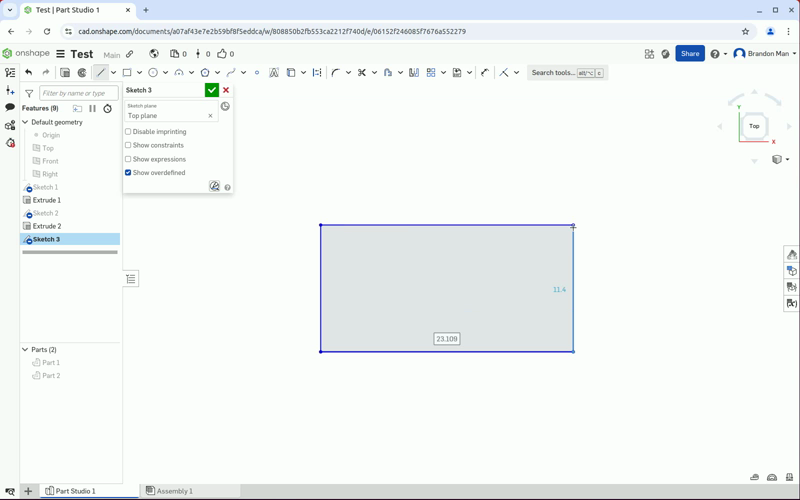
scroll(6)
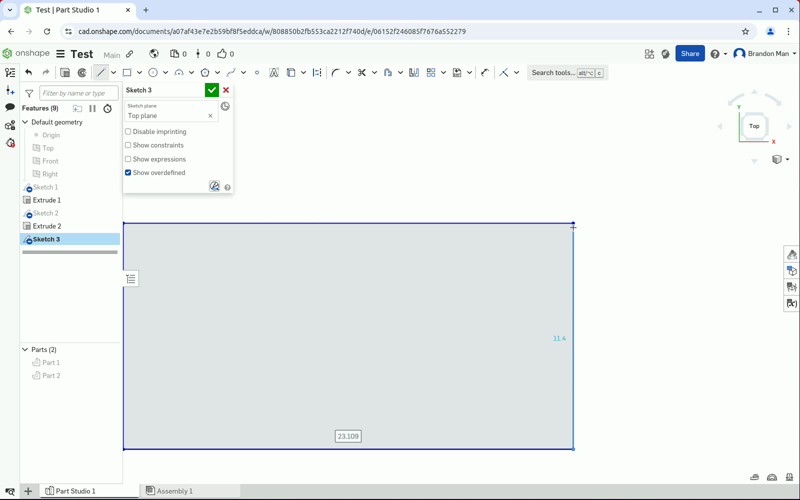
scroll(6)
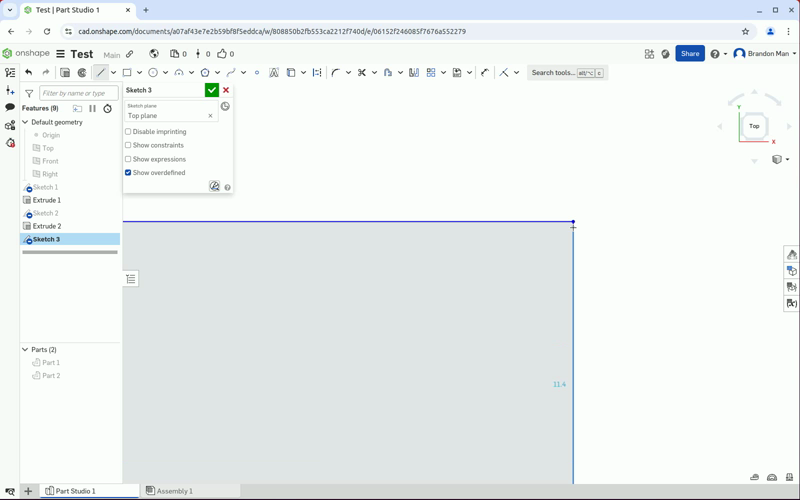
scroll(6)
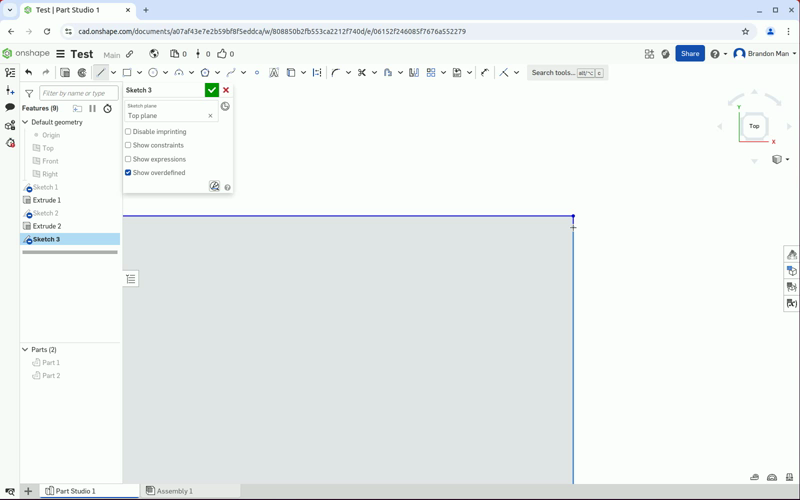
click(573, 227)
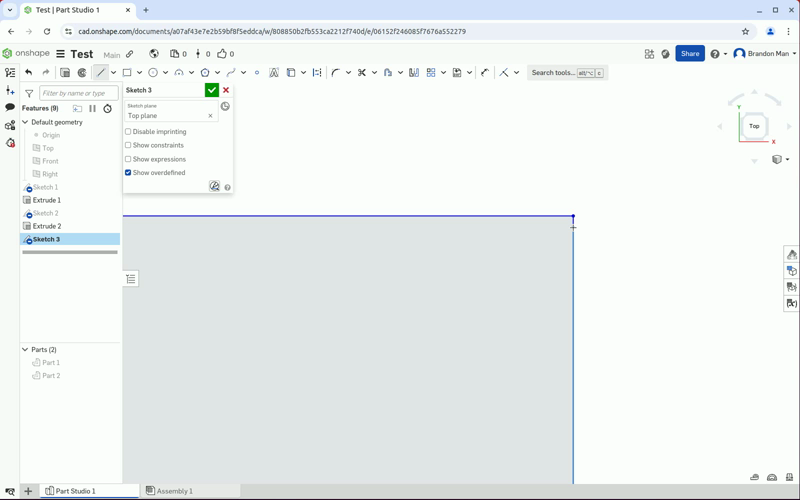
scroll(-6)
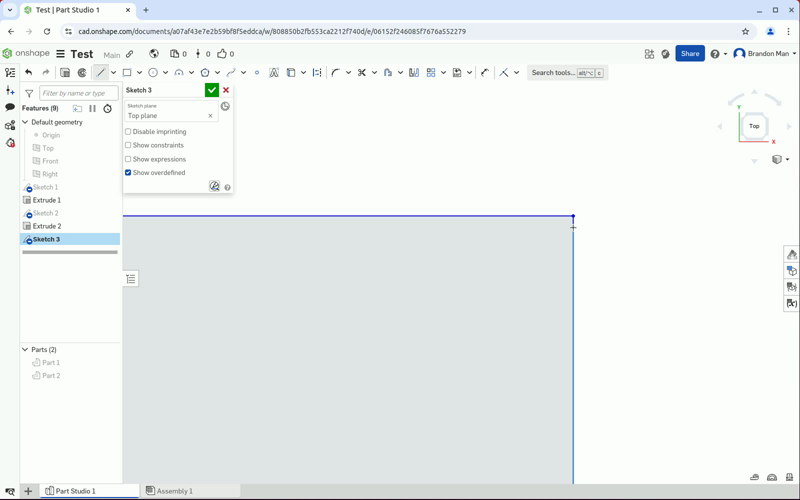
scroll(-6)
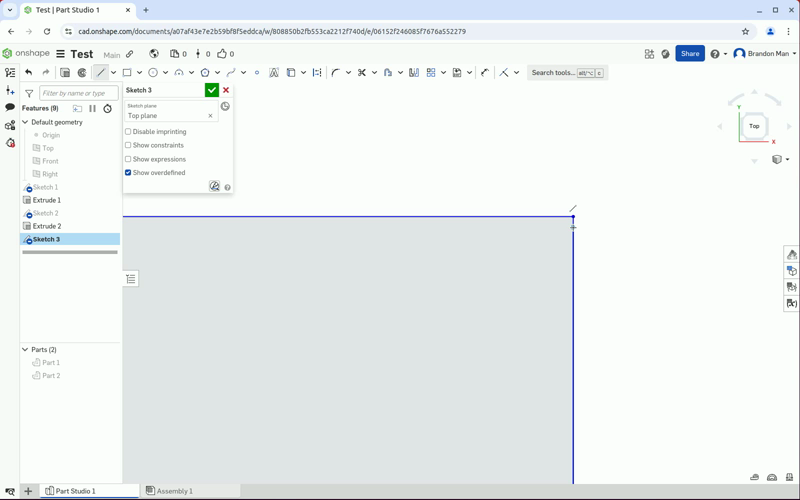
scroll(-6)
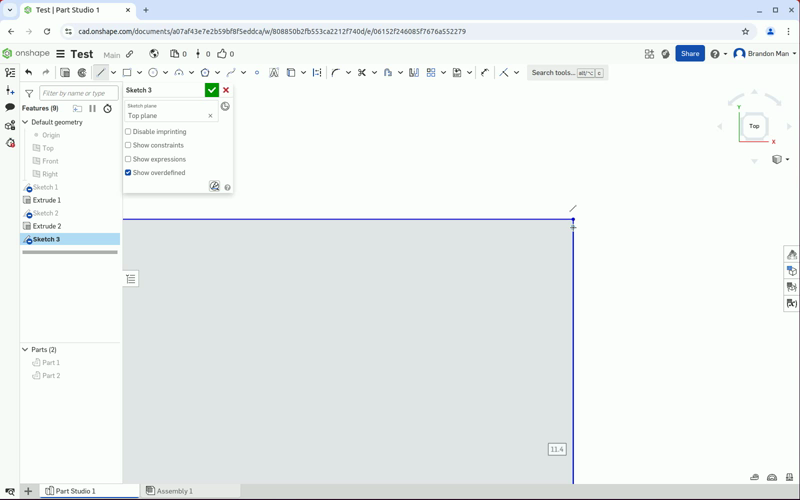
scroll(-6)
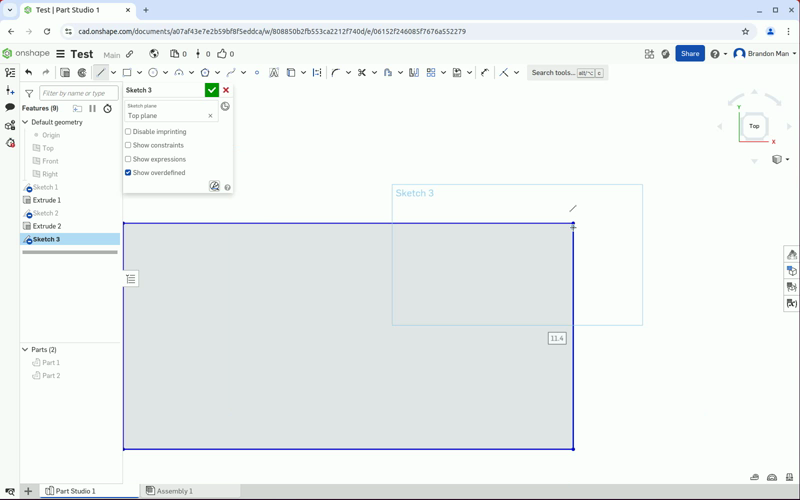
scroll(-6)
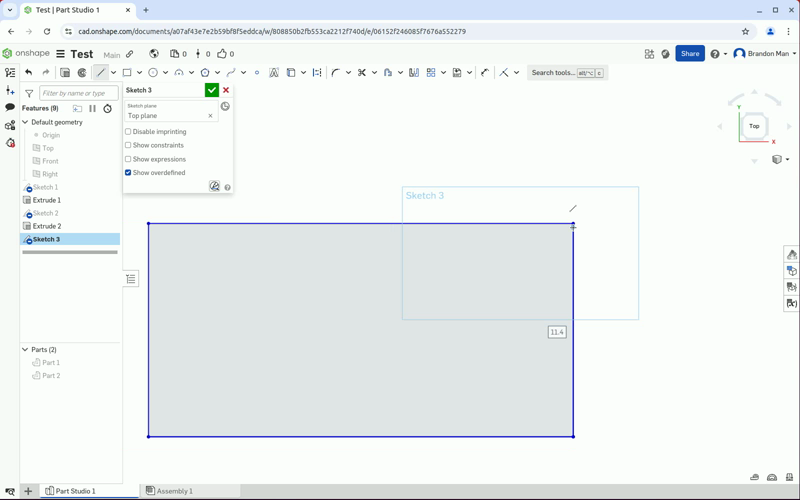
scroll(-6)
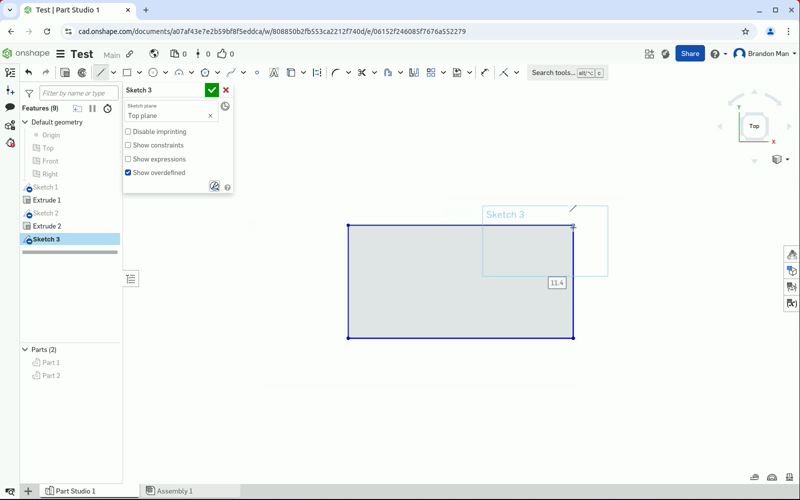
scroll(-6)
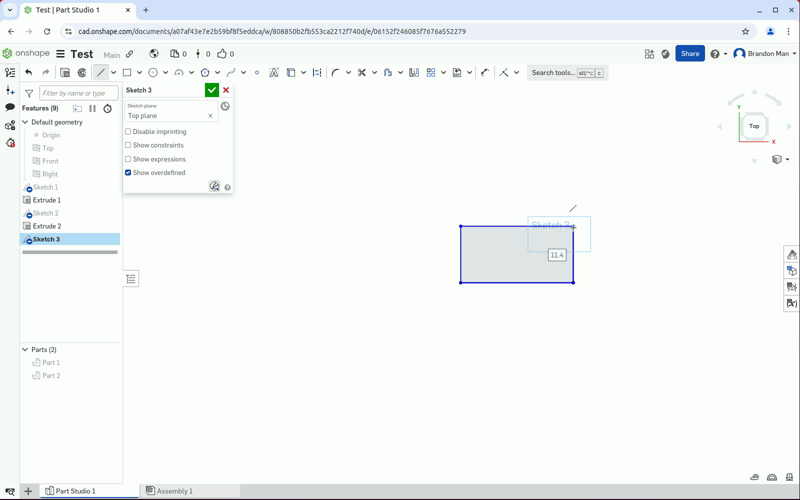
key_up(shift)
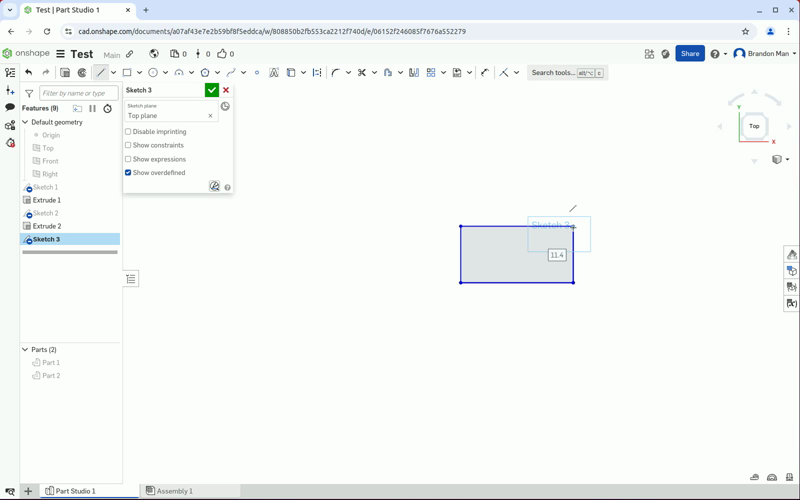
key_down(shift)
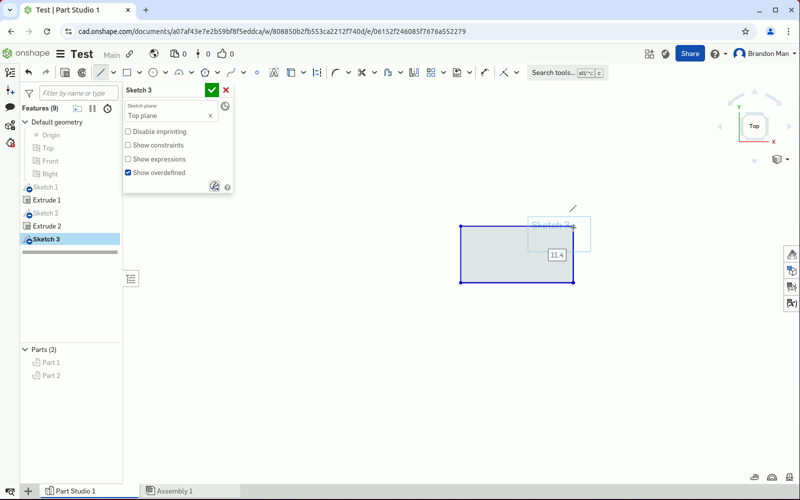
mouse_move(460, 227)
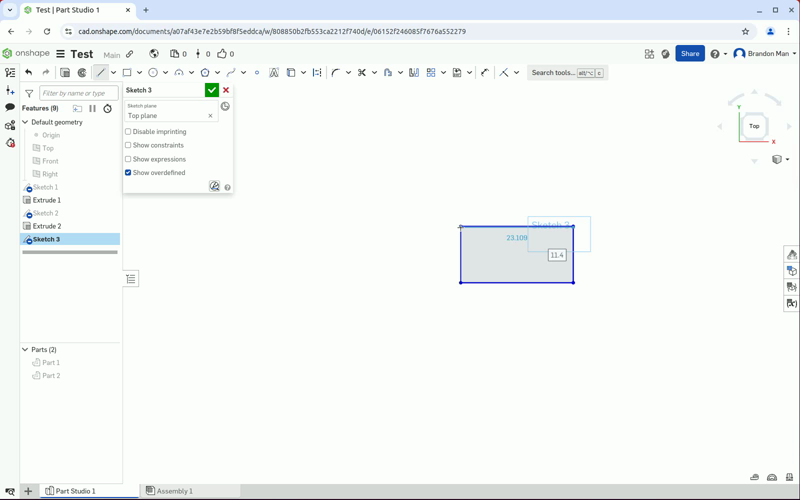
scroll(6)
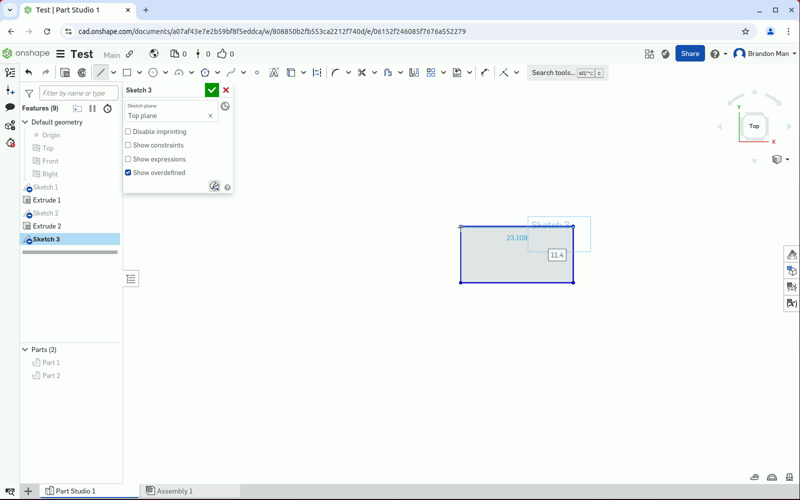
scroll(6)
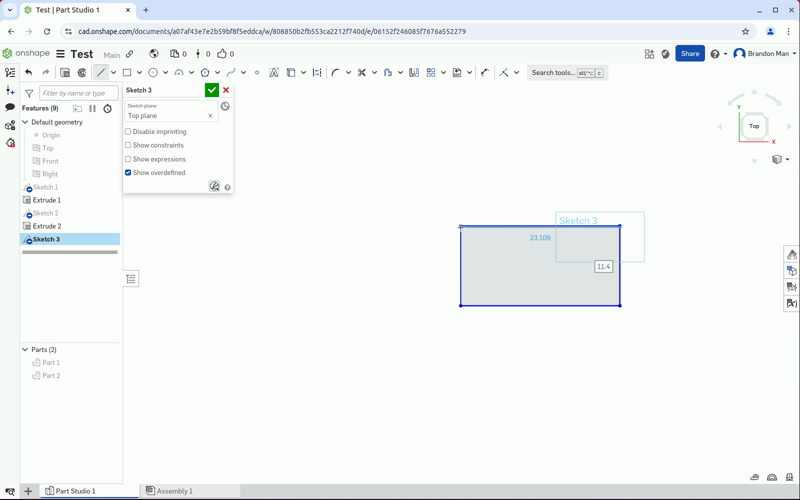
scroll(6)
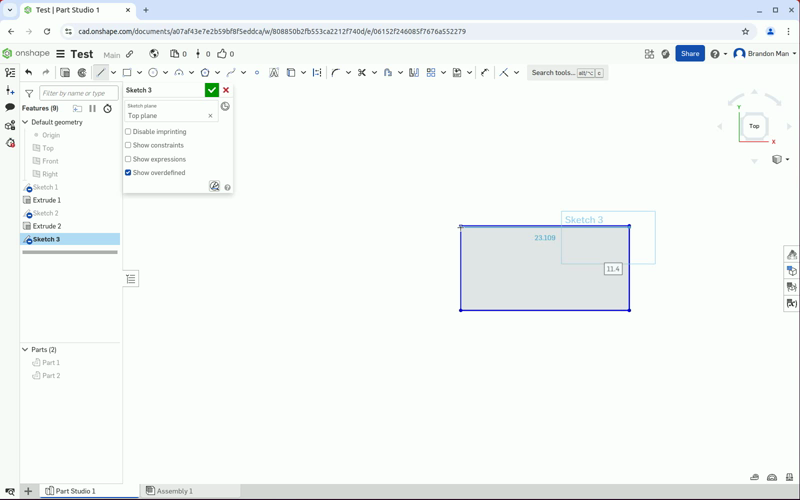
scroll(6)
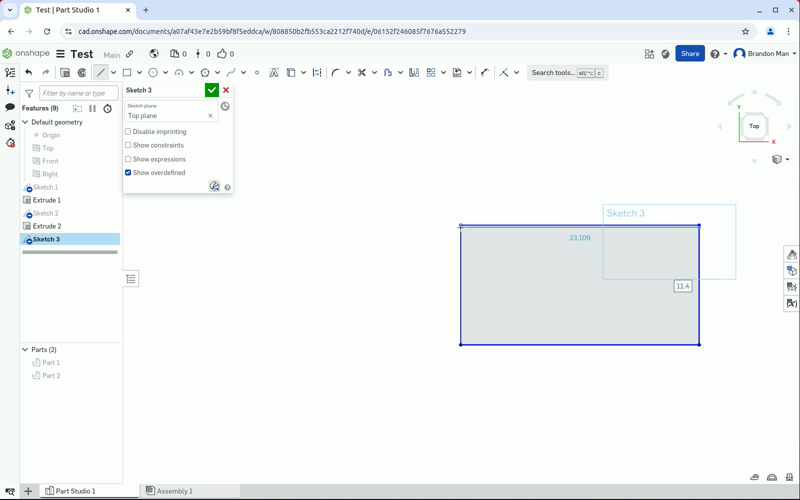
scroll(6)
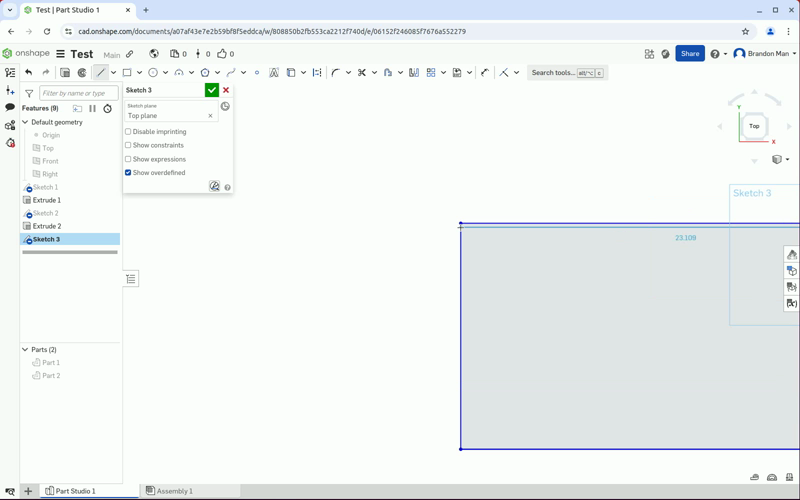
scroll(6)
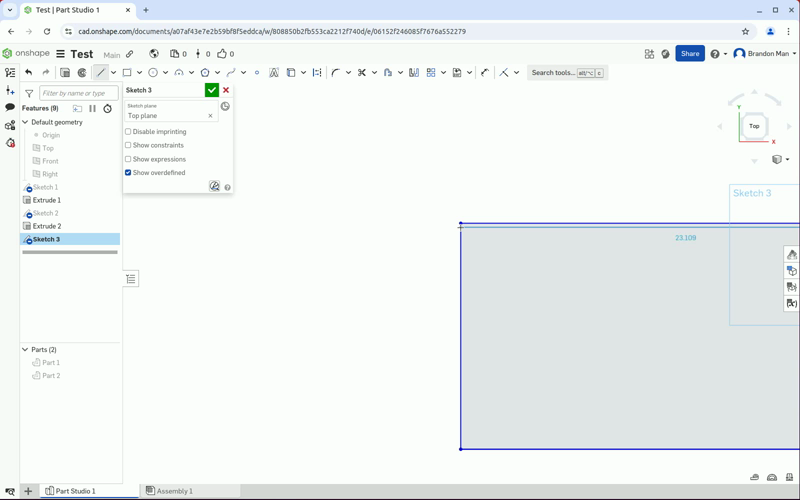
scroll(6)
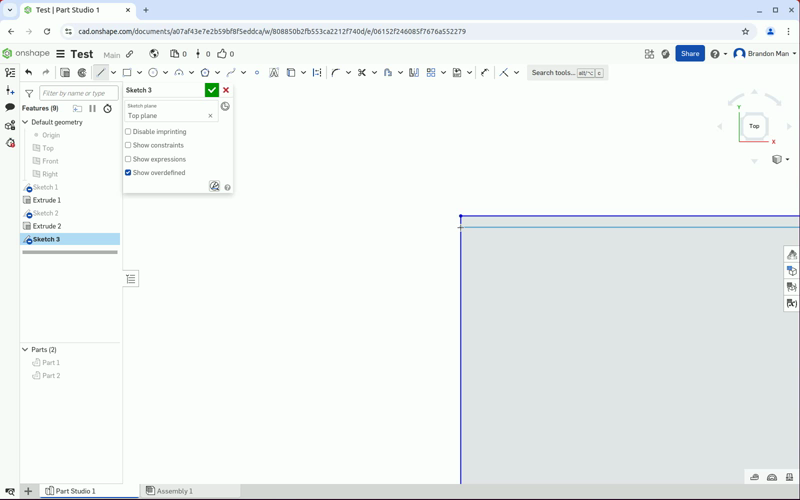
click(460, 227)
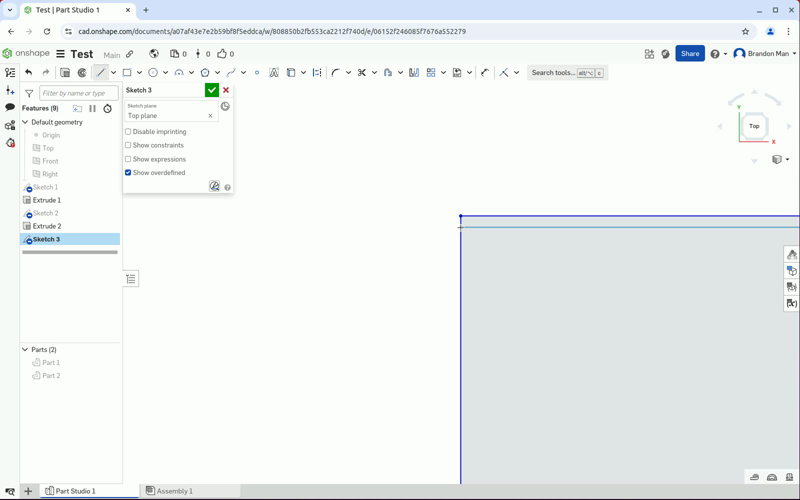
scroll(-6)
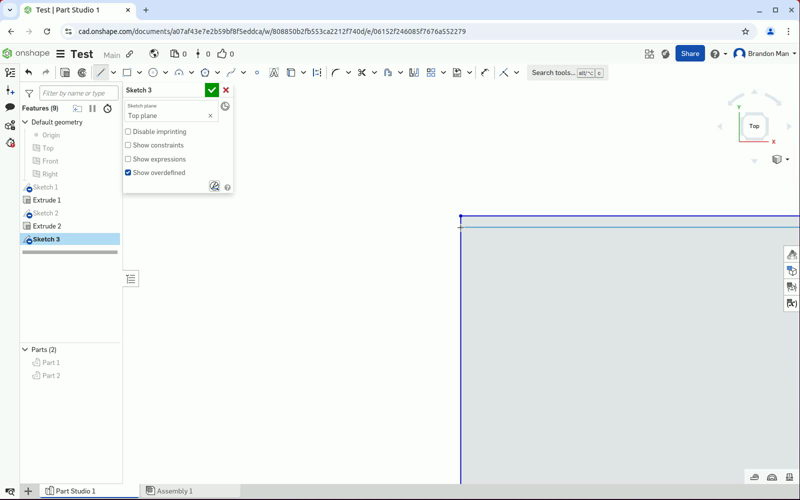
scroll(-6)
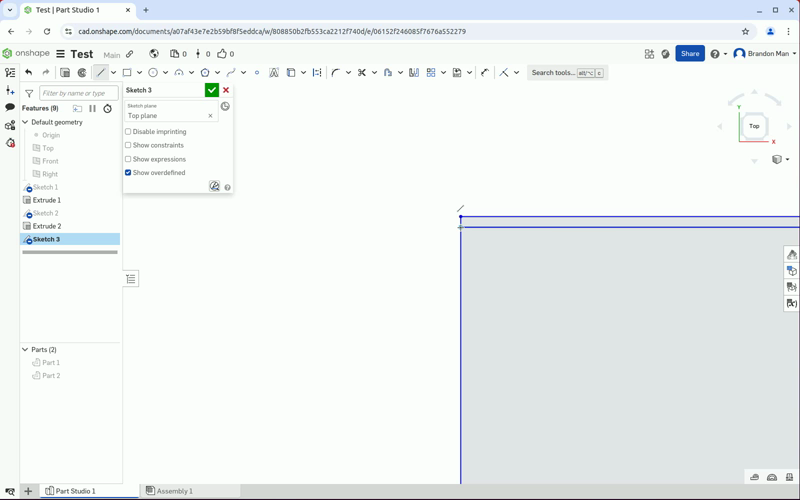
scroll(-6)
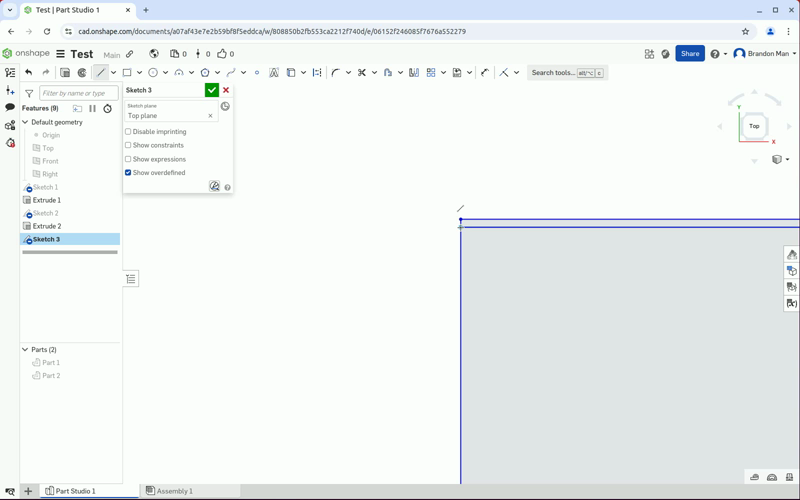
scroll(-6)
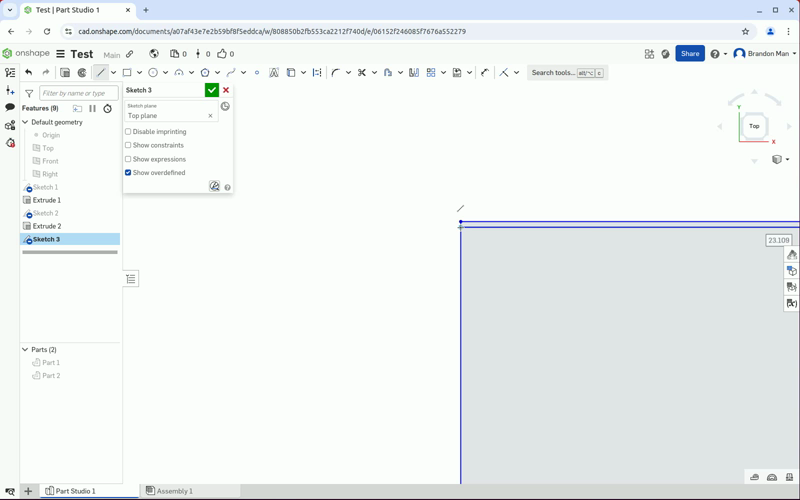
scroll(-6)
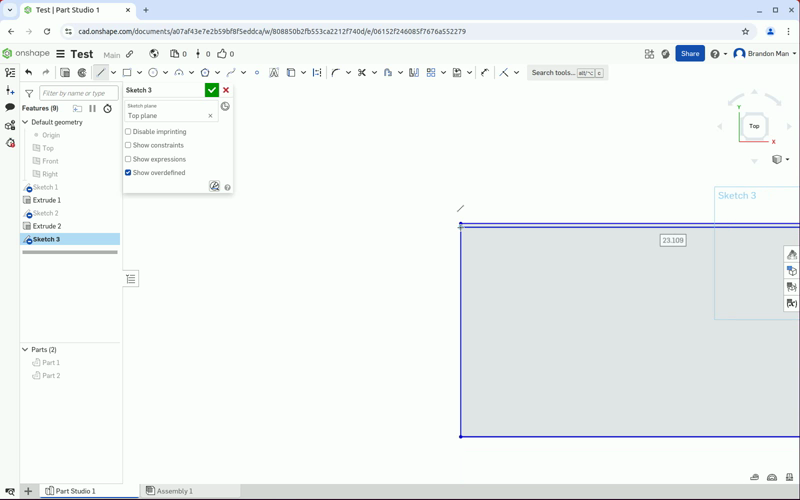
scroll(-6)
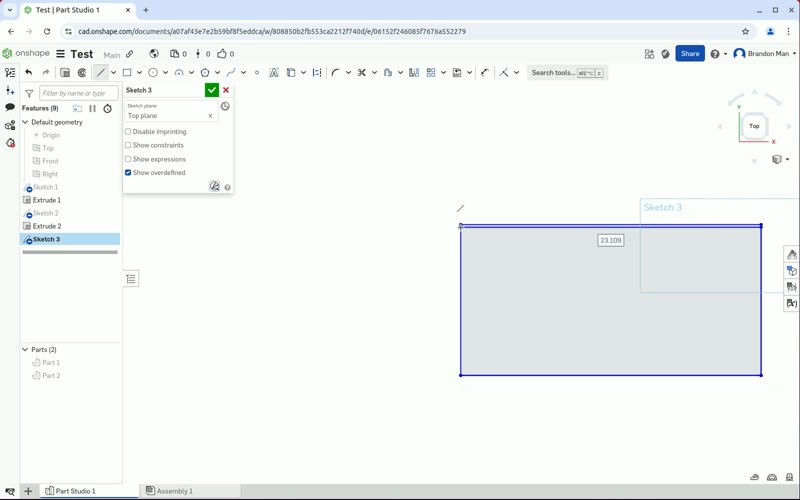
scroll(-6)
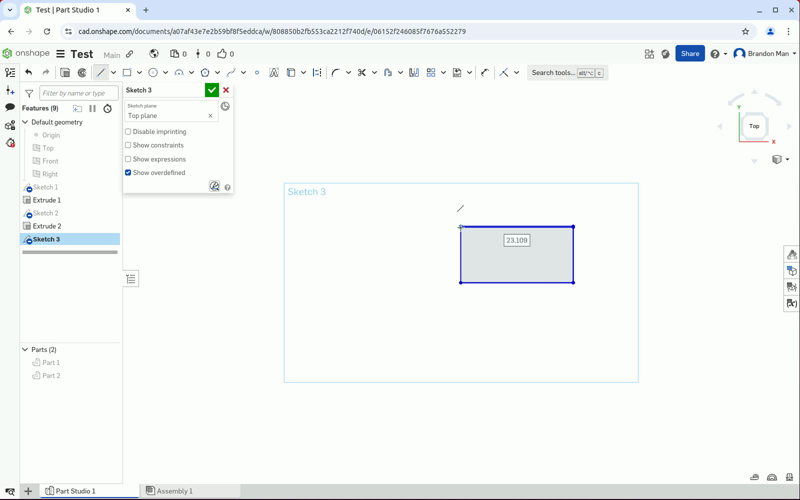
key_up(shift)
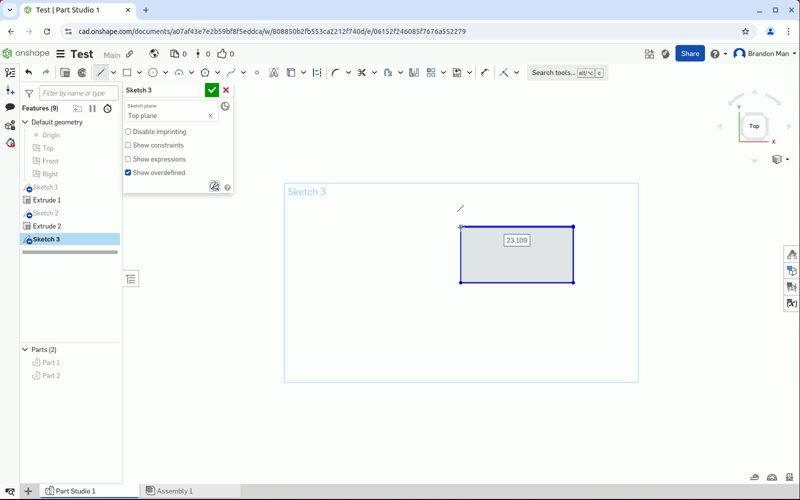
mouse_move(490, 227)
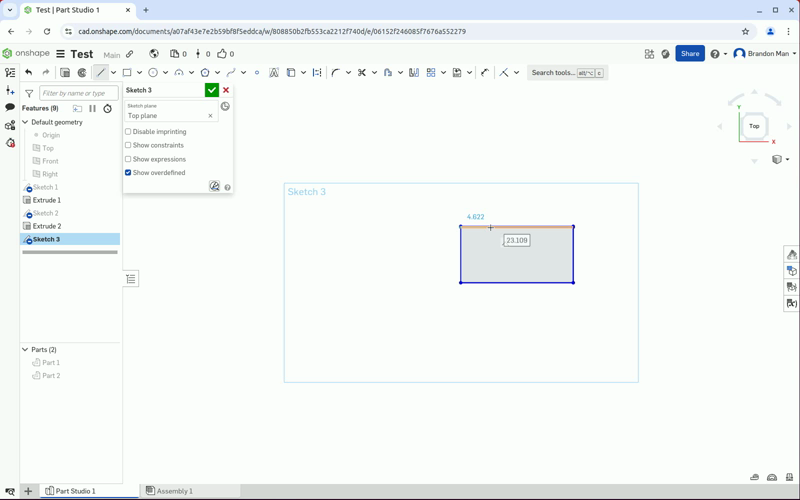
key_down(shift)
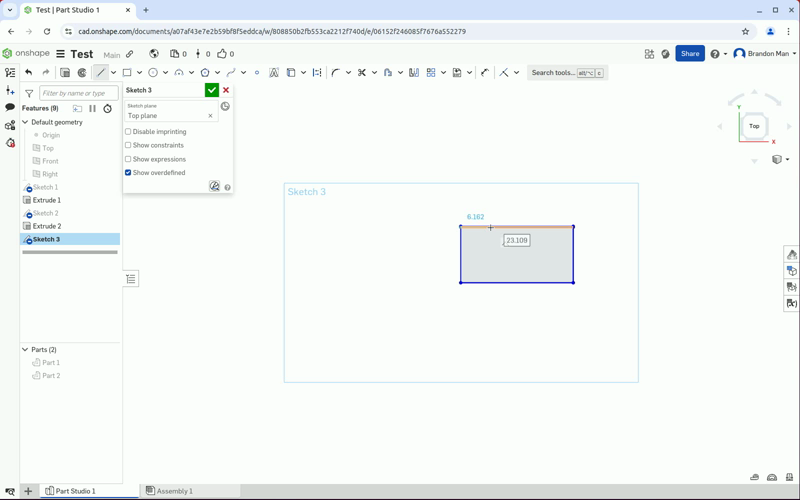
mouse_move(460, 282)
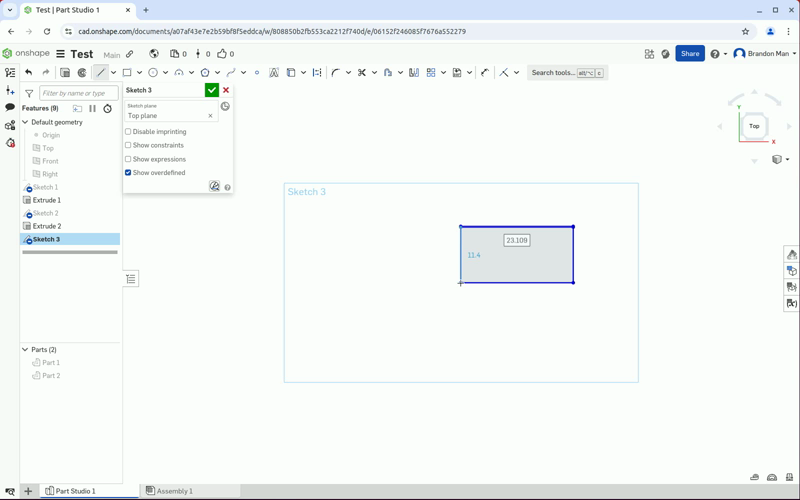
key_up(shift)
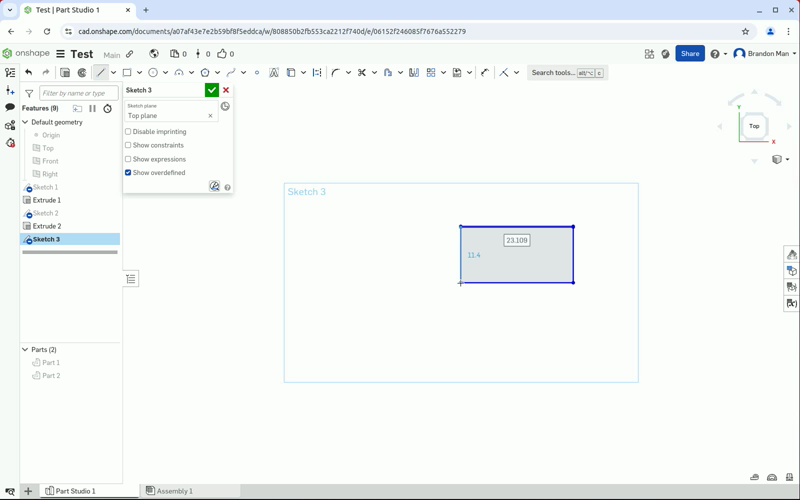
click(460, 282)
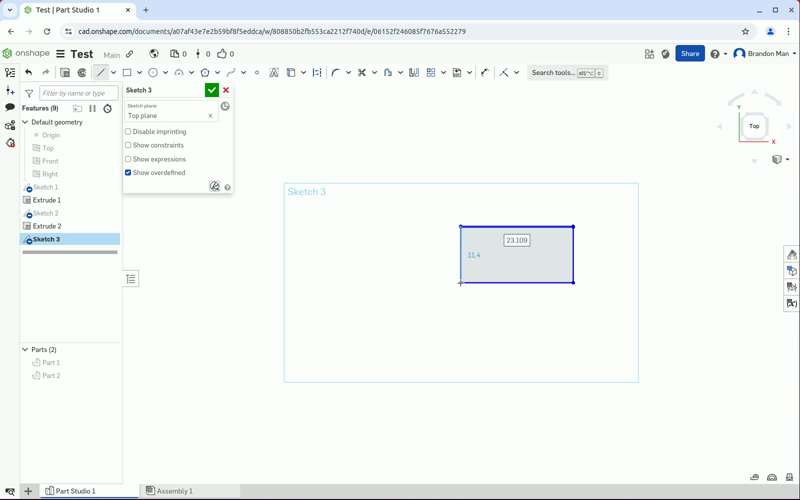
key(esc)
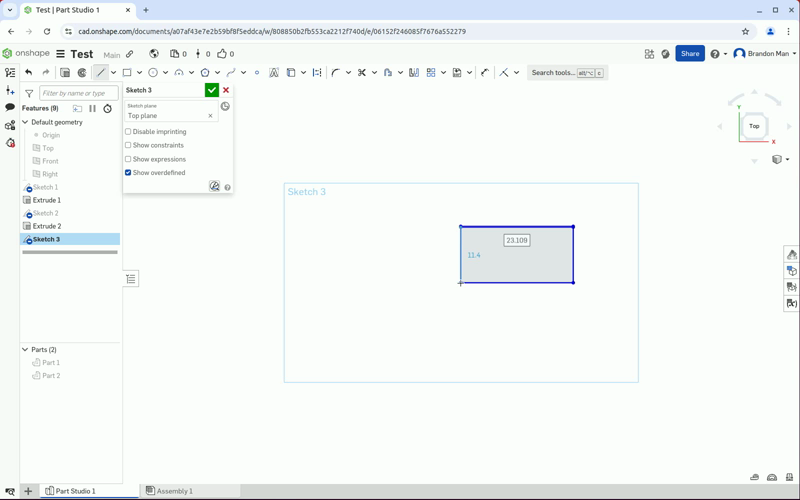
mouse_move(572, 226)
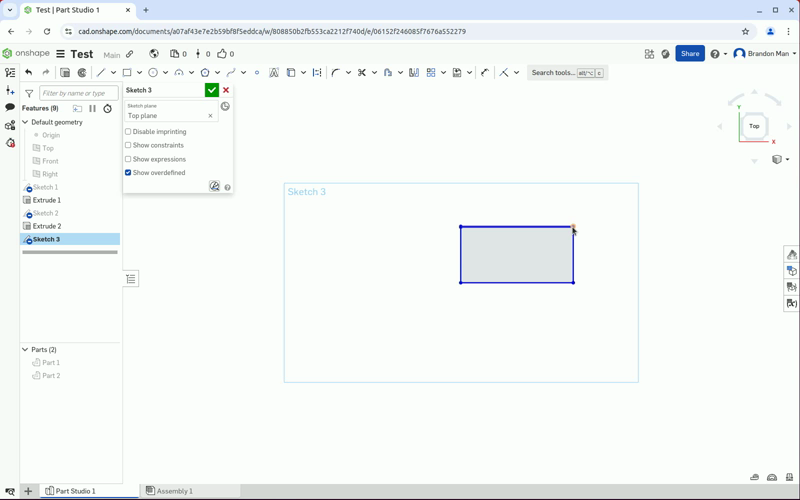
scroll(6)
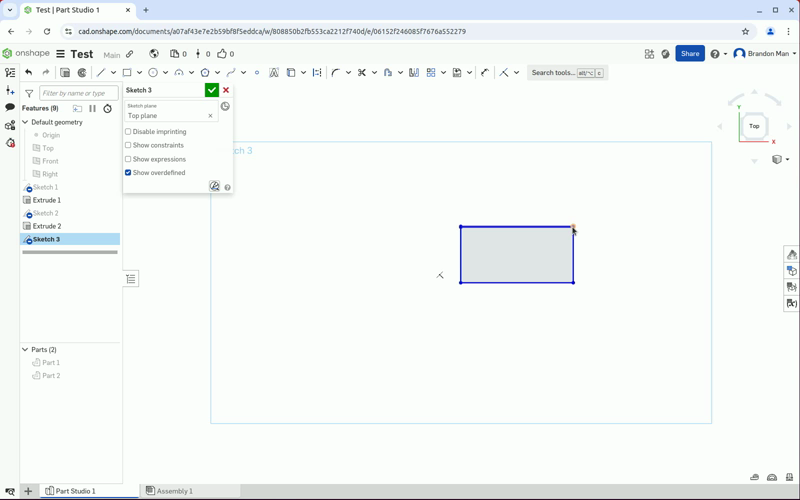
scroll(6)
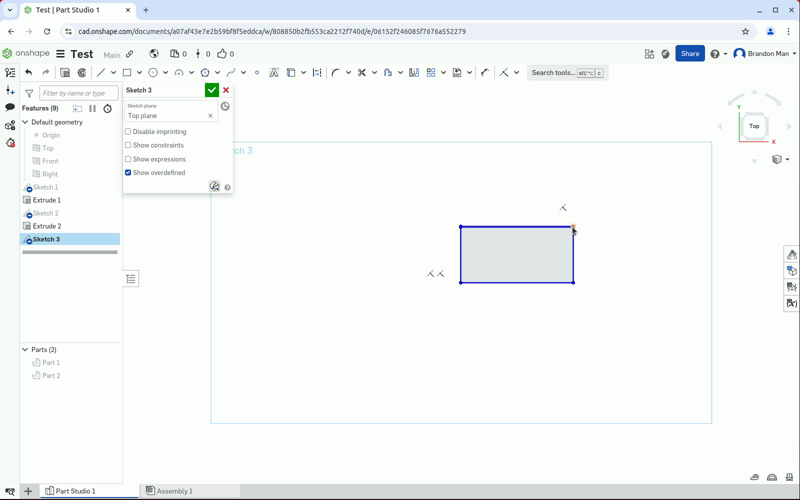
scroll(6)
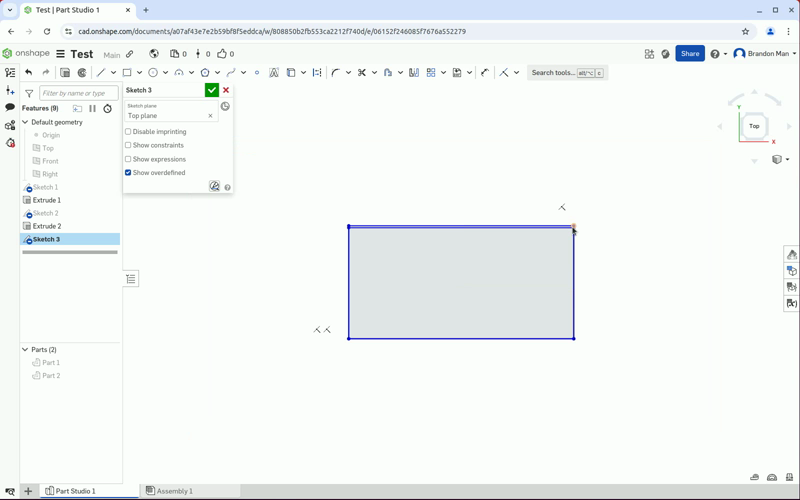
scroll(6)
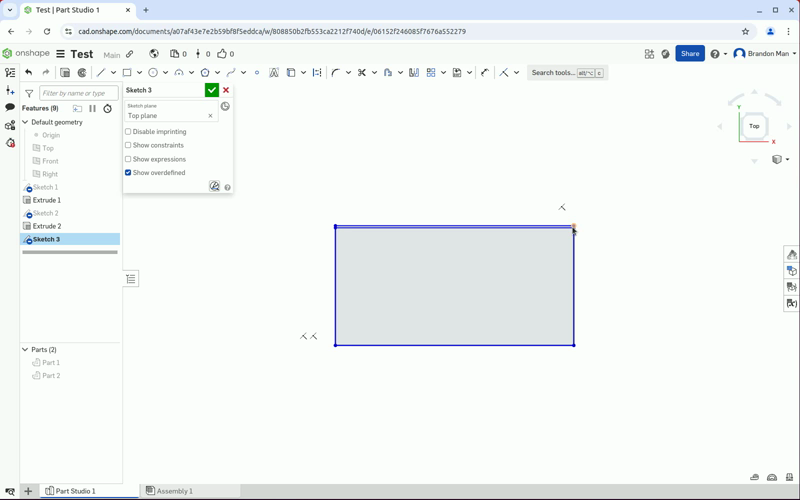
scroll(6)
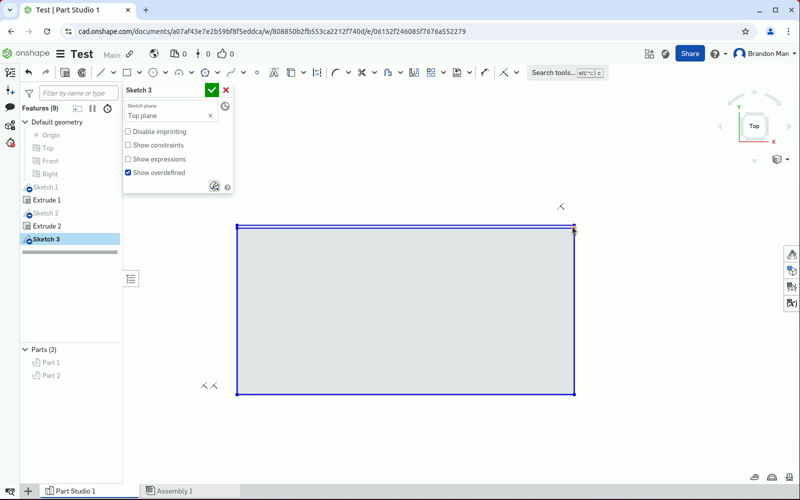
scroll(6)
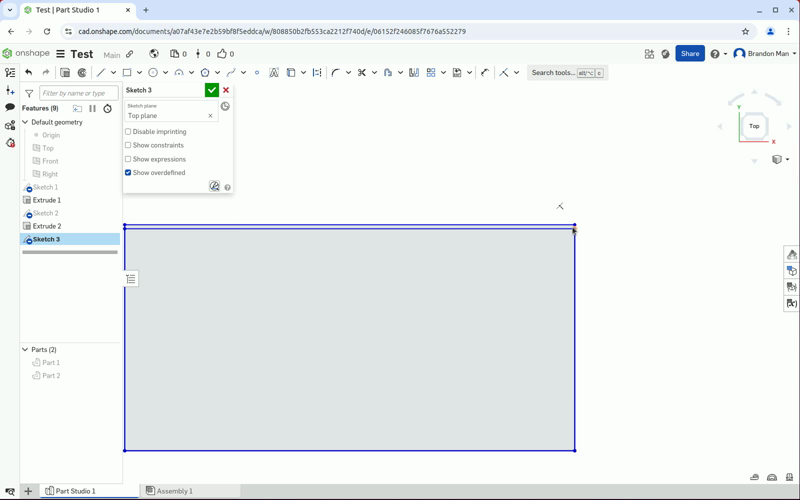
scroll(6)
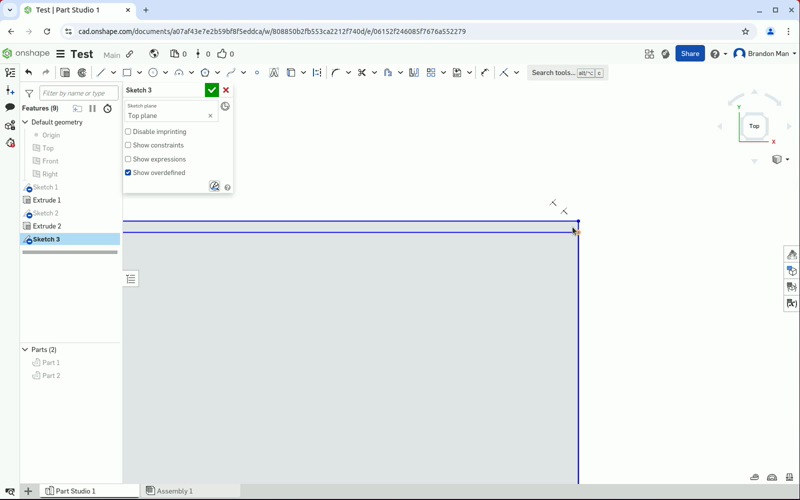
click(572, 226)
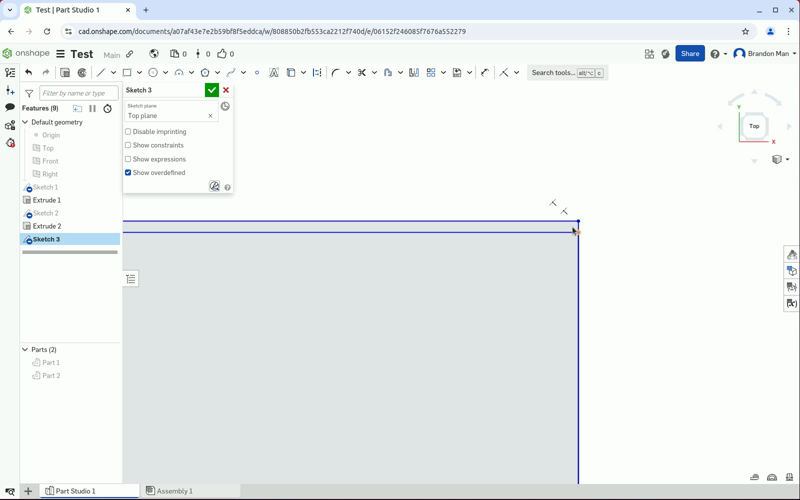
scroll(-6)
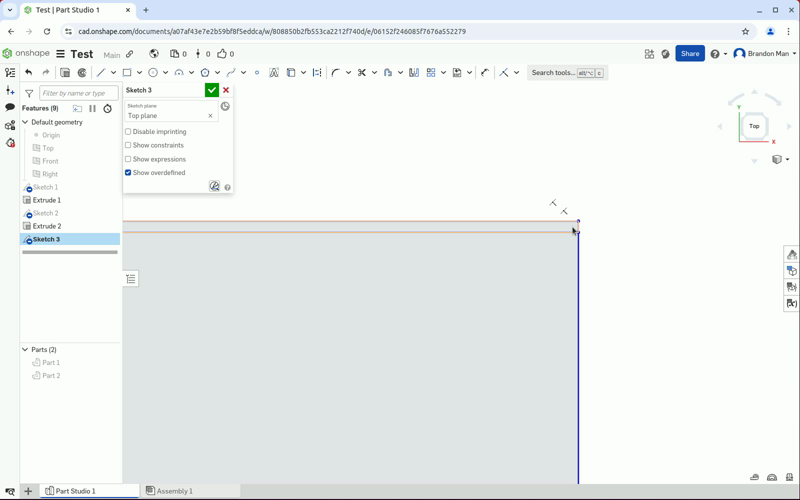
scroll(-6)
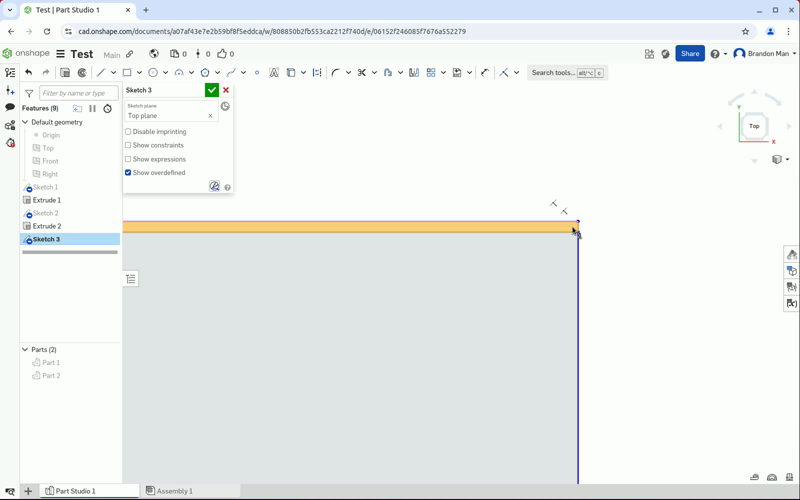
scroll(-6)
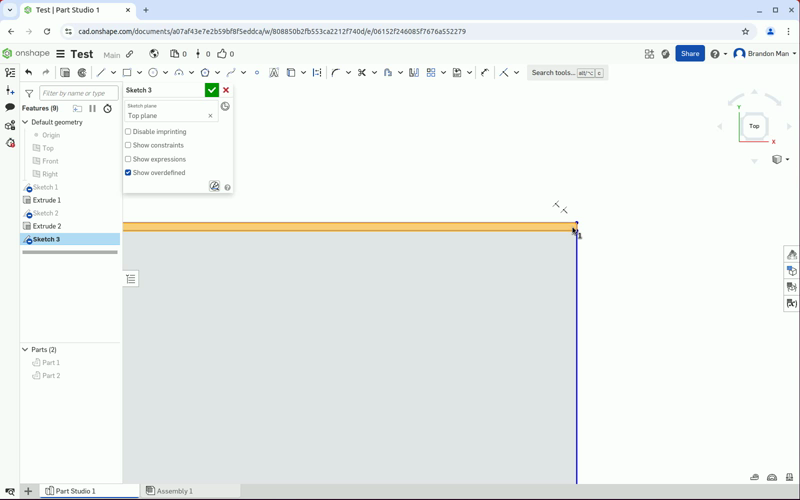
scroll(-6)
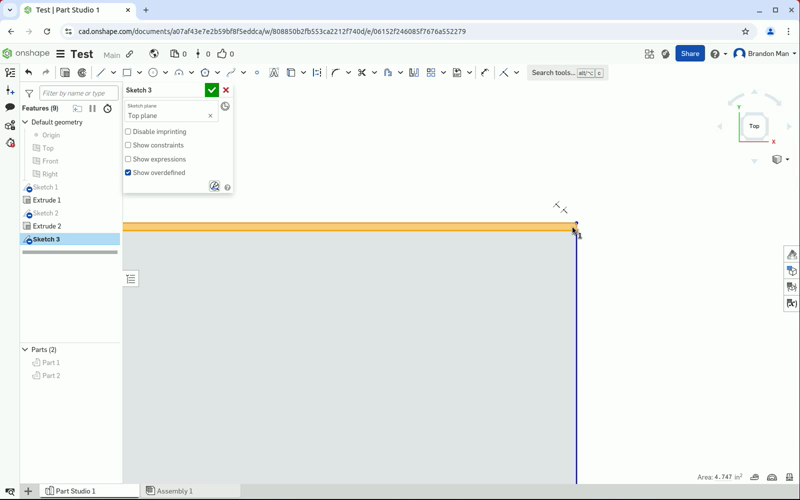
scroll(-6)
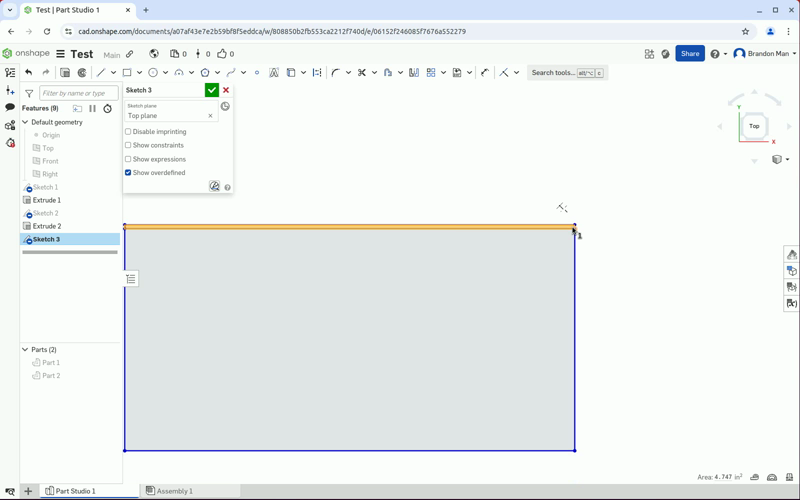
scroll(-6)
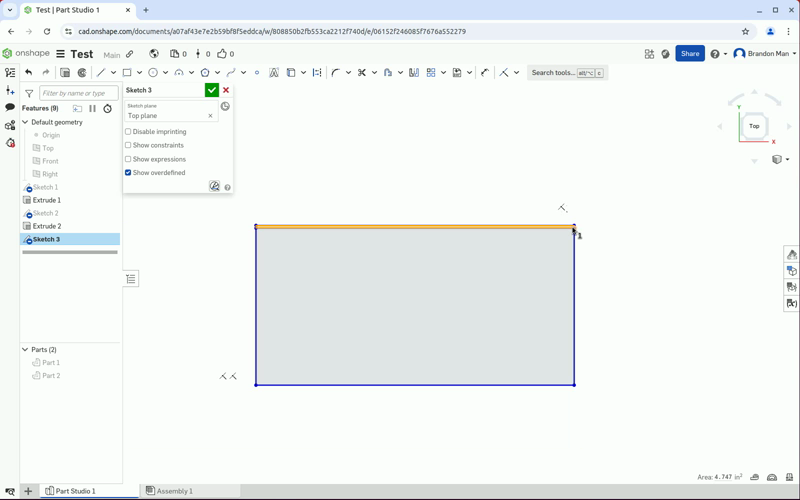
scroll(-6)
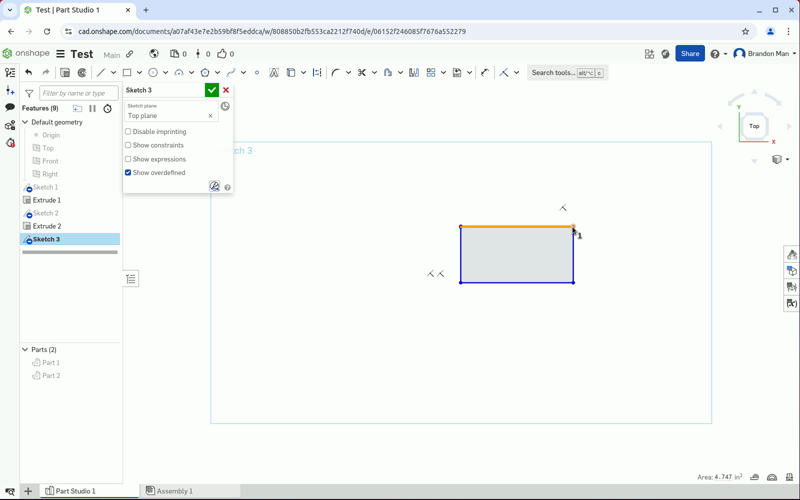
mouse_move(73, 352)
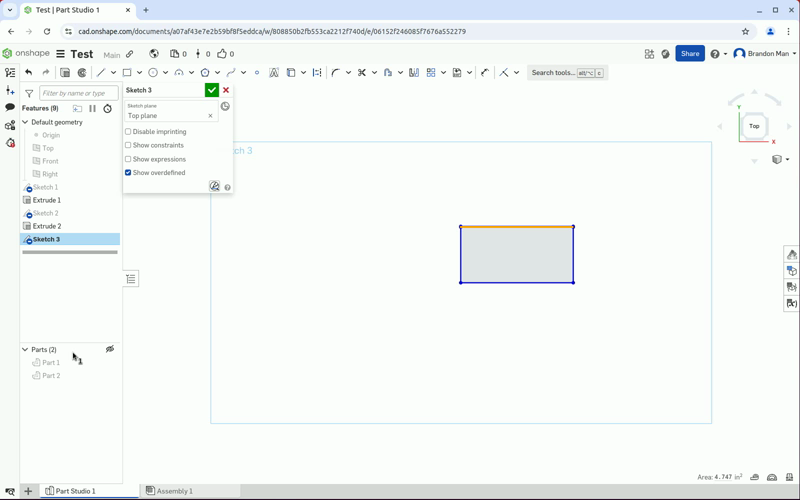
key(shift+y)
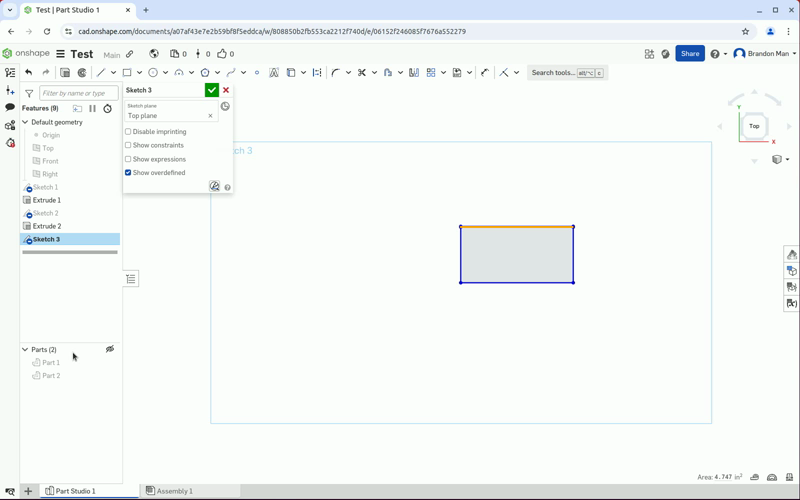
key(shift+e)
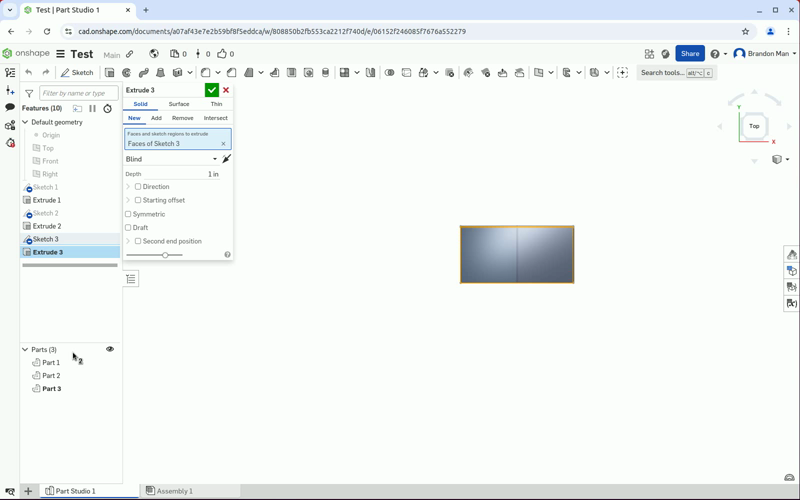
mouse_move(143, 106)
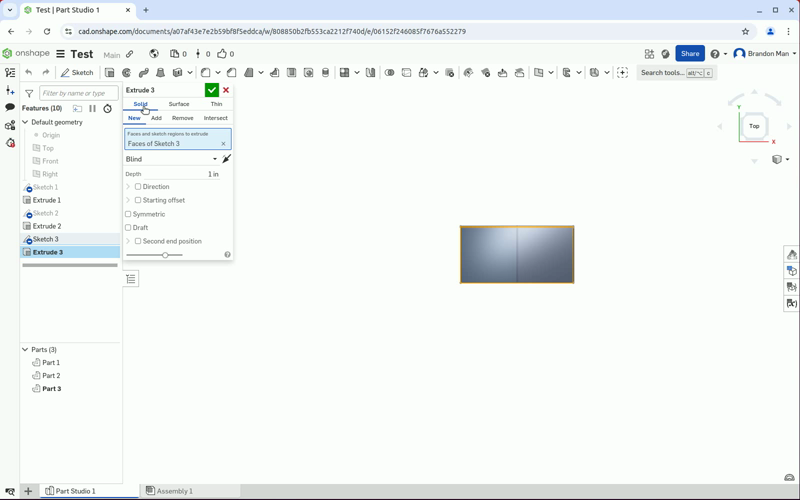
click(143, 106)
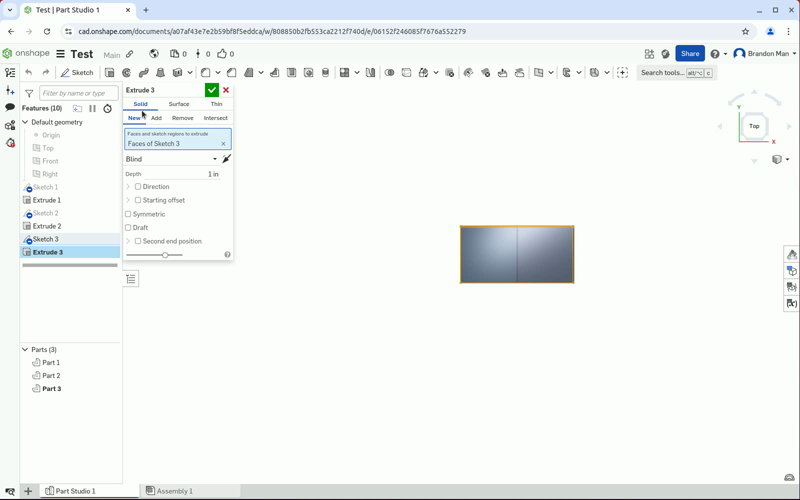
mouse_move(137, 120)
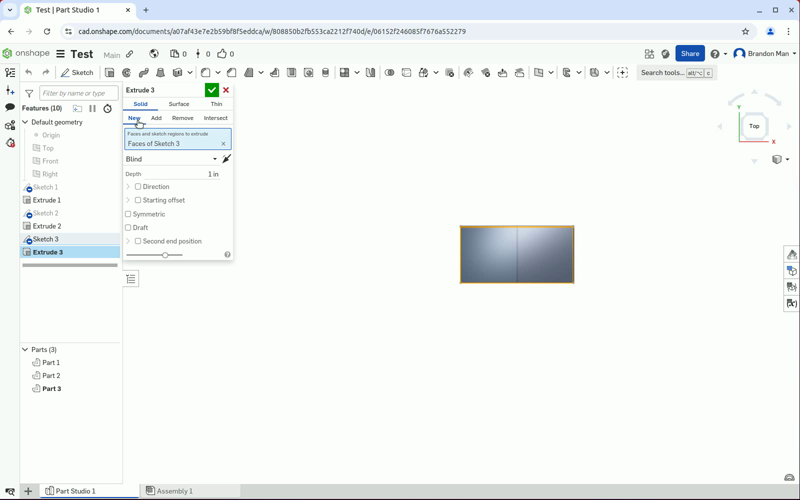
click(137, 120)
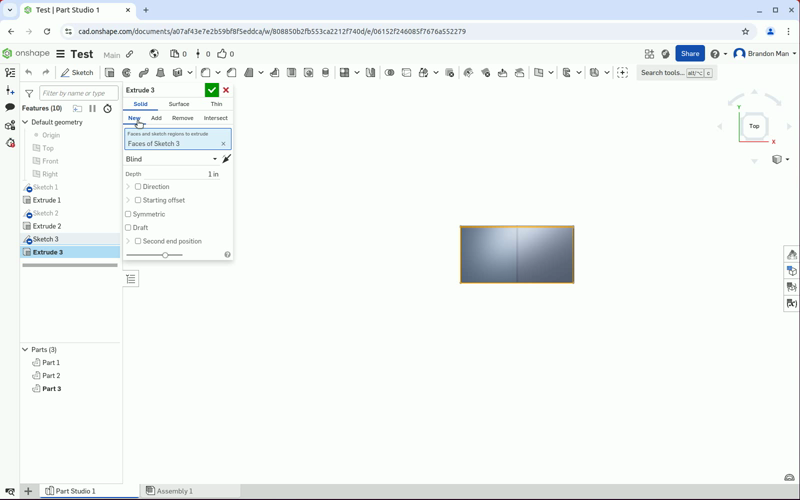
key(tab, 4)
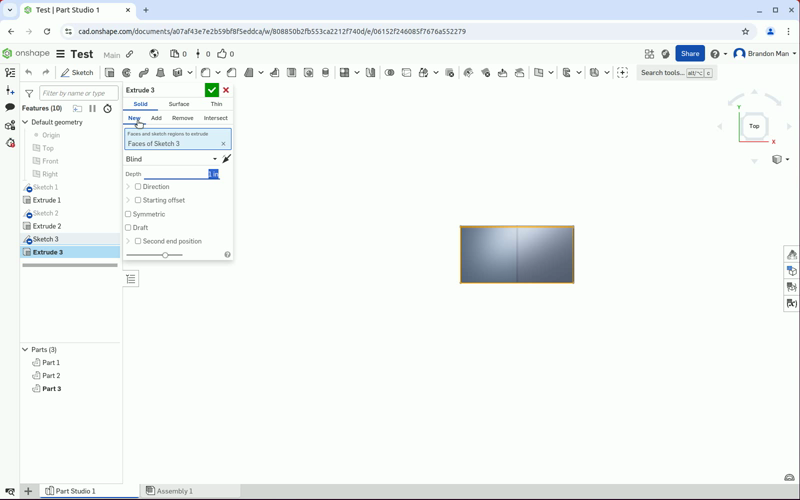
text(0.241)
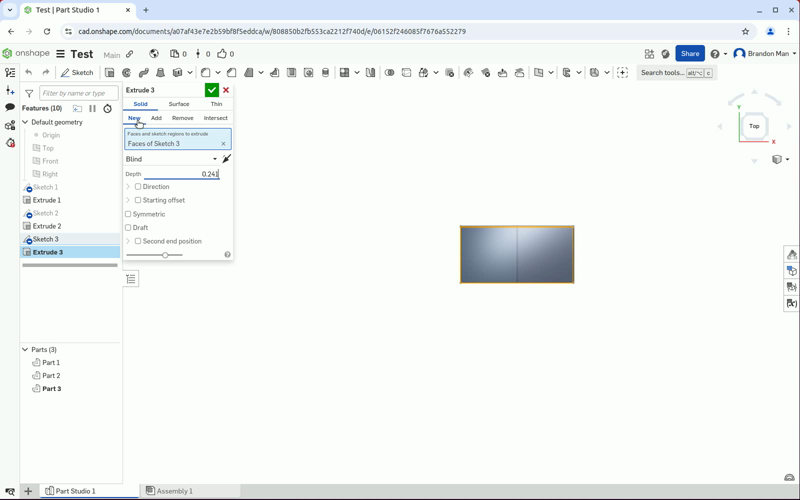
key(enter)
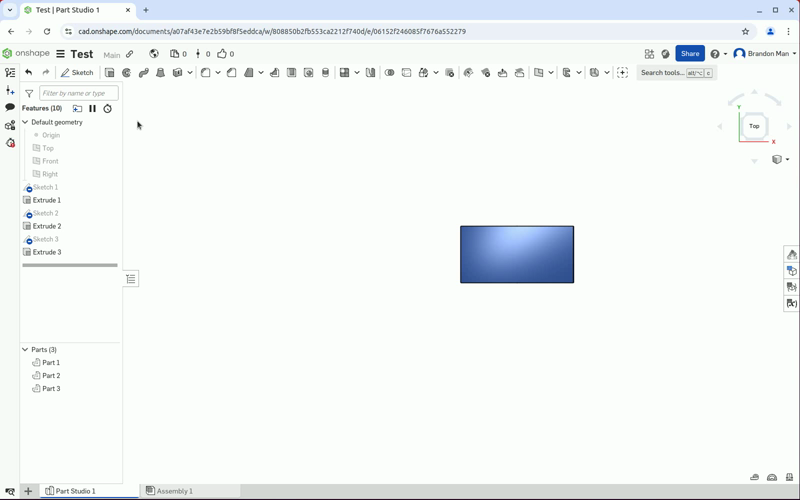
key(shift+h)
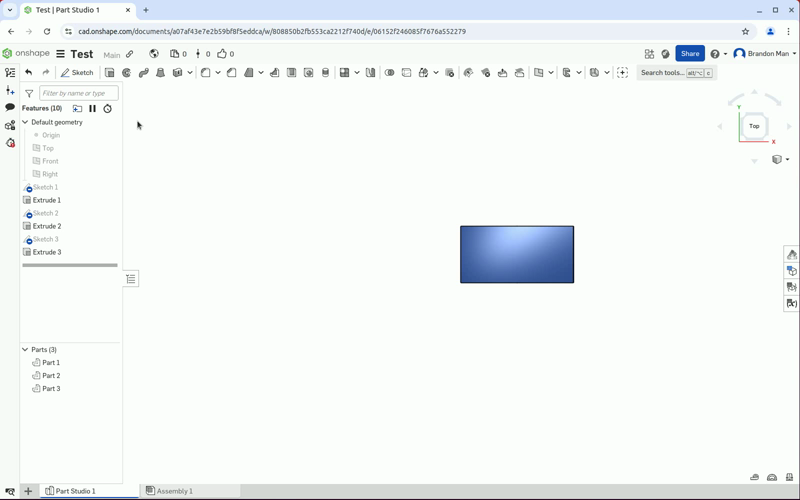
key(shift+h)
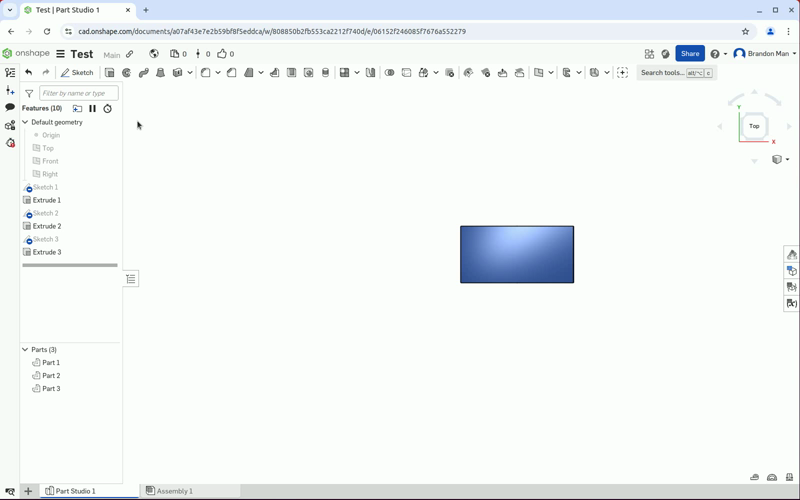
key(shift+7)
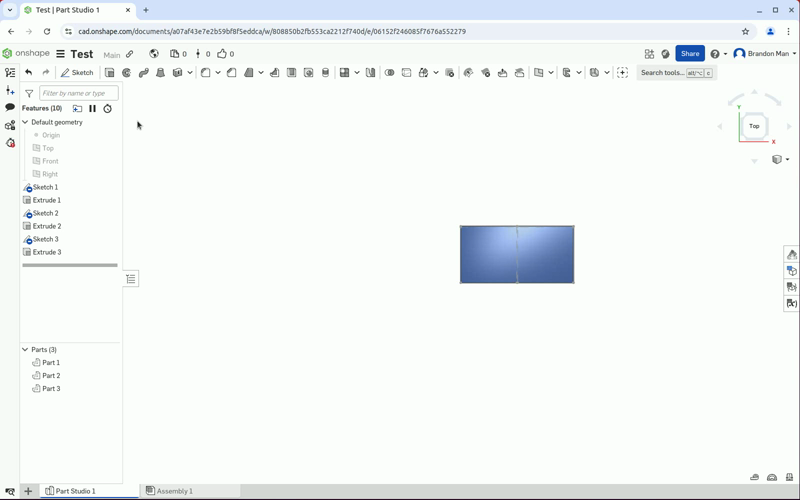
key(up, 3)
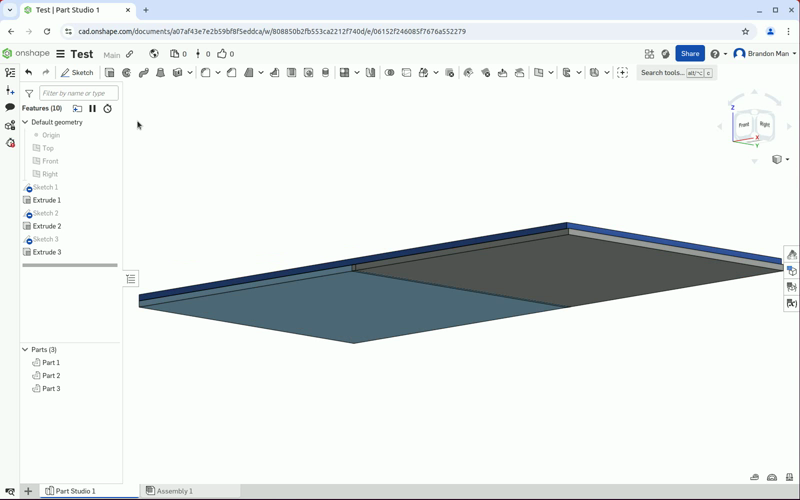
key(left, 3)
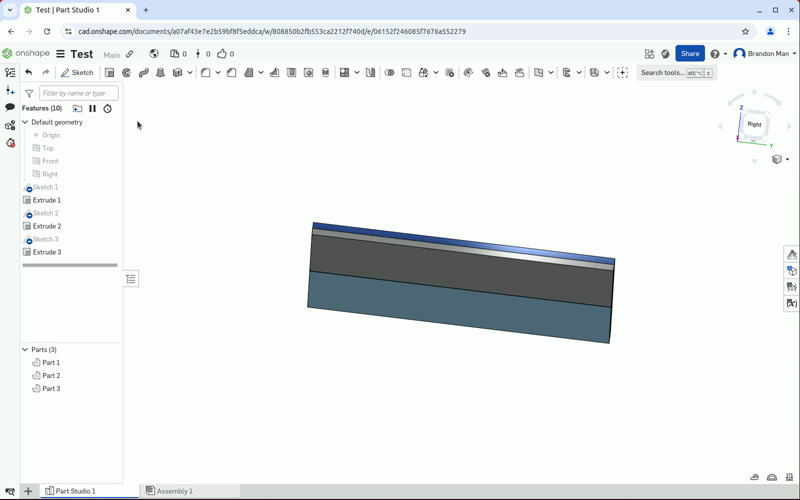
key(right, 3)
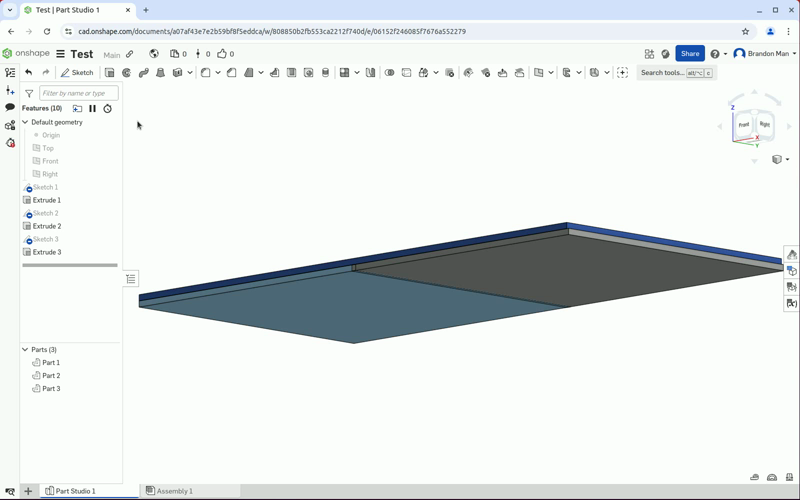
key(down, 3)
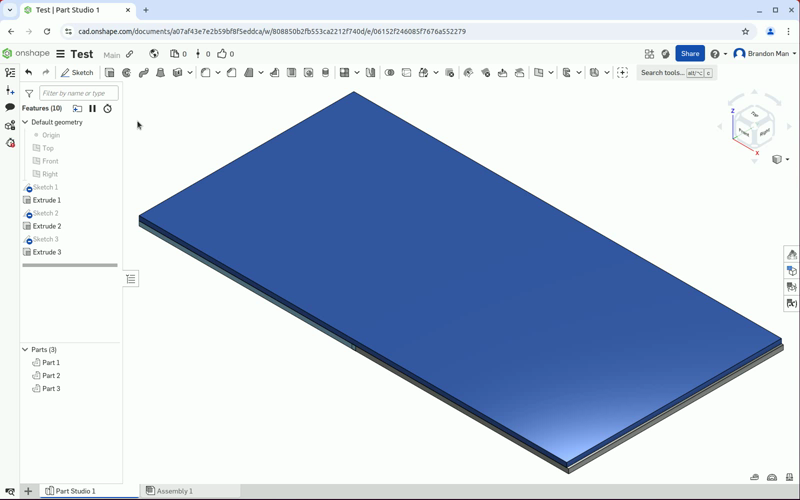
mouse_move(73, 189)
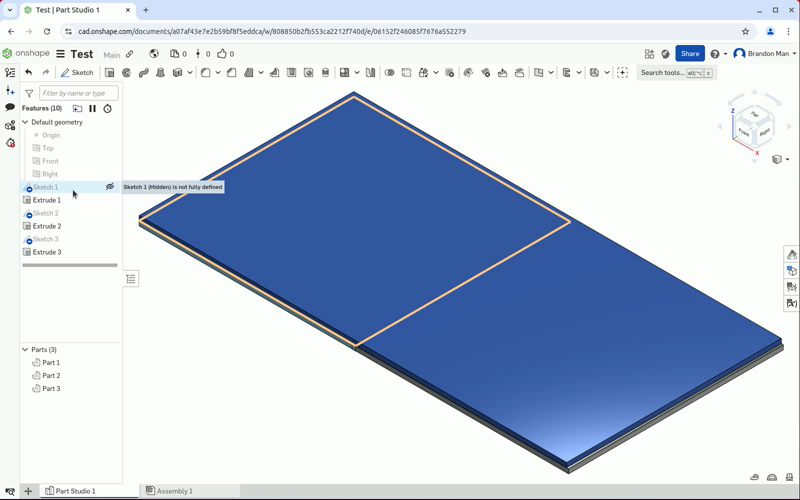
click(73, 189)